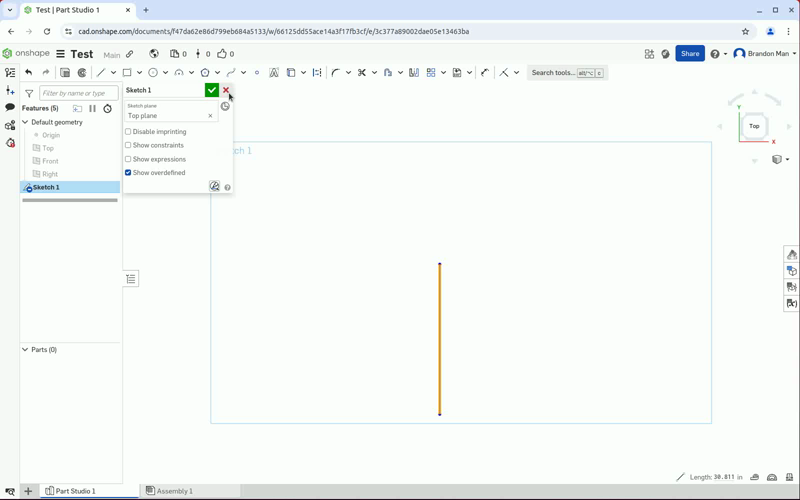
key(shift+h)
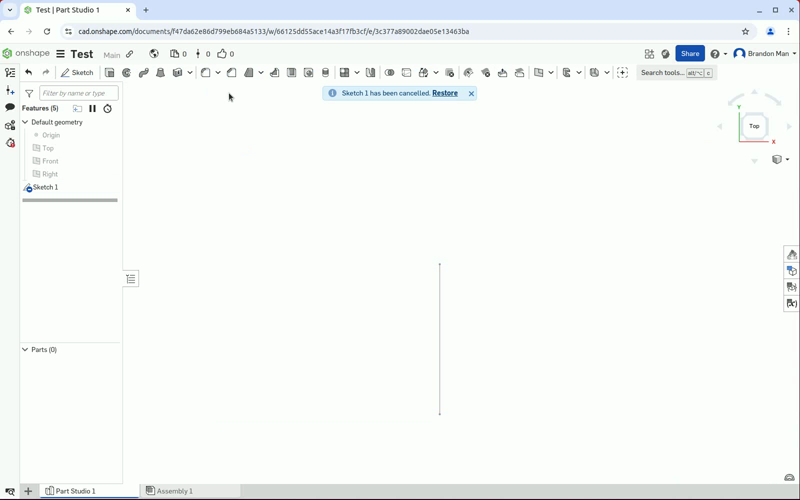
key(shift+s)
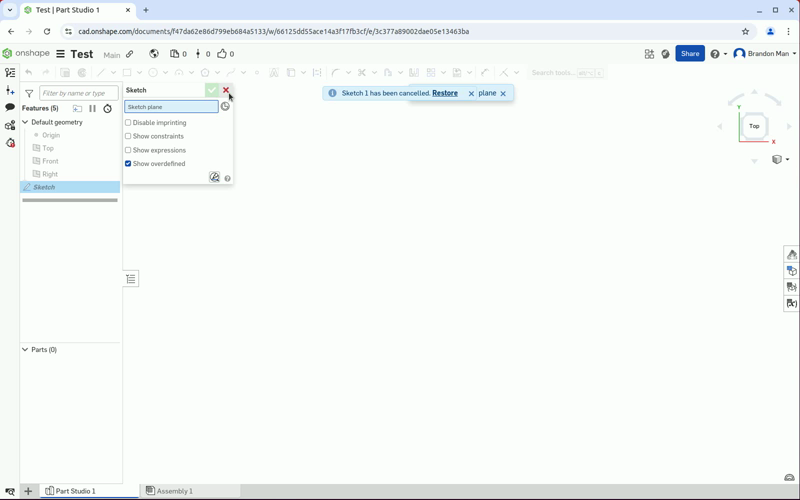
mouse_move(73, 150)
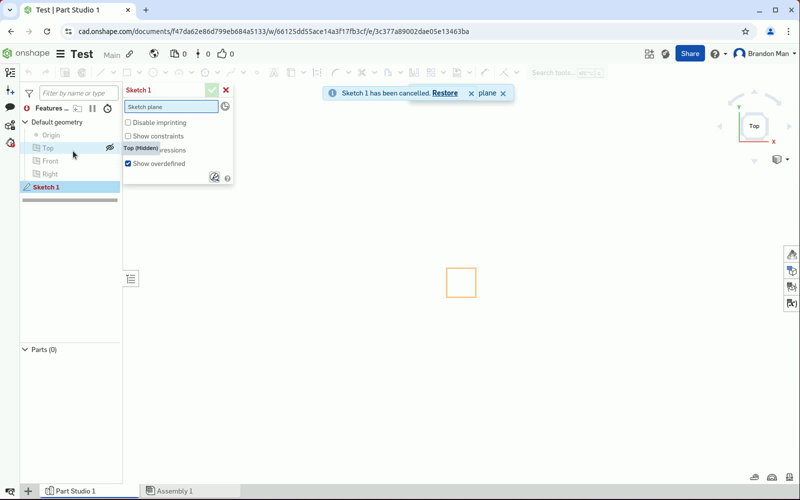
click(73, 150)
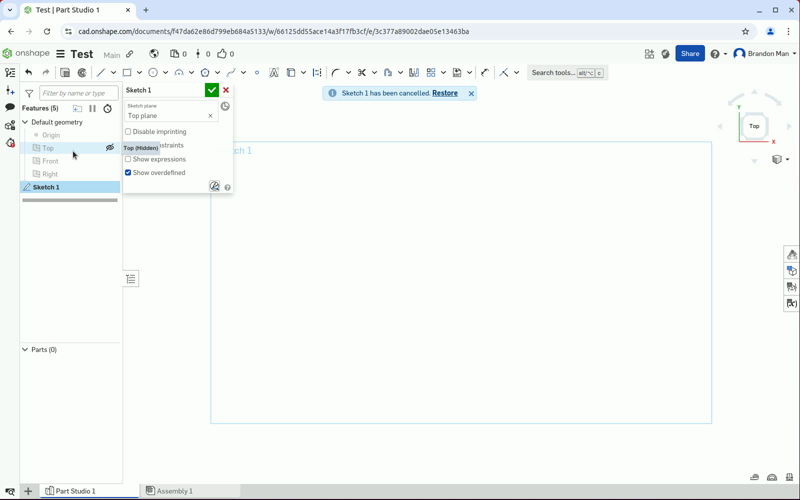
mouse_move(73, 352)
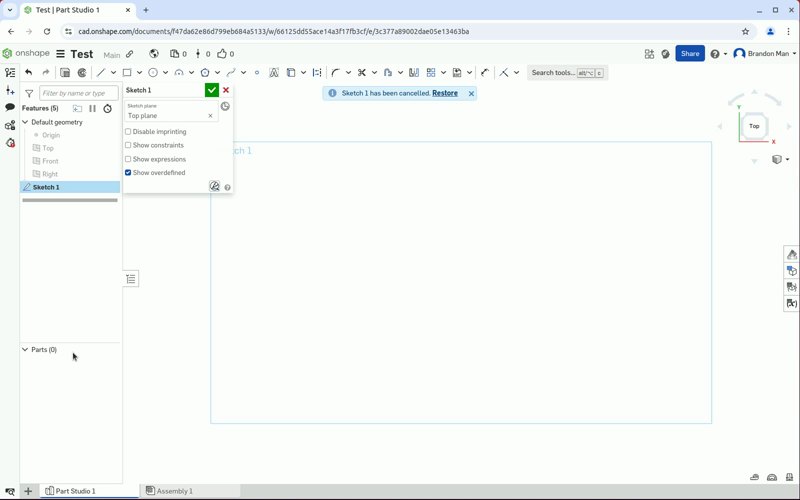
key(y)
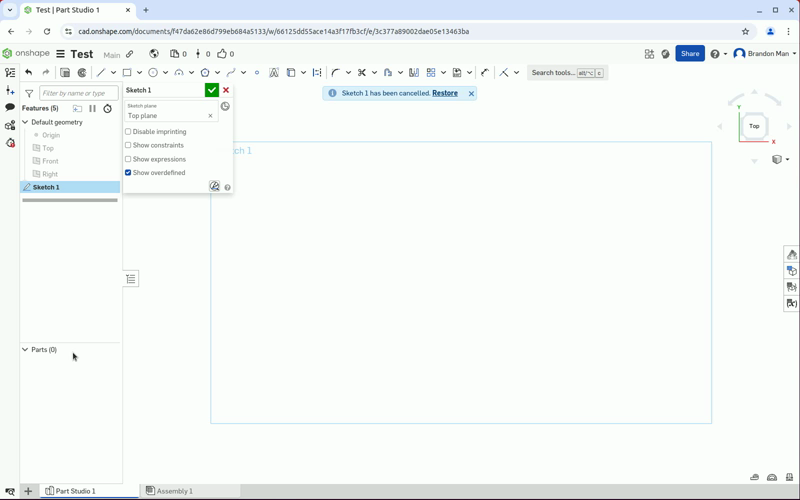
key(c)
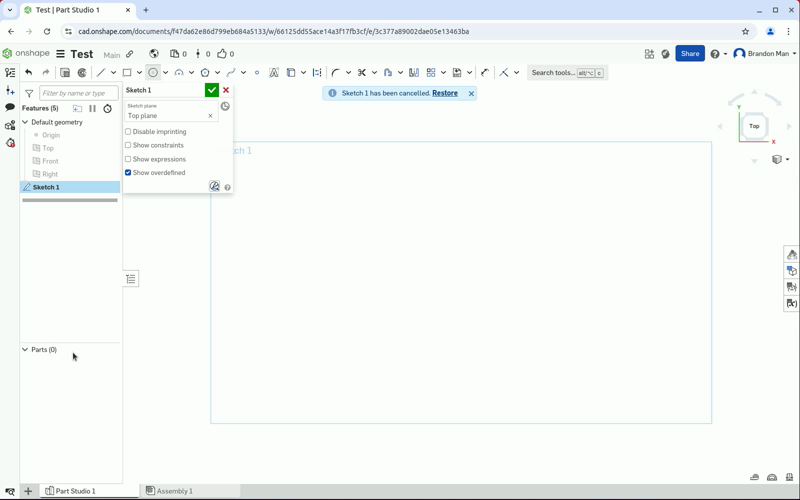
key_down(shift)
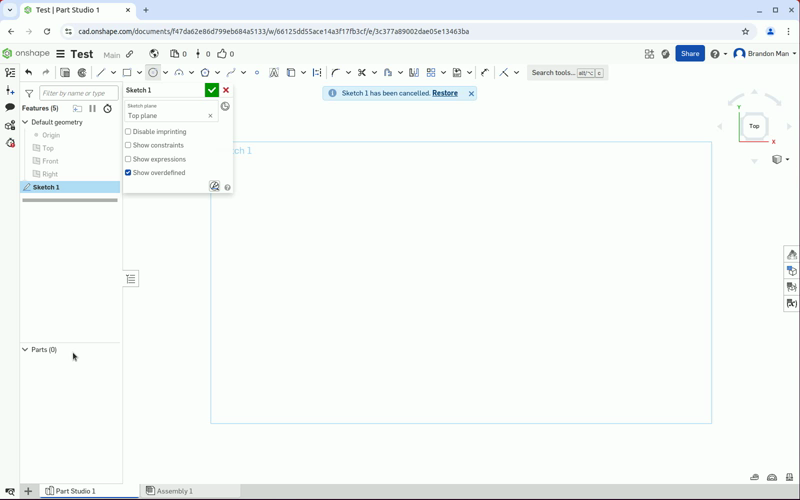
mouse_move(460, 282)
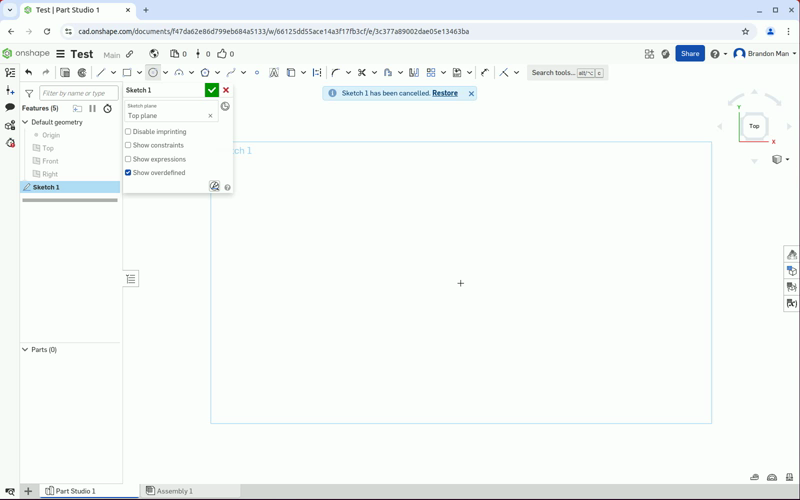
click(460, 282)
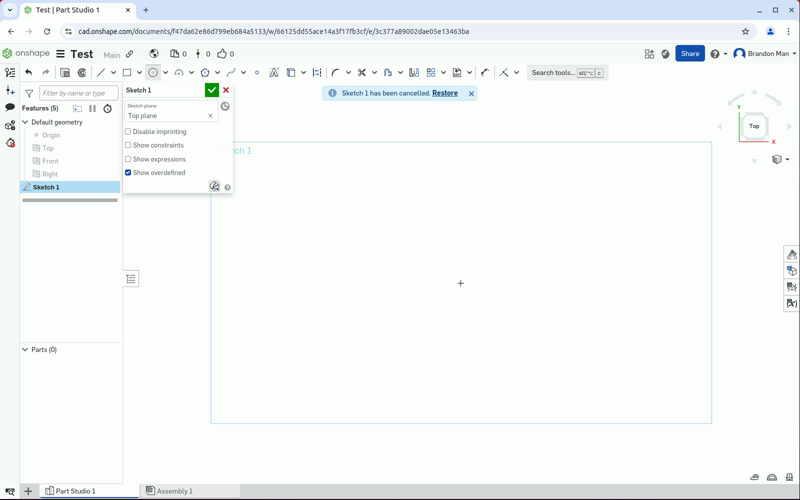
key_up(shift)
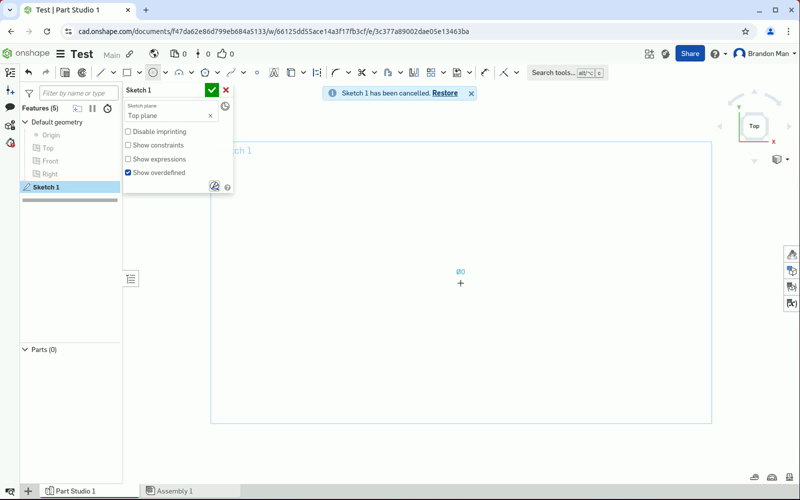
mouse_move(498, 282)
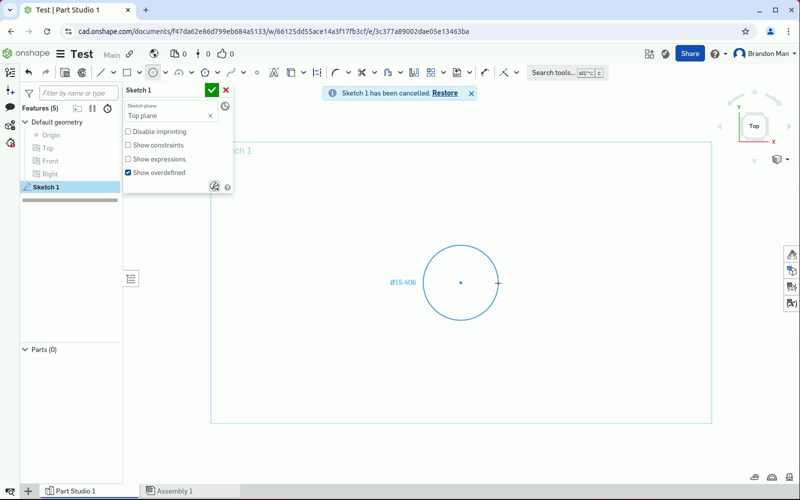
click(498, 282)
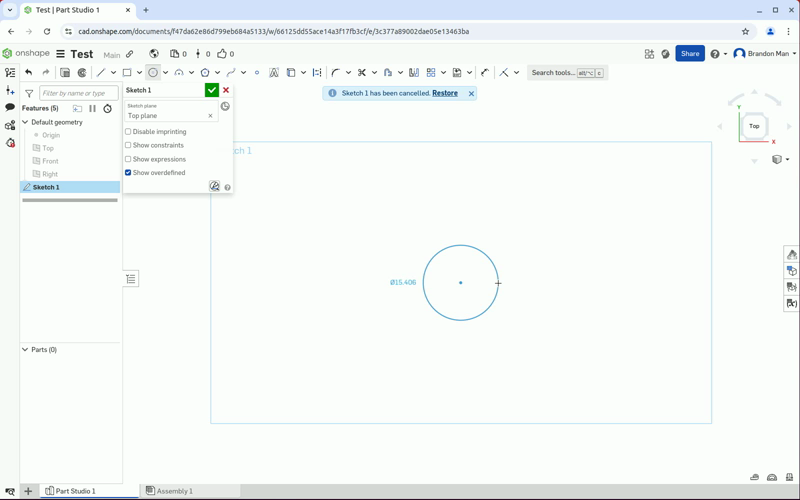
key(esc)
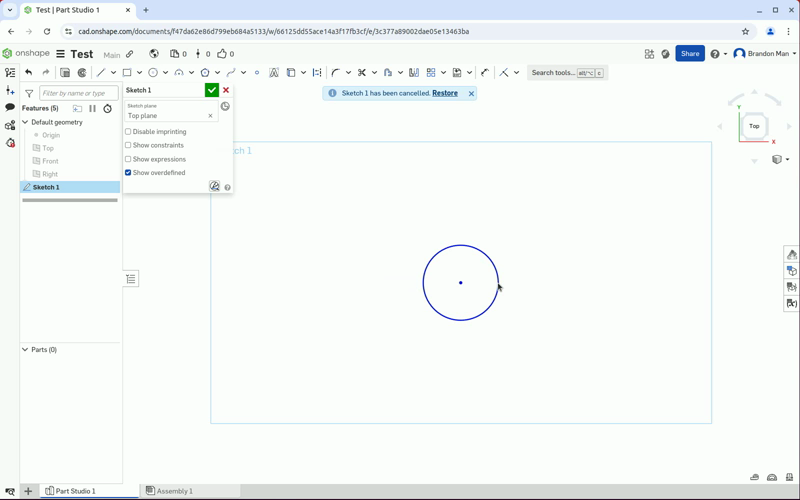
mouse_move(461, 259)
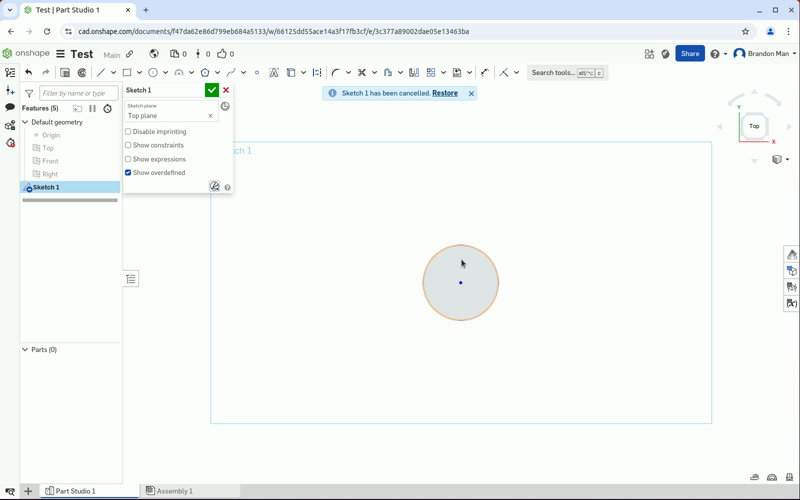
click(461, 259)
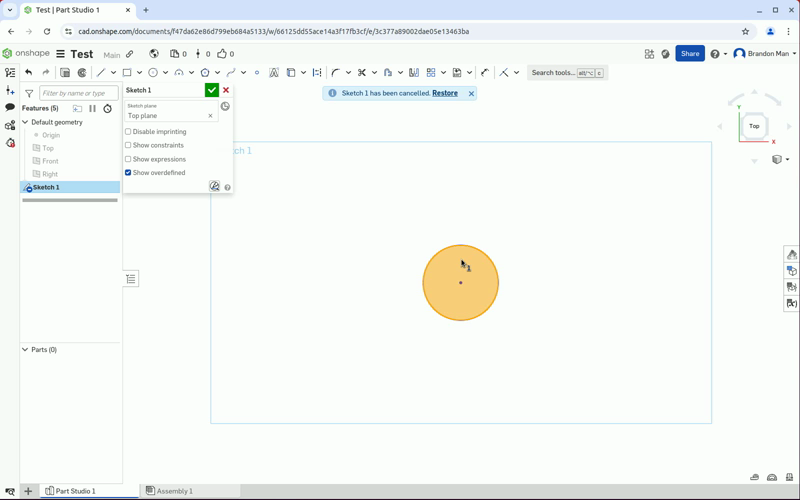
mouse_move(73, 352)
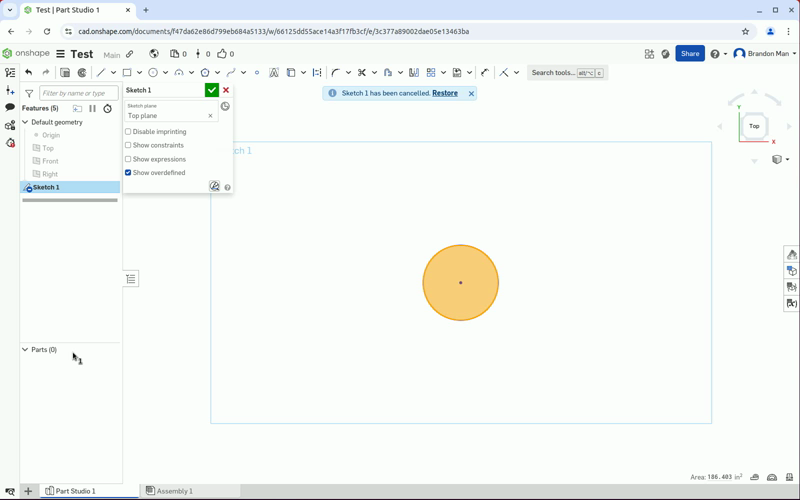
key(shift+y)
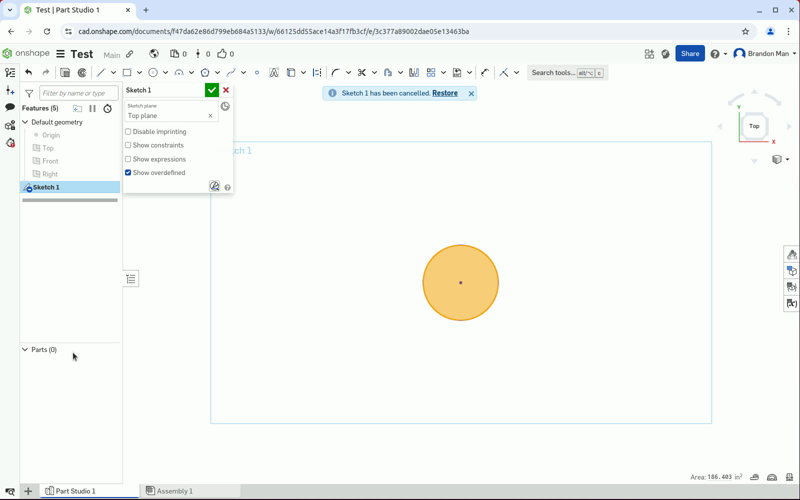
key(shift+e)
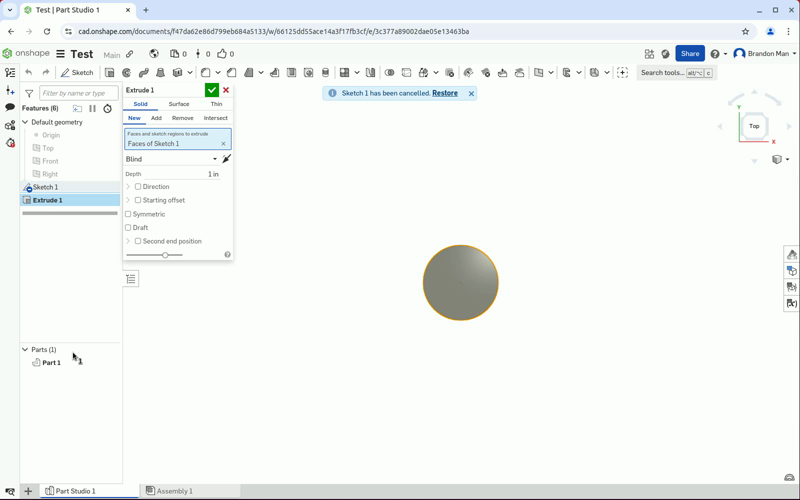
mouse_move(143, 106)
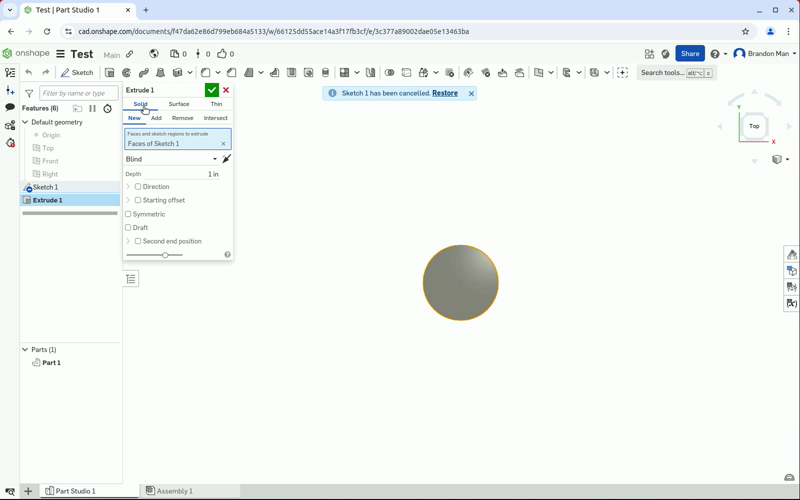
click(143, 106)
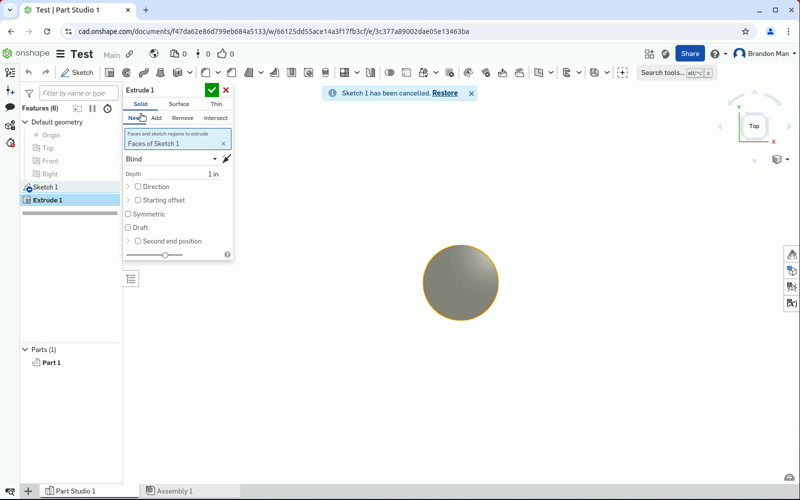
mouse_move(137, 120)
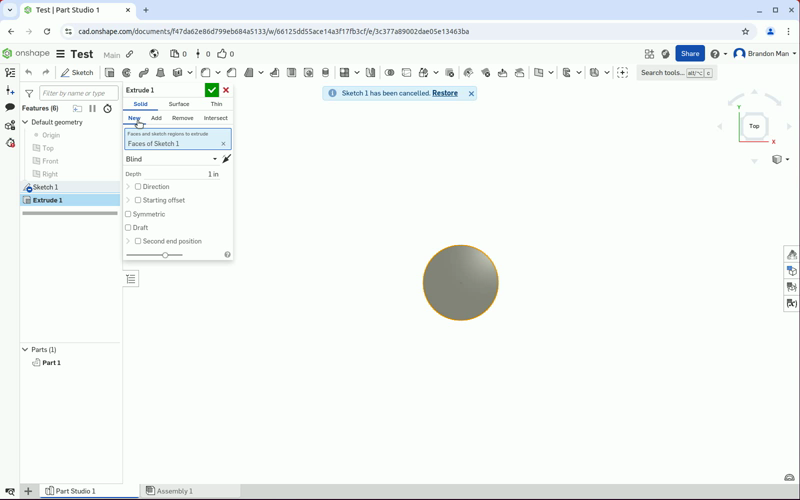
click(137, 120)
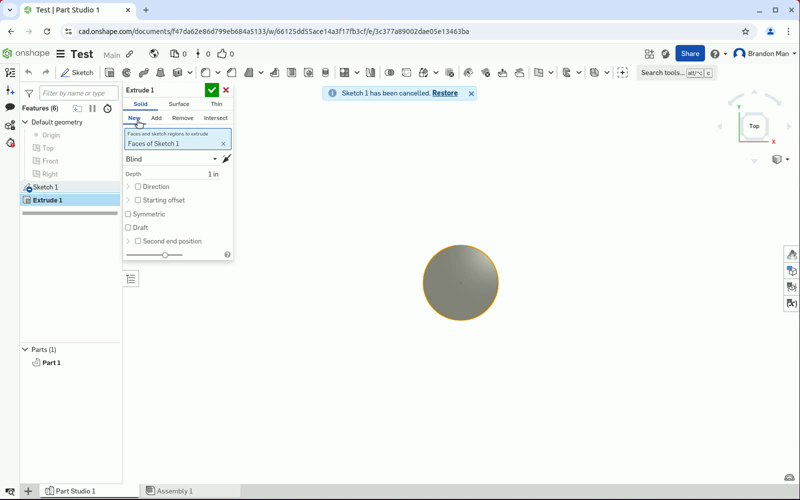
key(tab, 4)
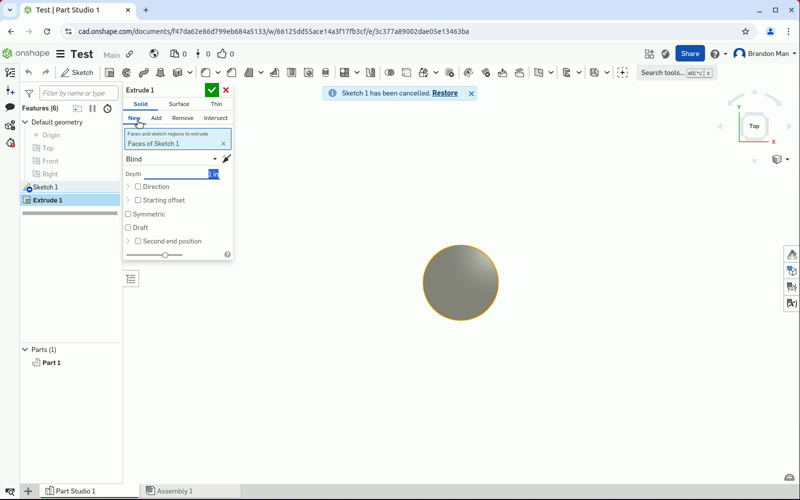
text(3.37)
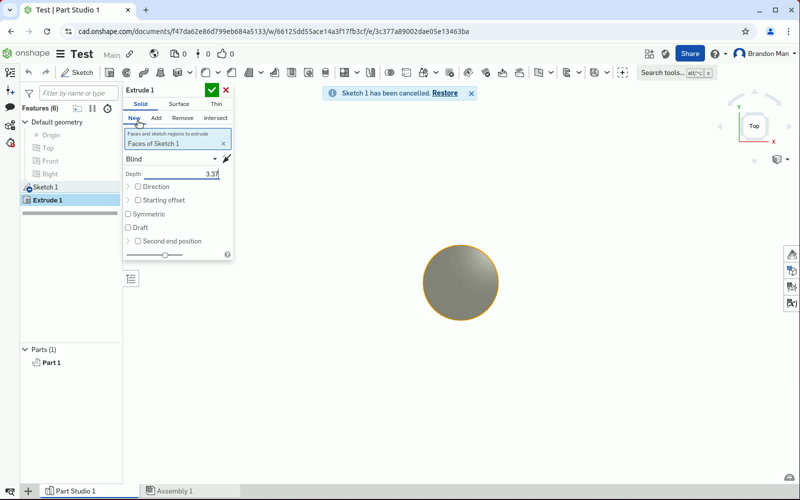
key(enter)
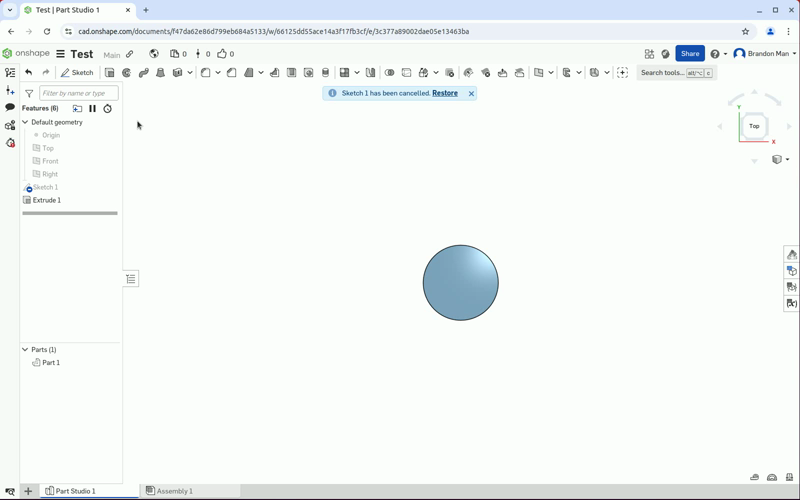
key(shift+h)
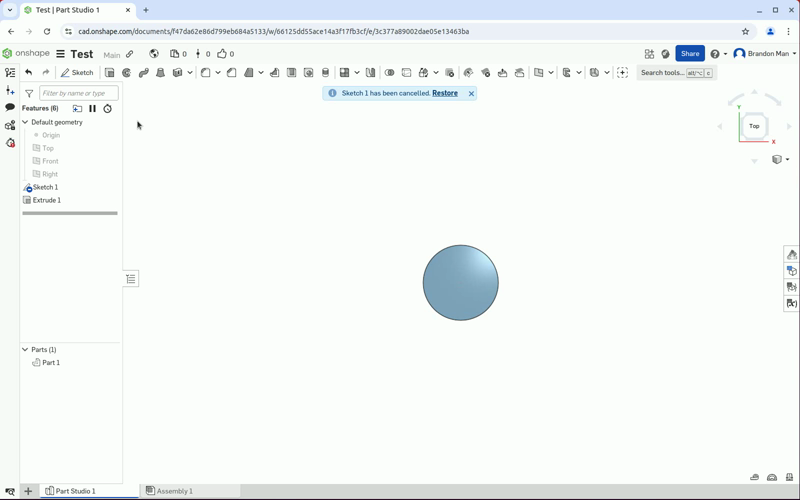
key(shift+h)
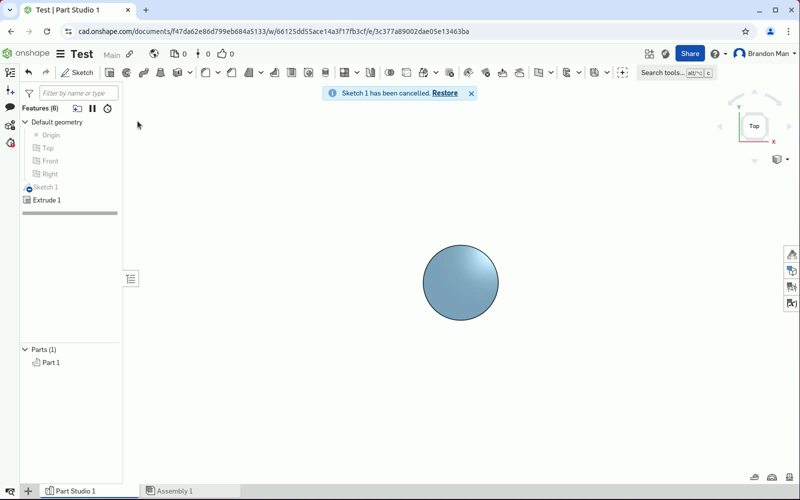
mouse_move(73, 189)
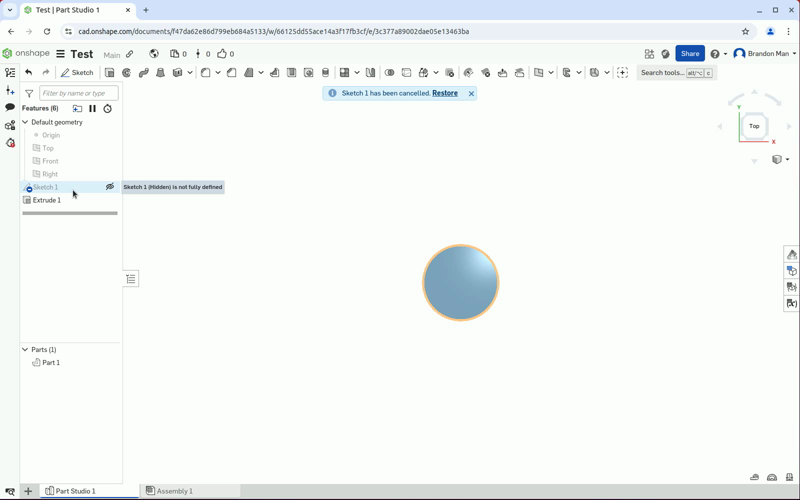
click(73, 189)
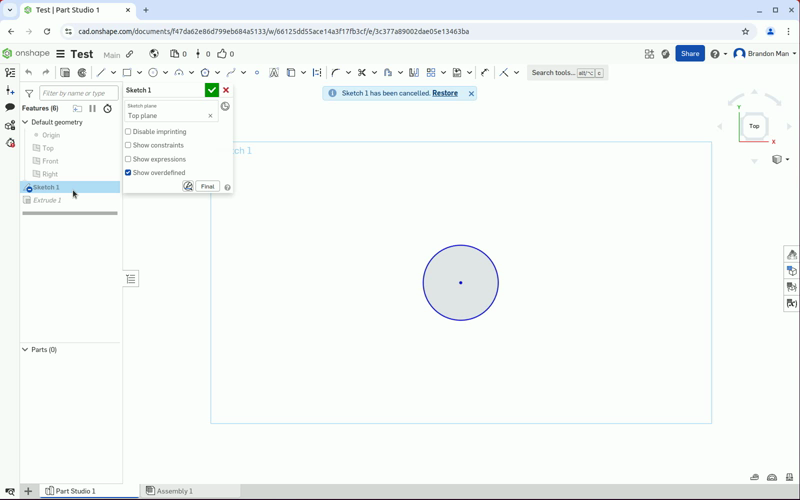
mouse_move(229, 92)
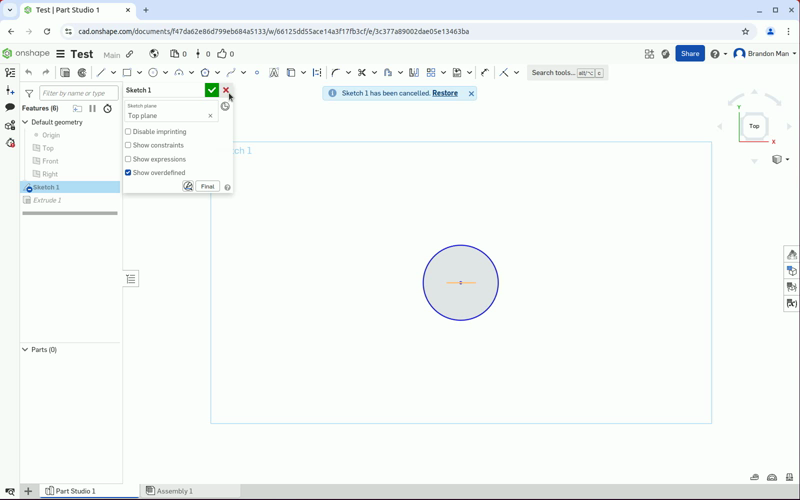
click(229, 92)
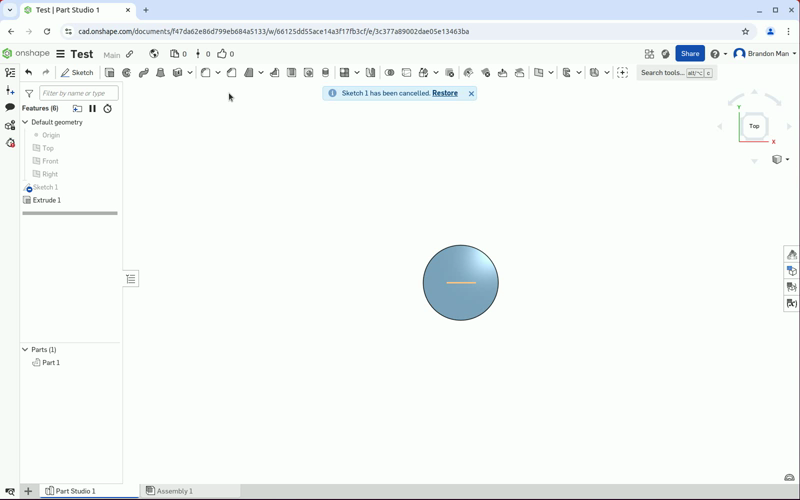
mouse_move(541, 75)
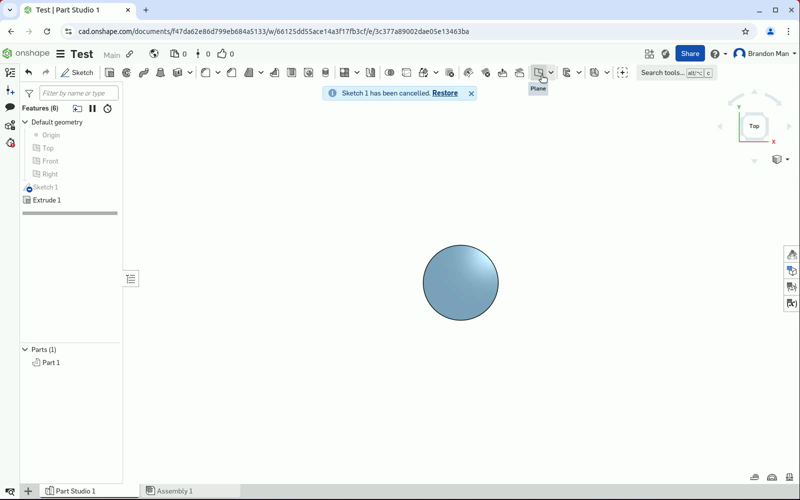
click(541, 75)
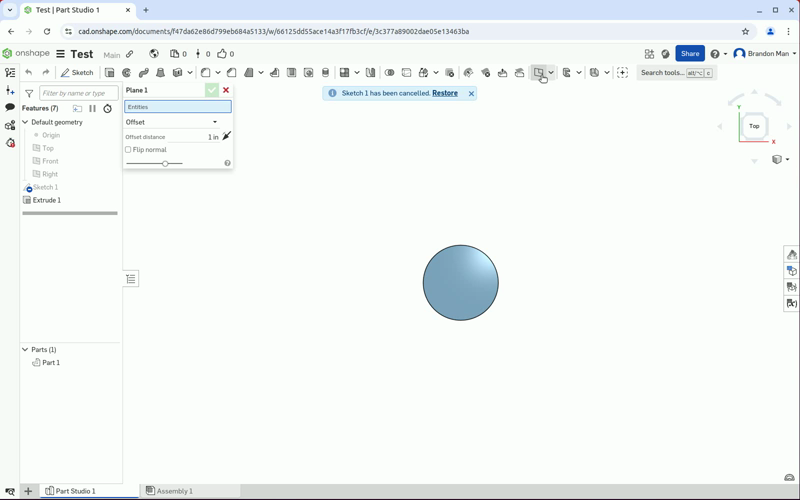
mouse_move(73, 150)
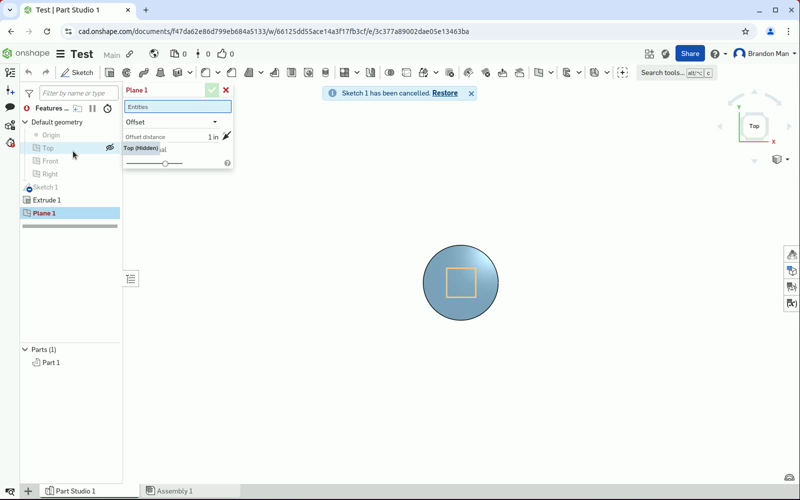
click(73, 150)
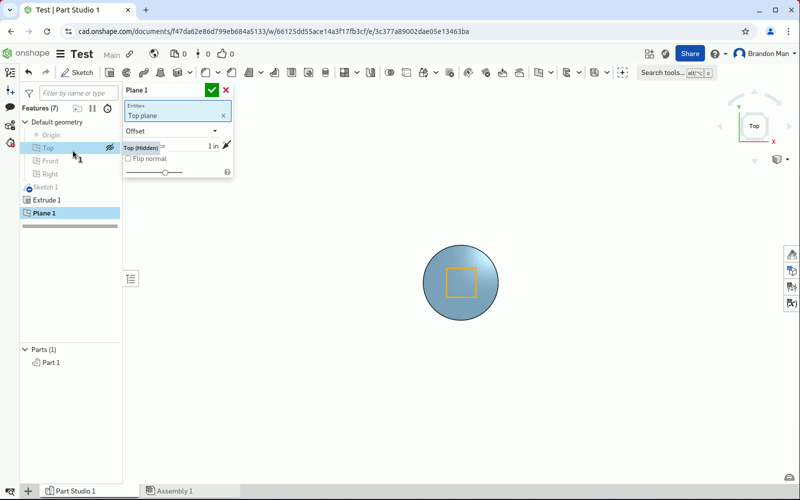
key(tab, 2)
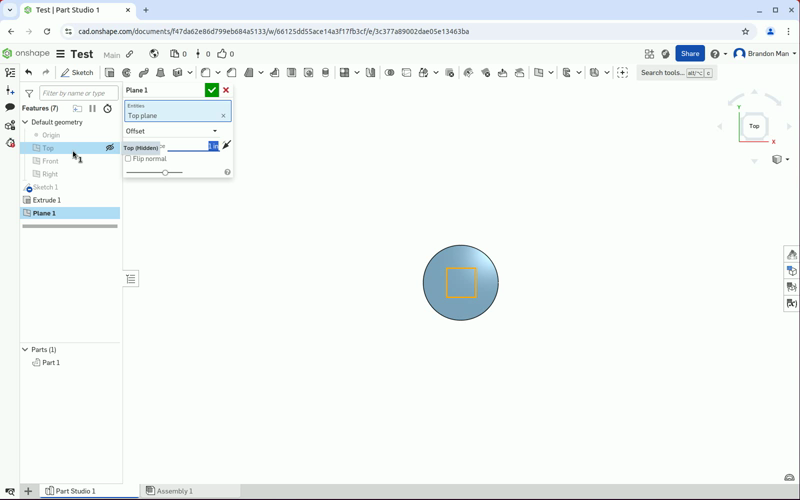
text(3.358)
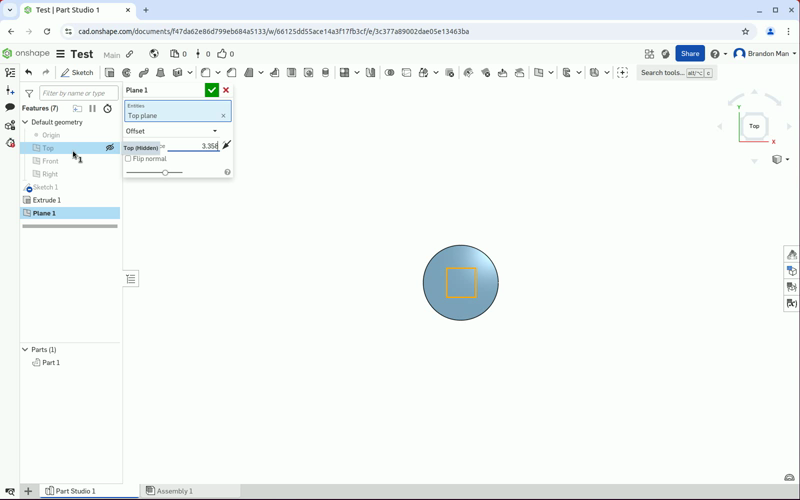
key(enter, 2)
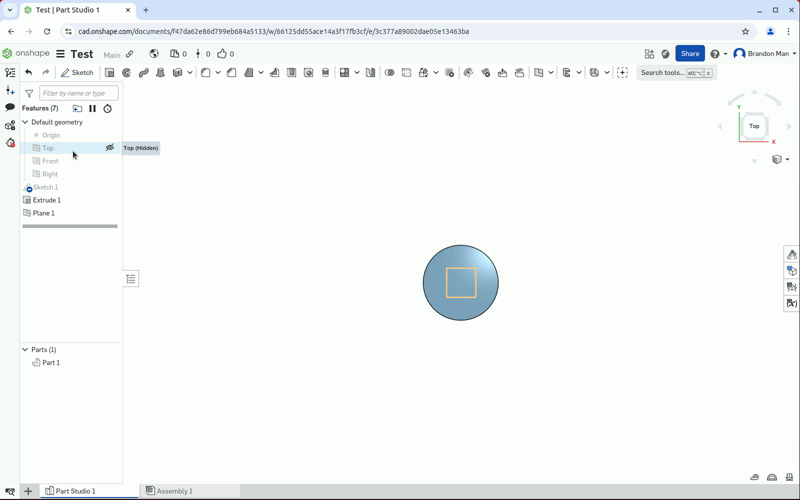
key(shift+s)
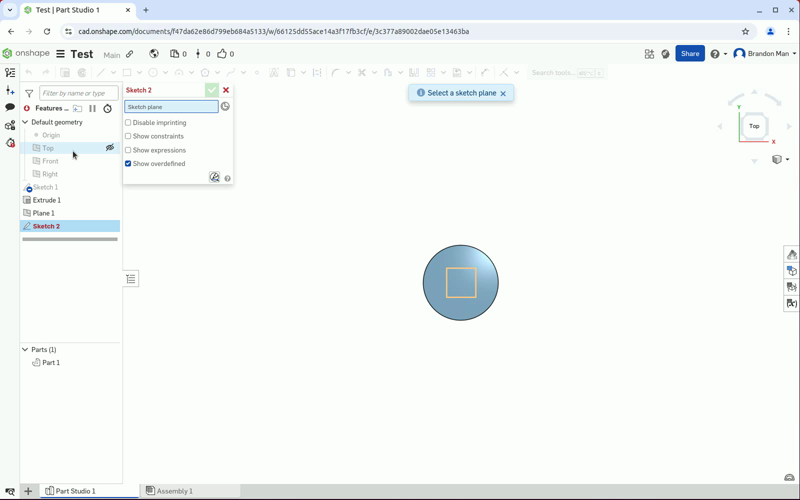
mouse_move(73, 215)
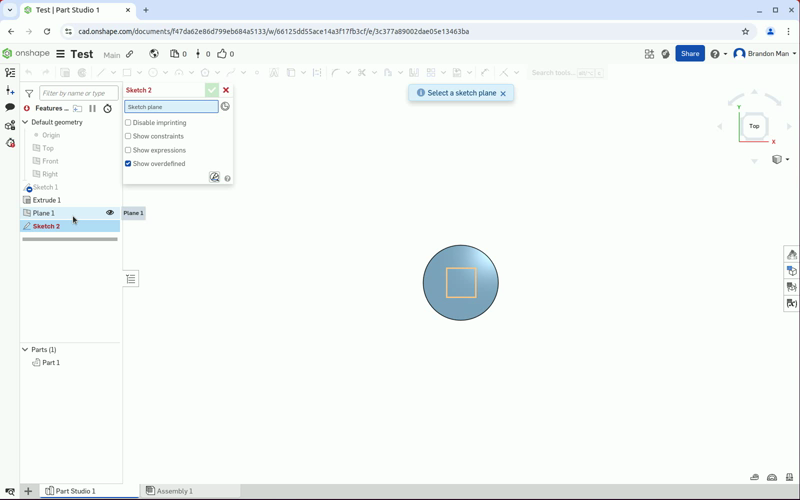
click(73, 215)
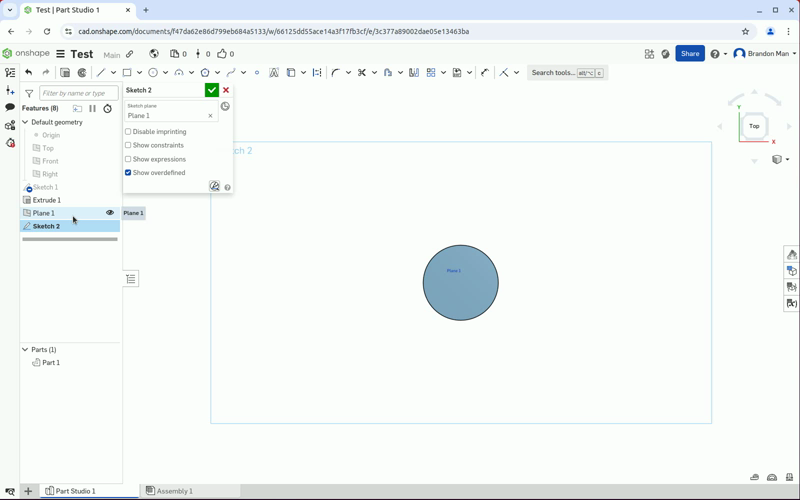
mouse_move(73, 352)
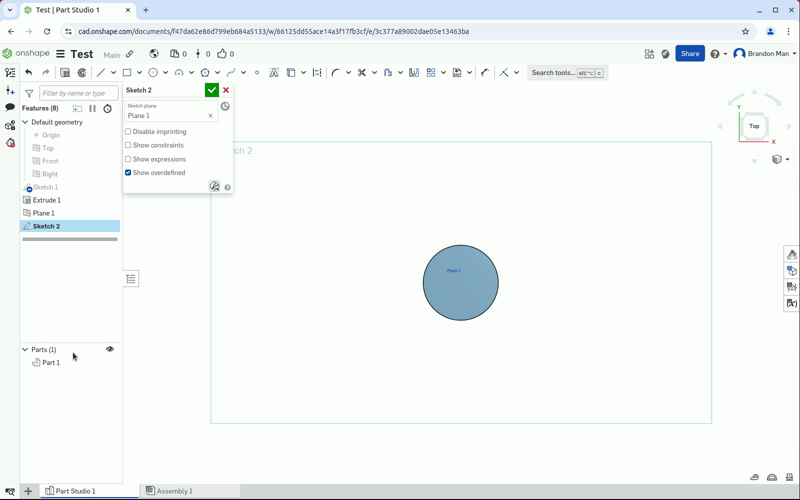
key(y)
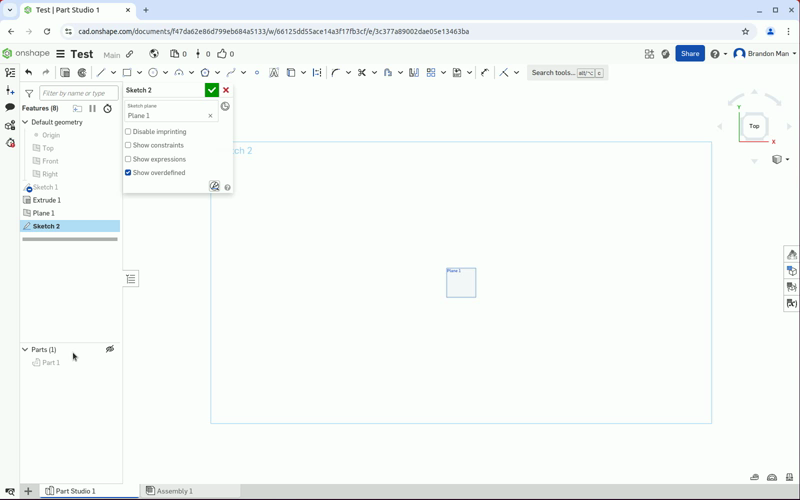
key(c)
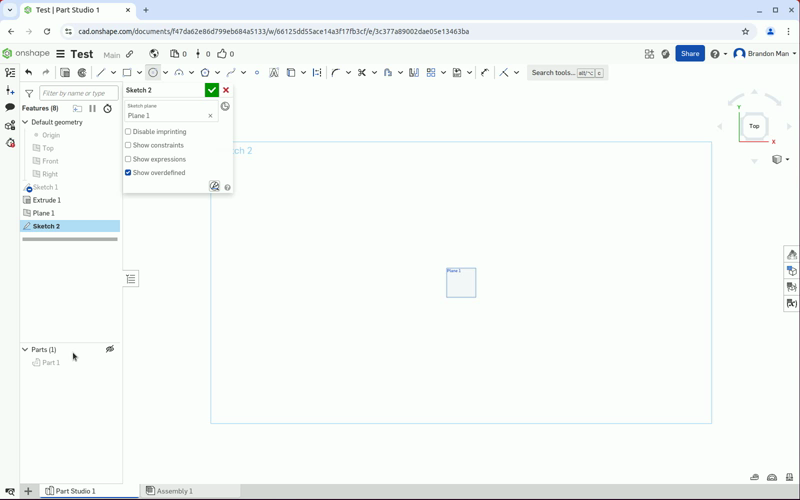
key_down(shift)
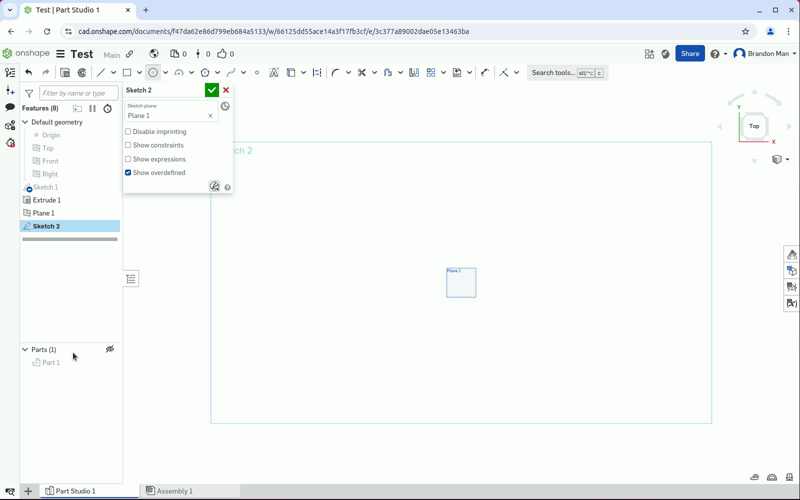
mouse_move(461, 282)
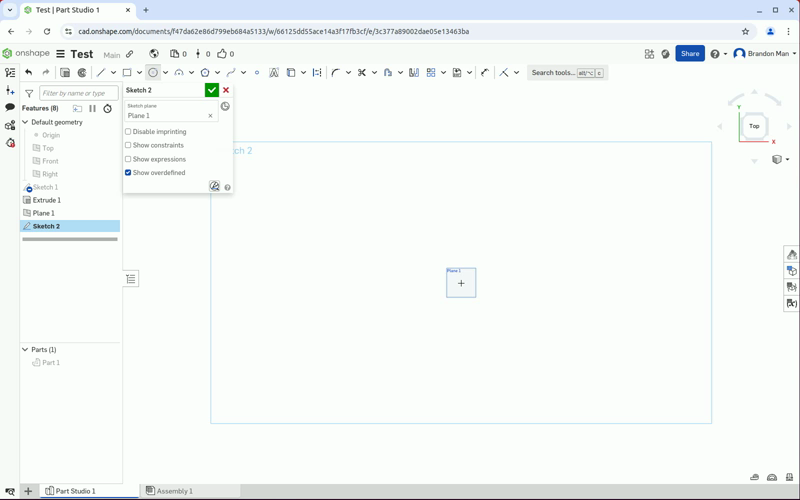
click(461, 282)
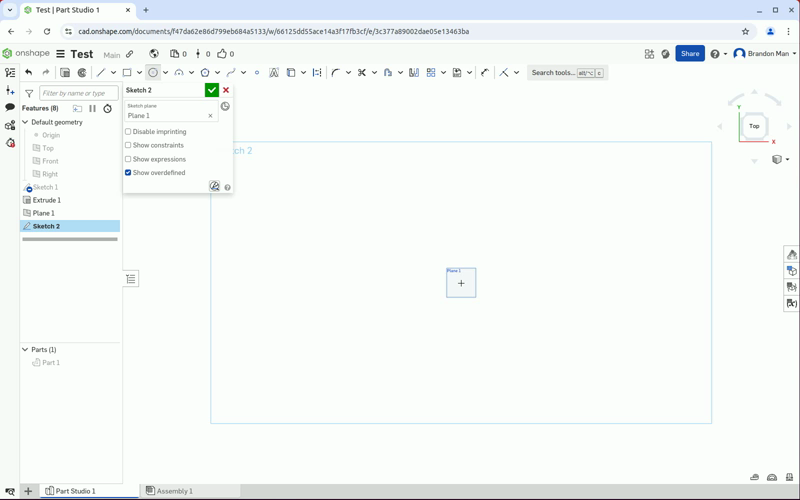
key_up(shift)
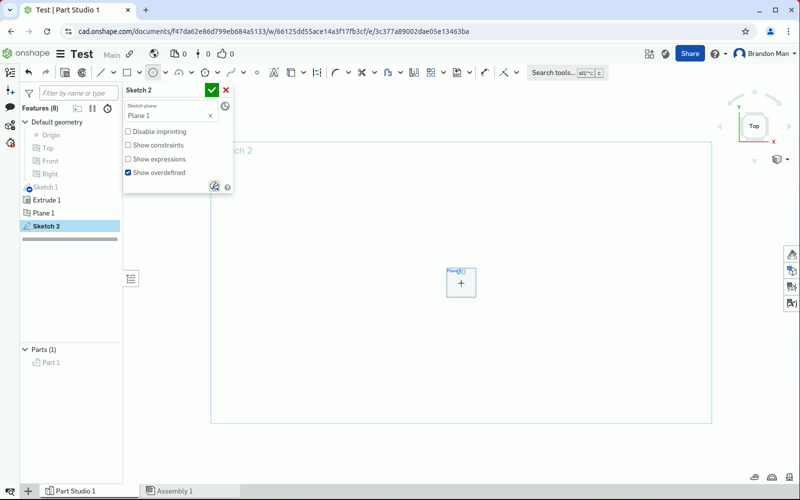
mouse_move(489, 282)
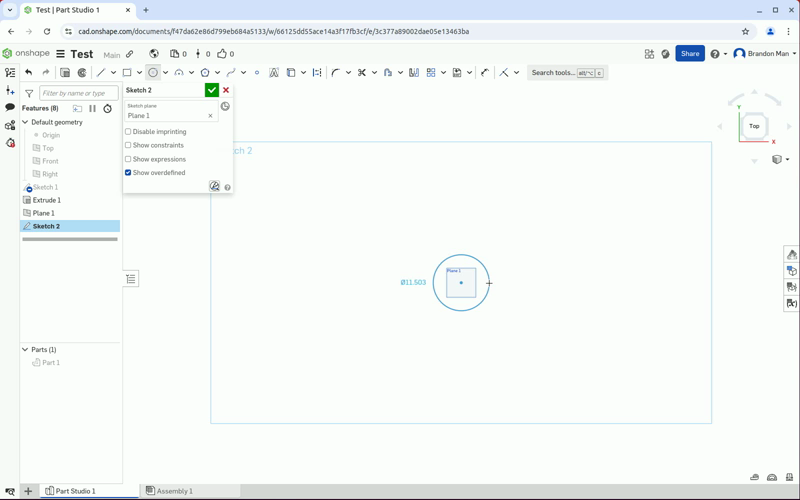
click(489, 282)
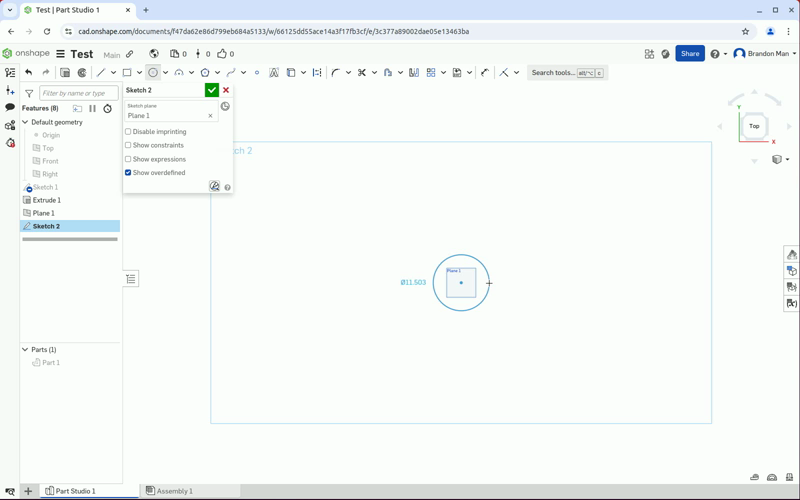
key(esc)
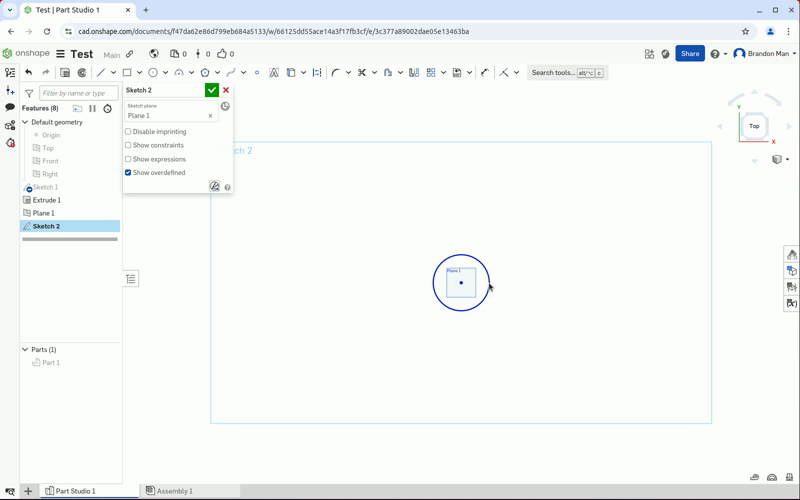
mouse_move(439, 292)
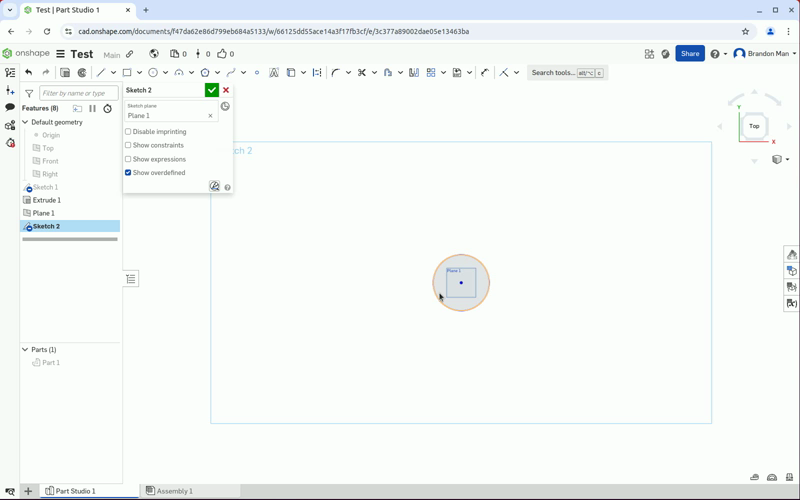
click(439, 292)
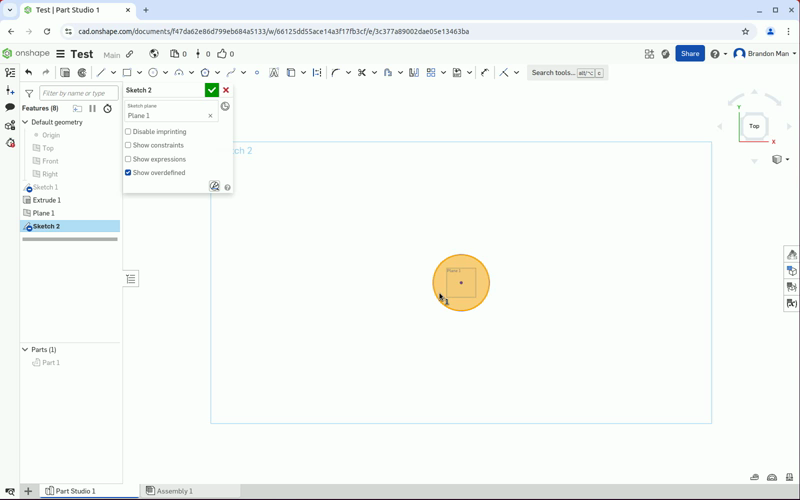
mouse_move(73, 352)
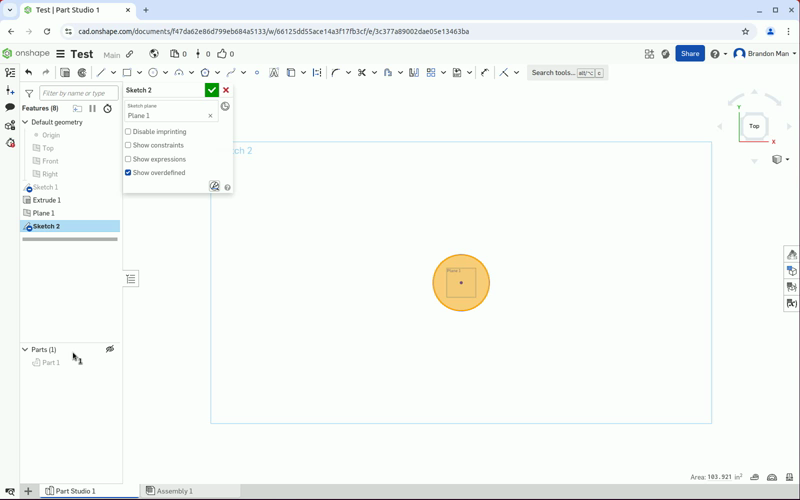
key(shift+y)
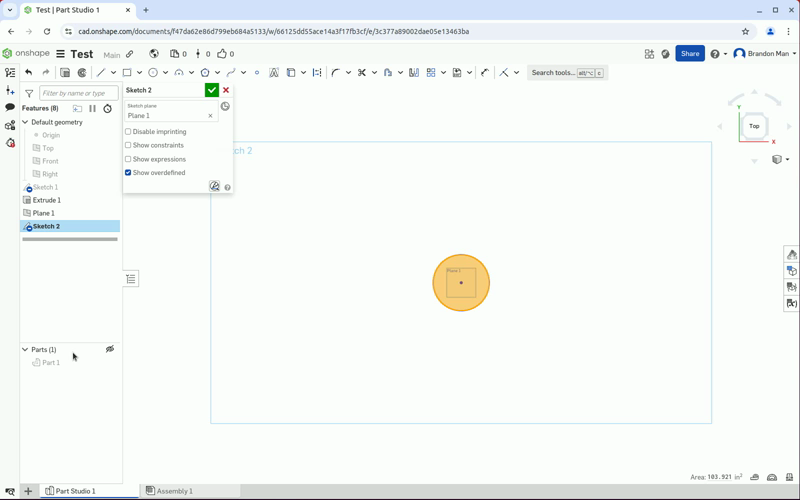
key(shift+e)
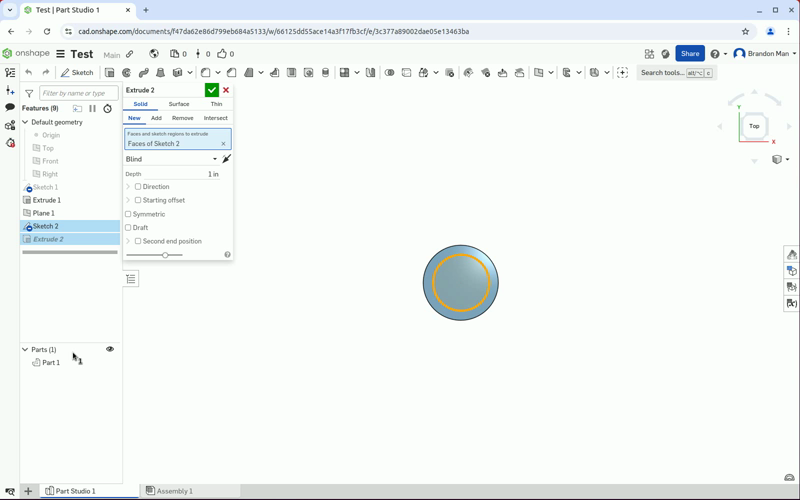
mouse_move(143, 106)
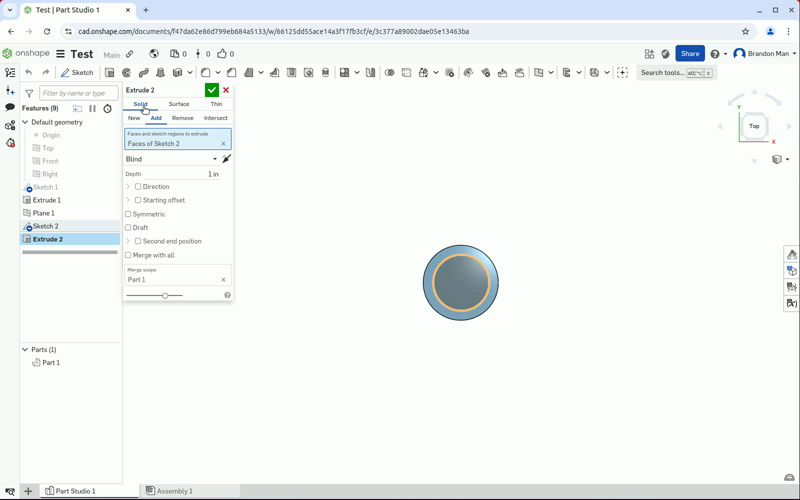
click(143, 106)
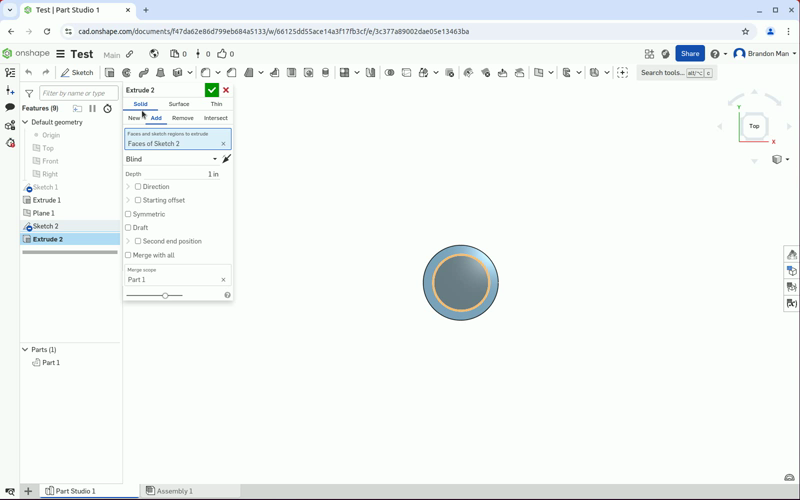
mouse_move(137, 120)
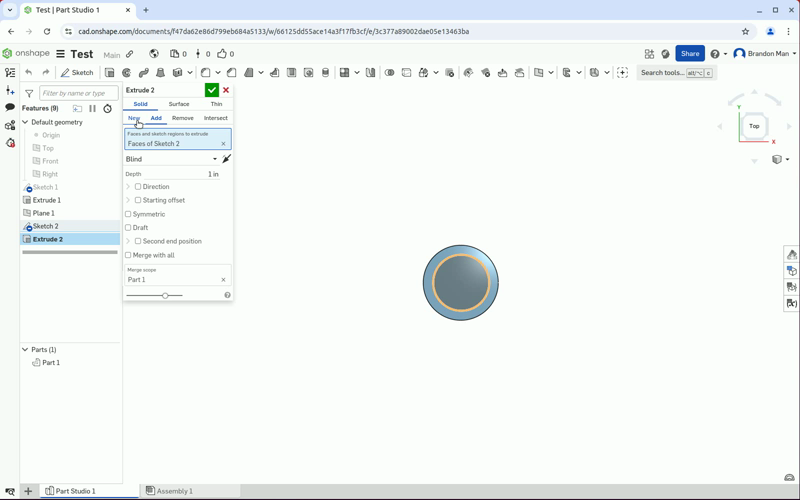
click(137, 120)
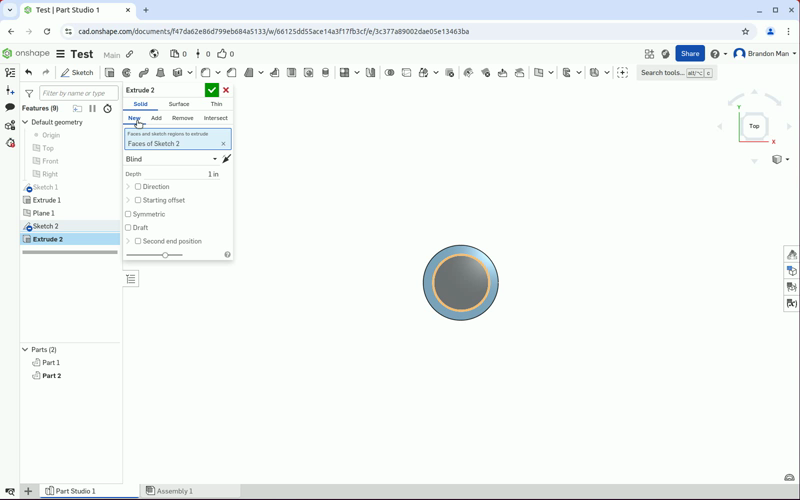
key(tab, 4)
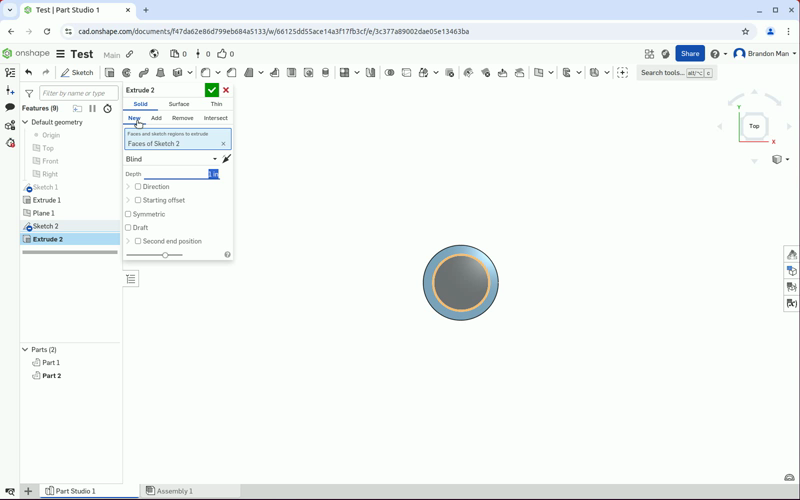
text(1.685)
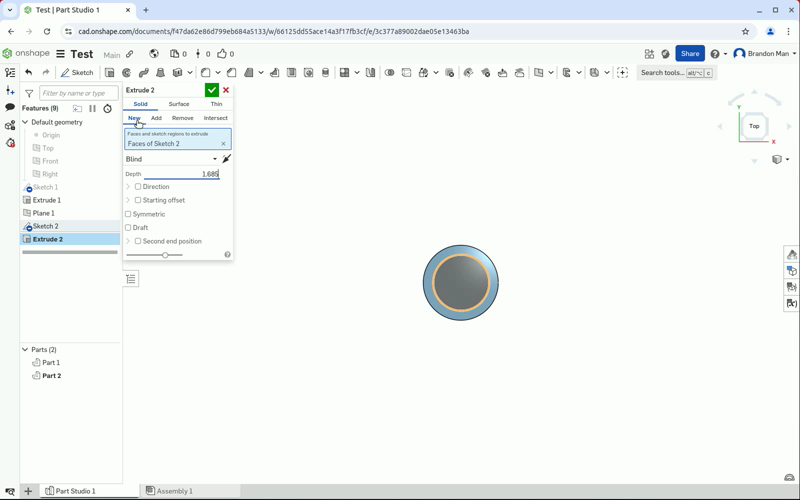
key(enter)
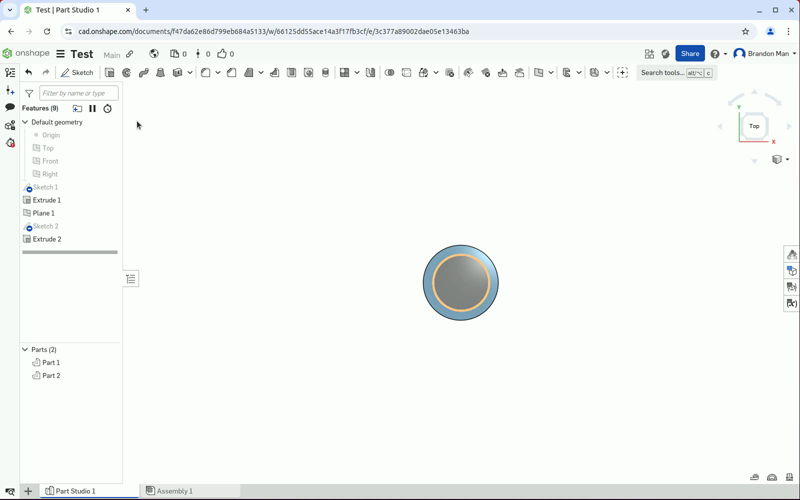
key(shift+h)
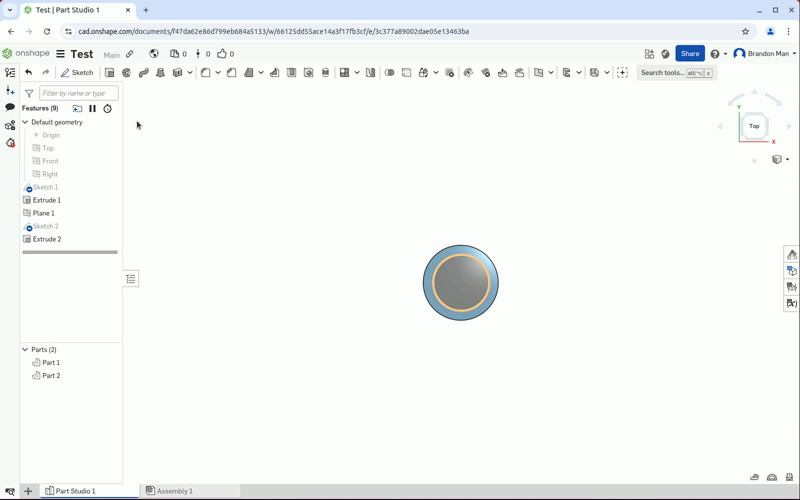
key(shift+h)
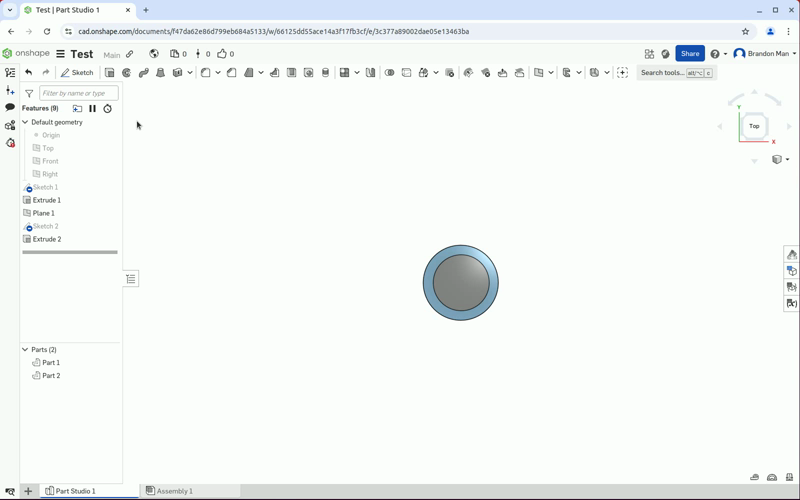
mouse_move(73, 189)
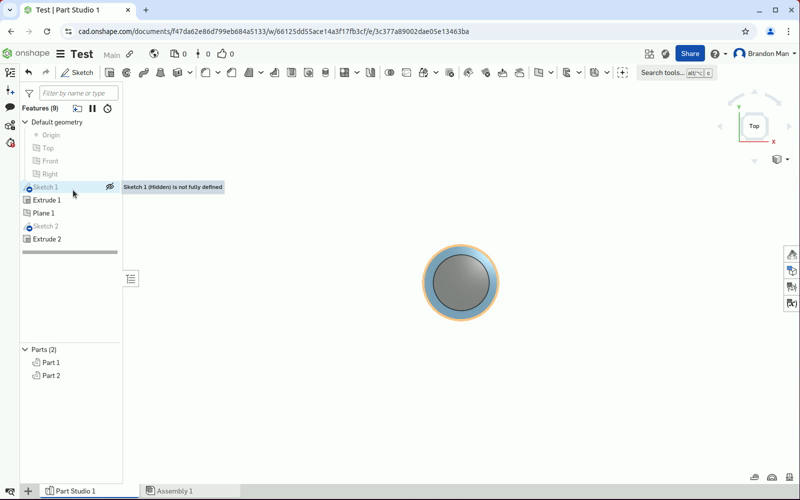
click(73, 189)
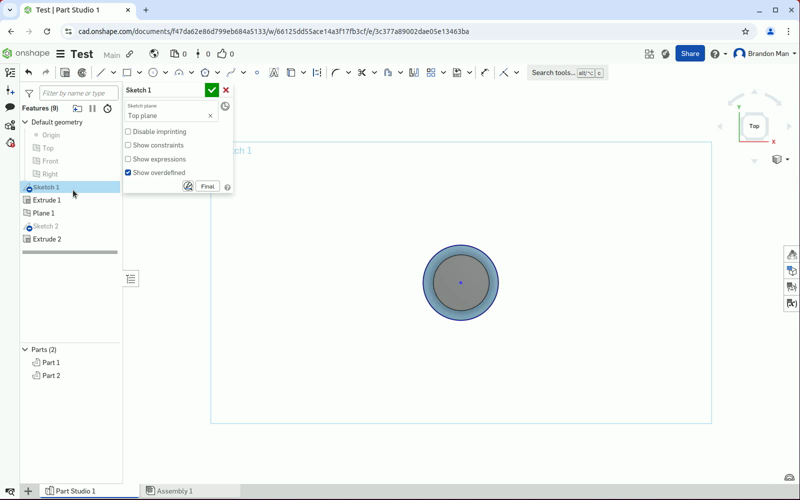
mouse_move(229, 92)
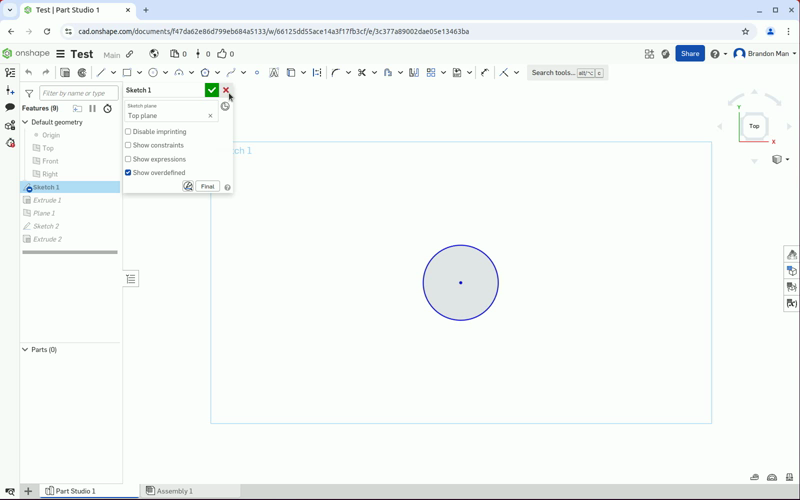
click(229, 92)
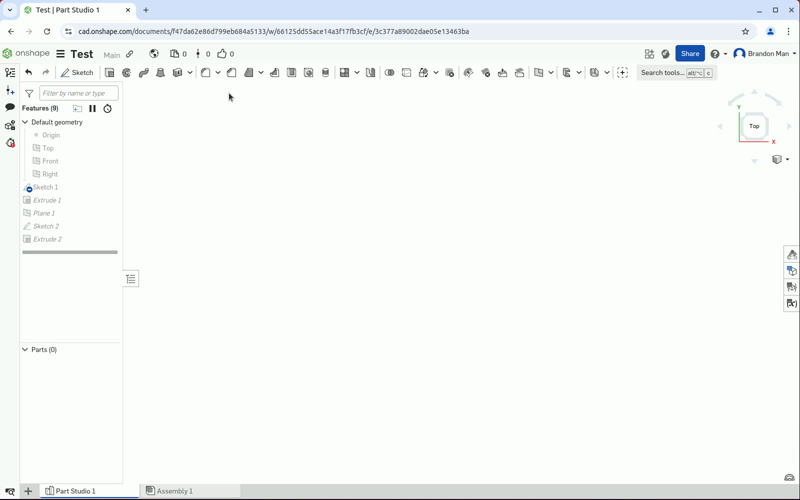
mouse_move(541, 75)
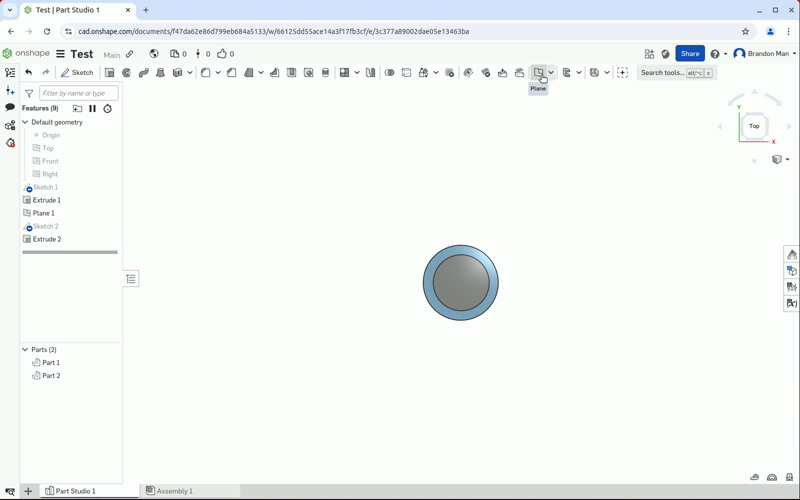
click(541, 75)
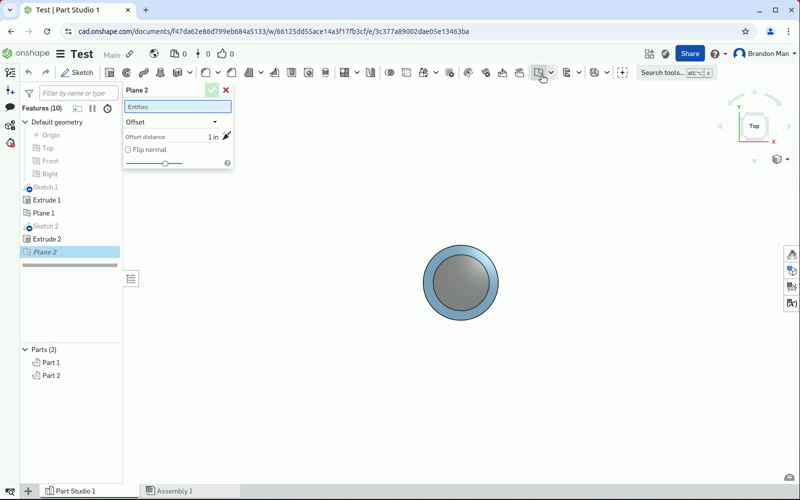
mouse_move(73, 150)
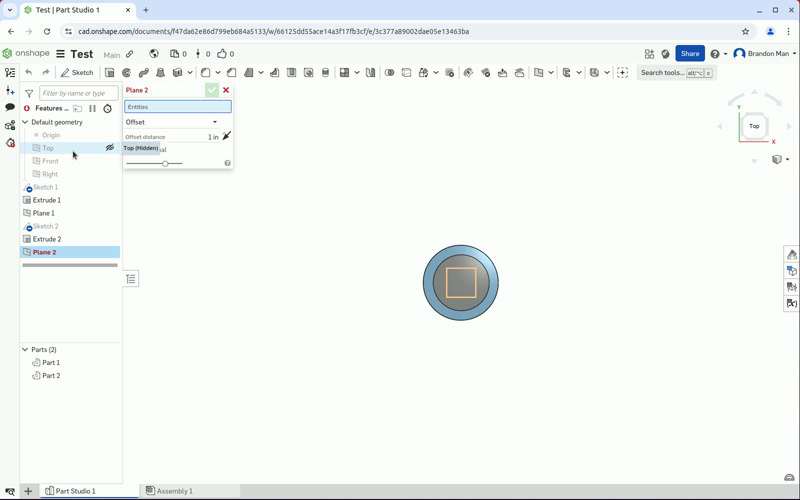
click(73, 150)
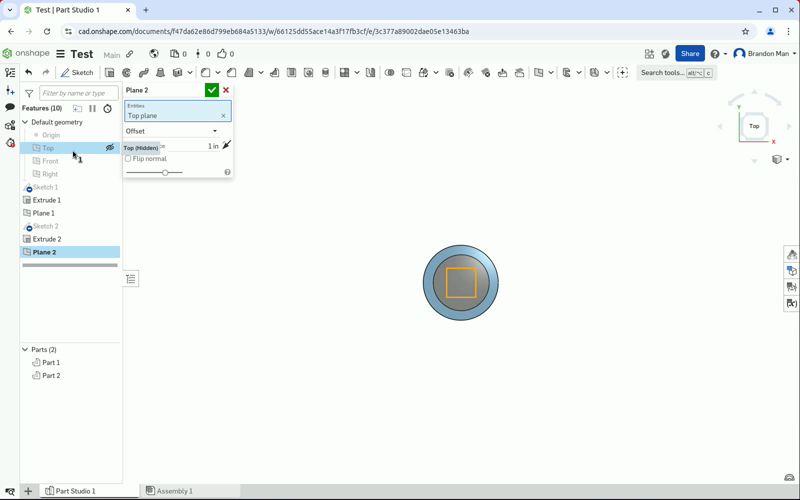
key(tab, 2)
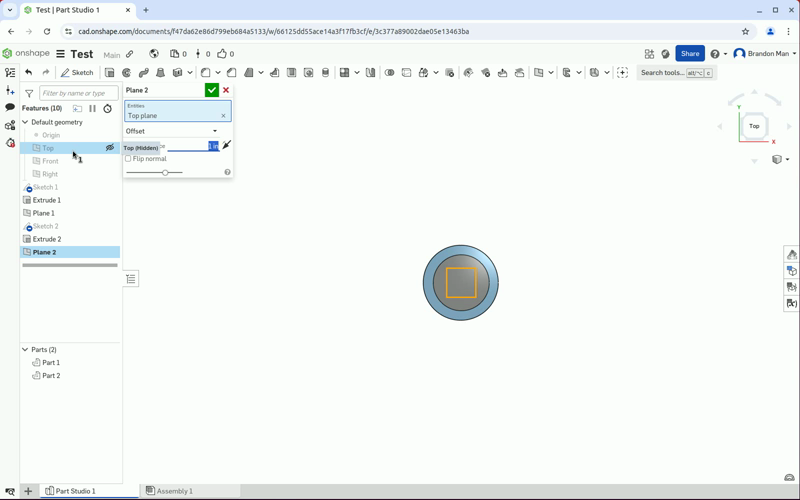
text(5.053)
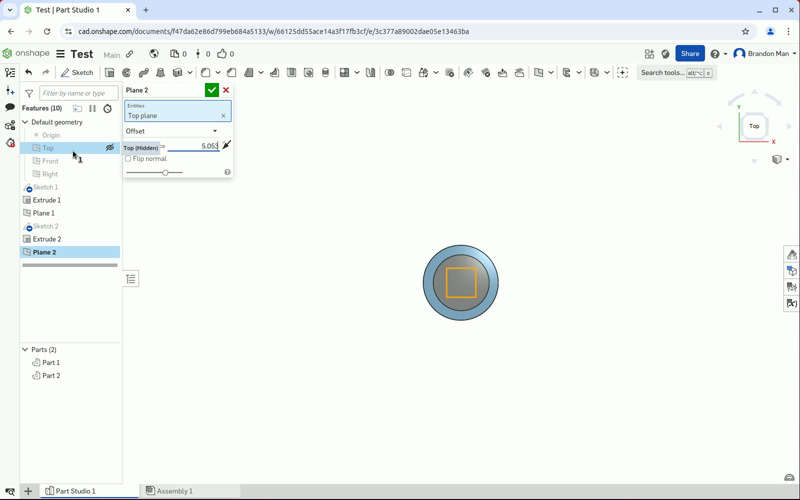
key(enter, 2)
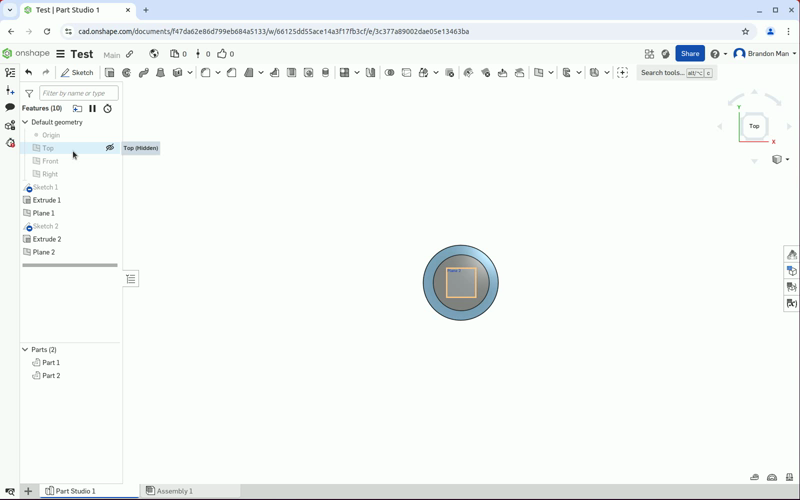
key(shift+s)
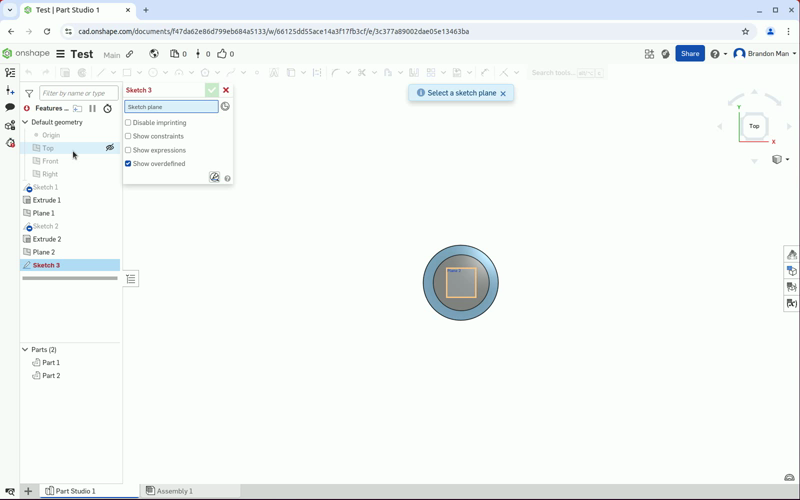
mouse_move(73, 254)
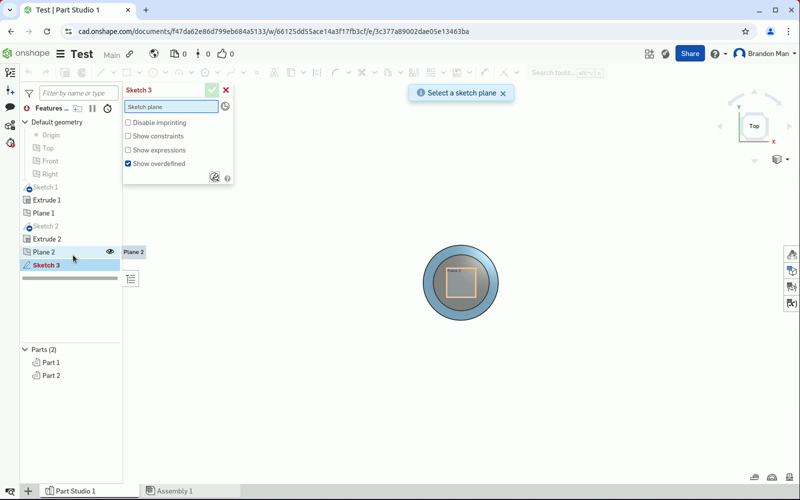
click(73, 254)
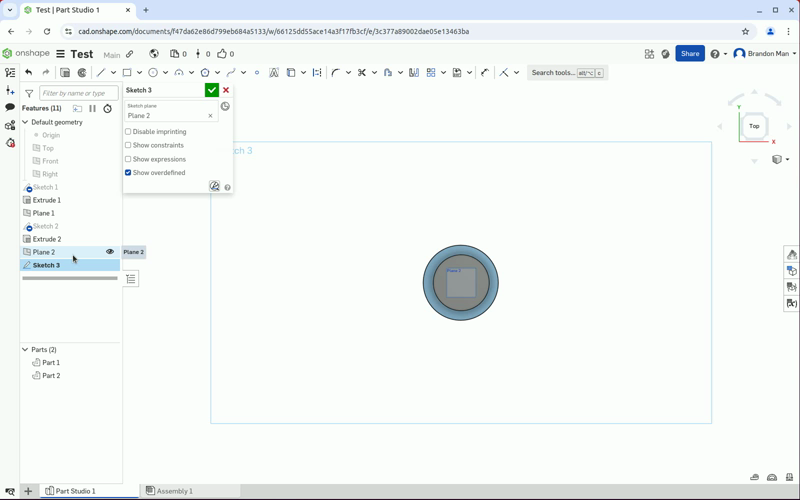
mouse_move(73, 352)
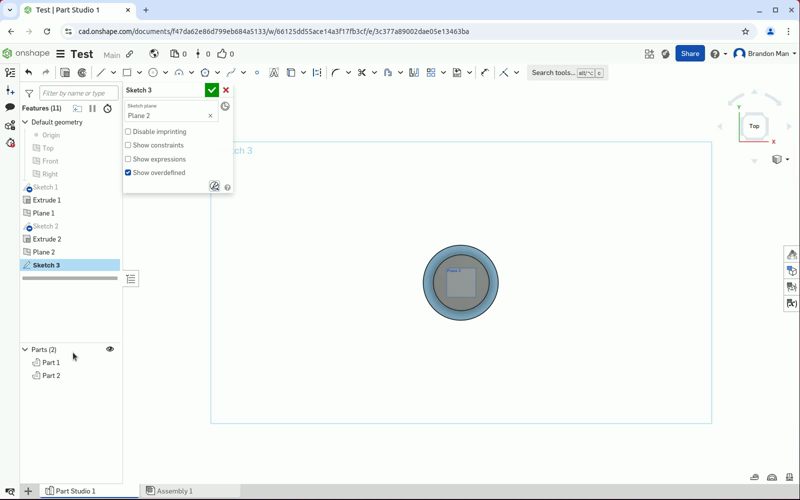
key(y)
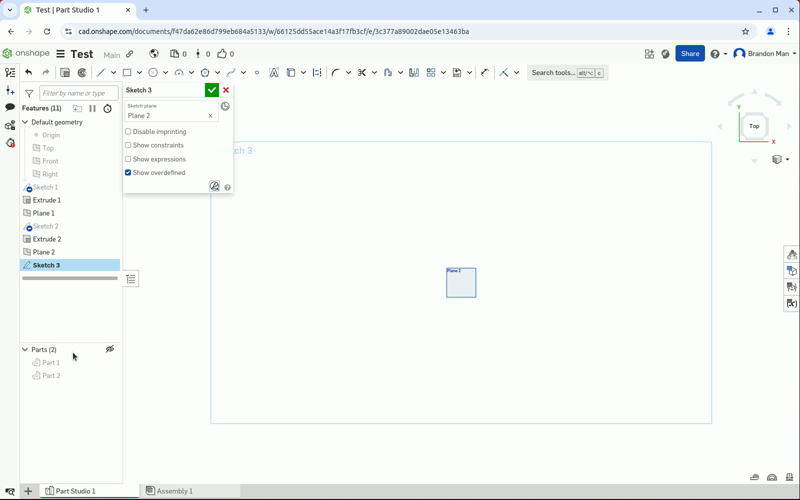
key(c)
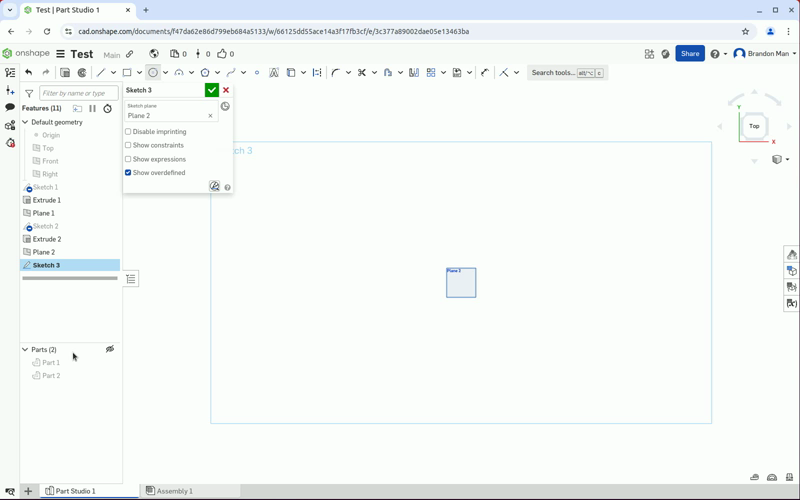
key_down(shift)
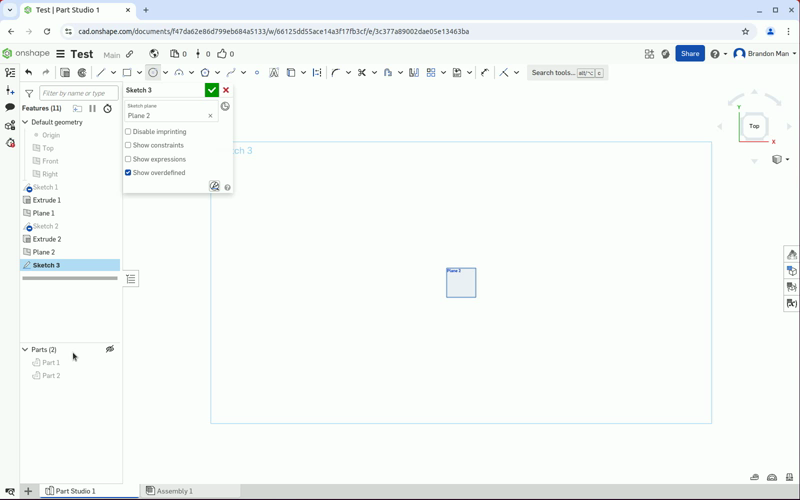
mouse_move(461, 282)
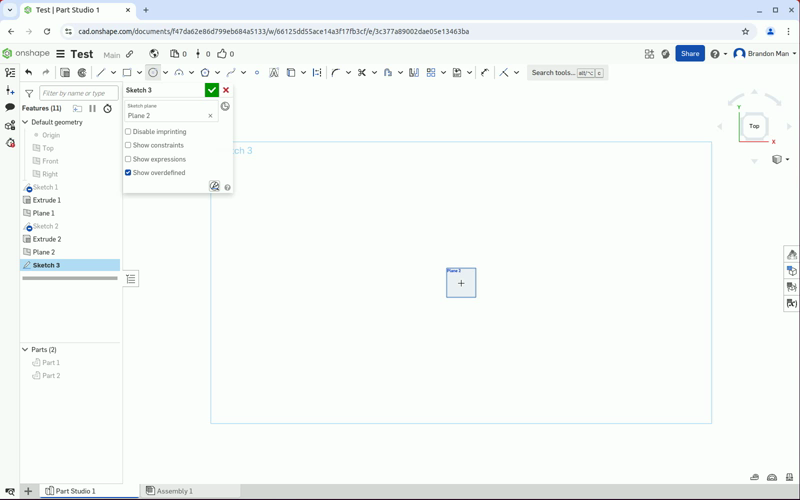
click(461, 282)
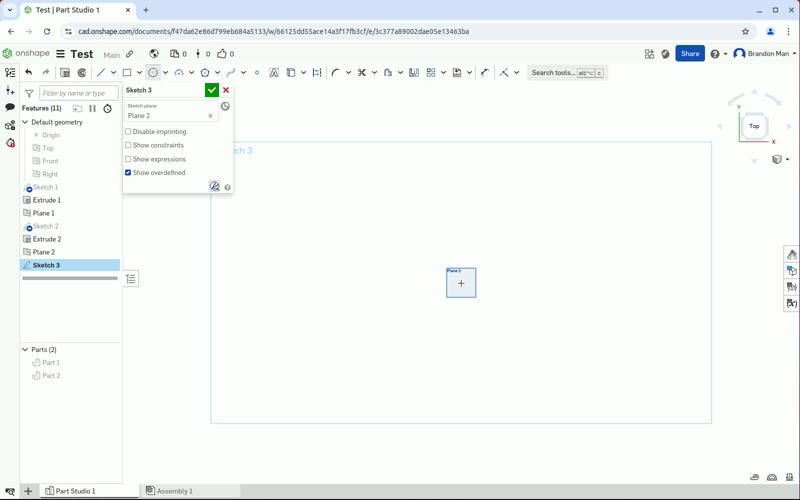
key_up(shift)
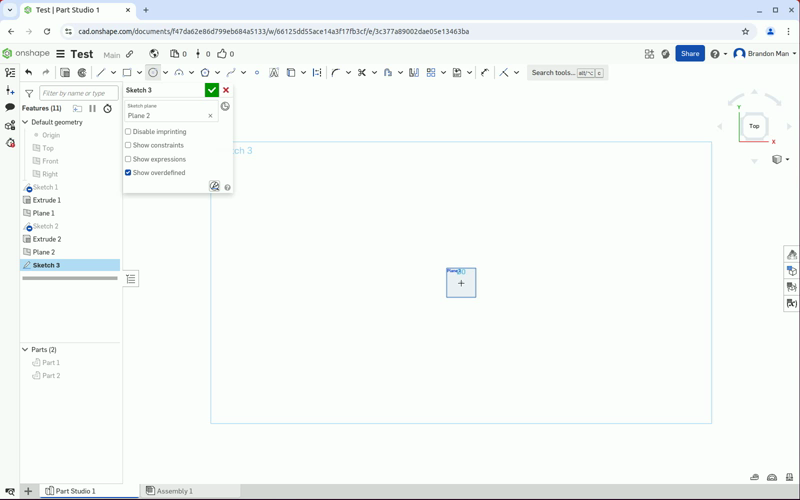
mouse_move(484, 282)
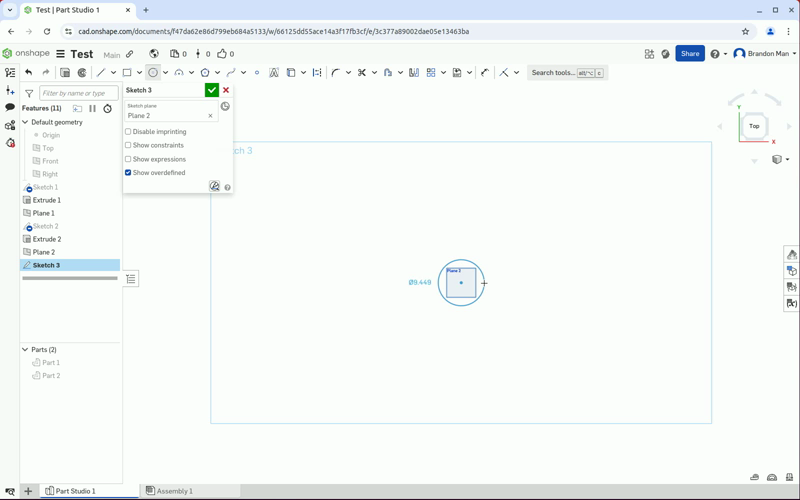
click(484, 282)
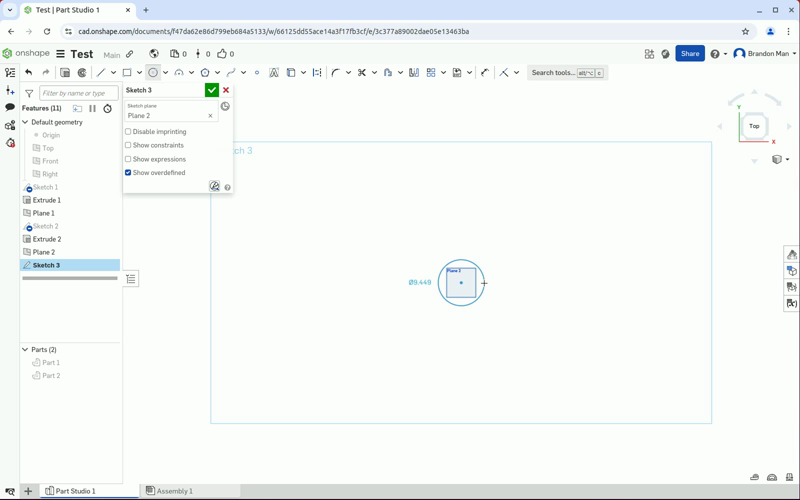
key(esc)
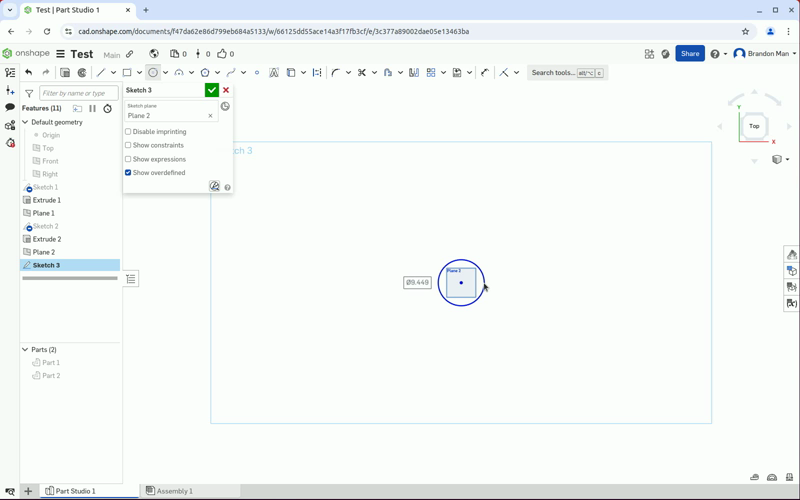
mouse_move(459, 261)
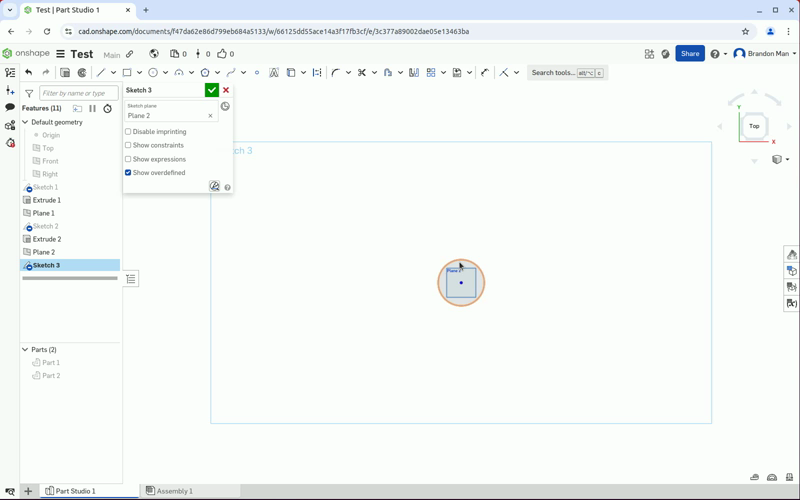
scroll(6)
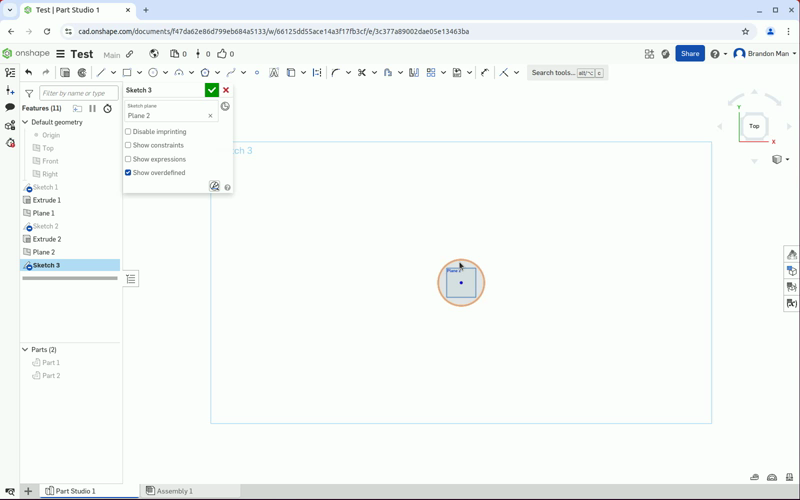
scroll(6)
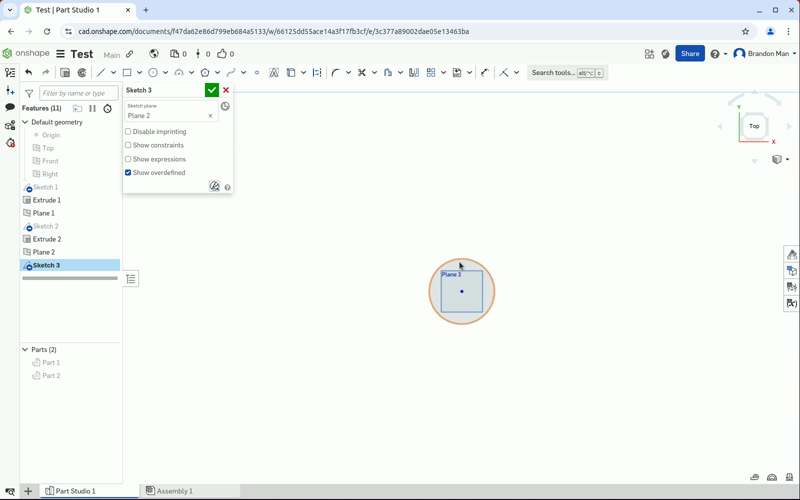
scroll(6)
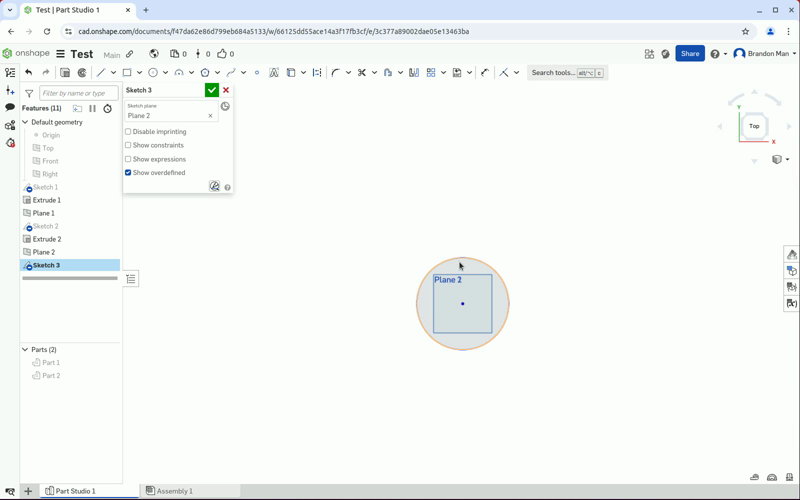
scroll(6)
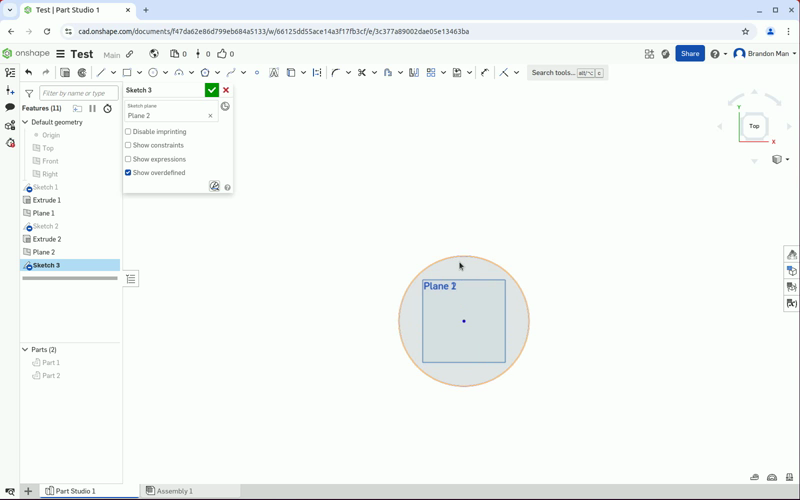
scroll(6)
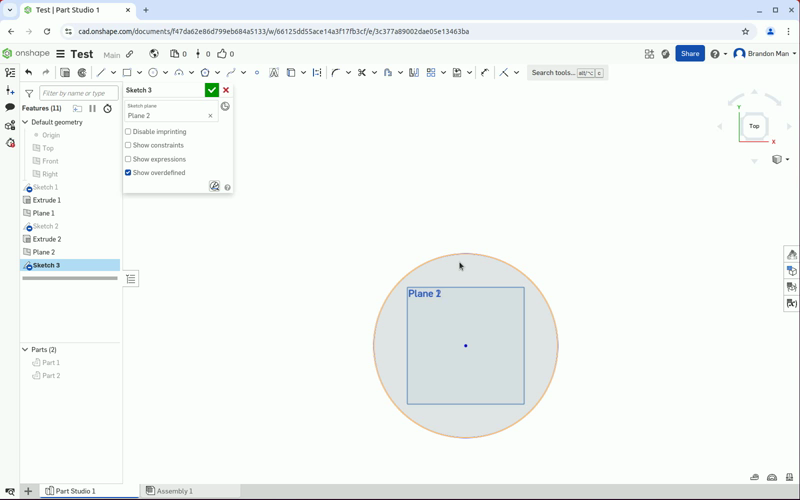
scroll(6)
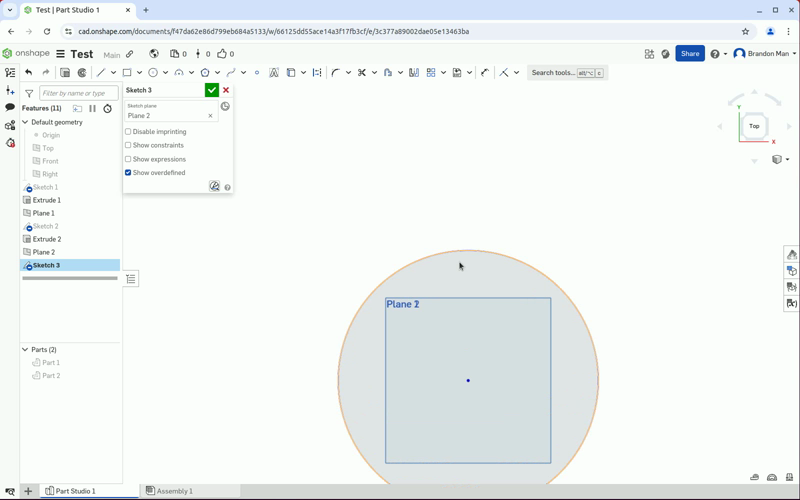
scroll(6)
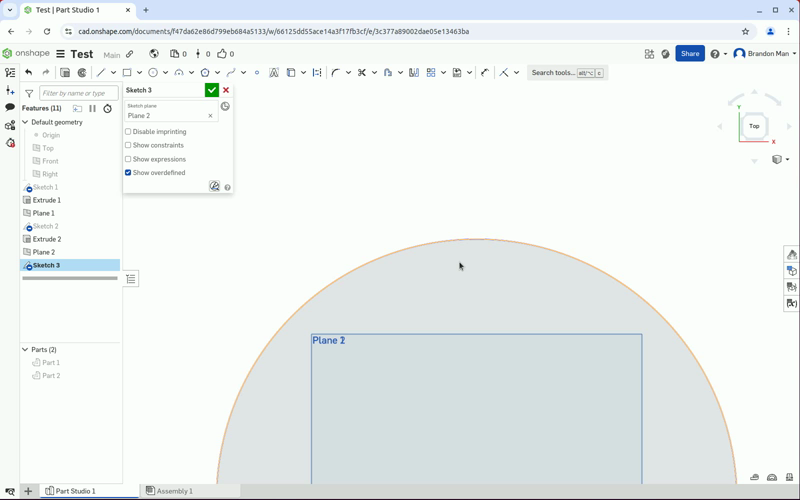
click(459, 261)
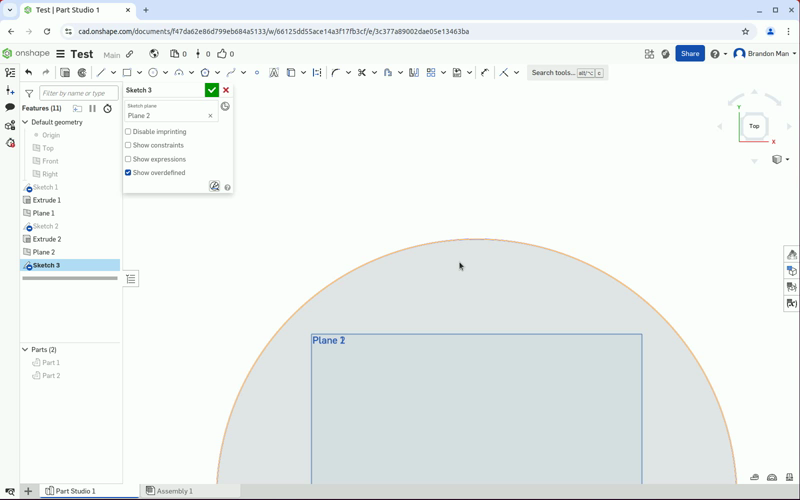
scroll(-6)
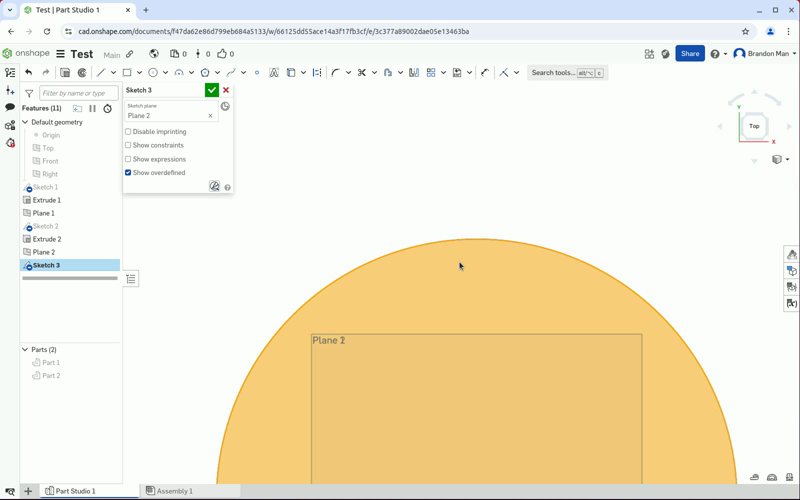
scroll(-6)
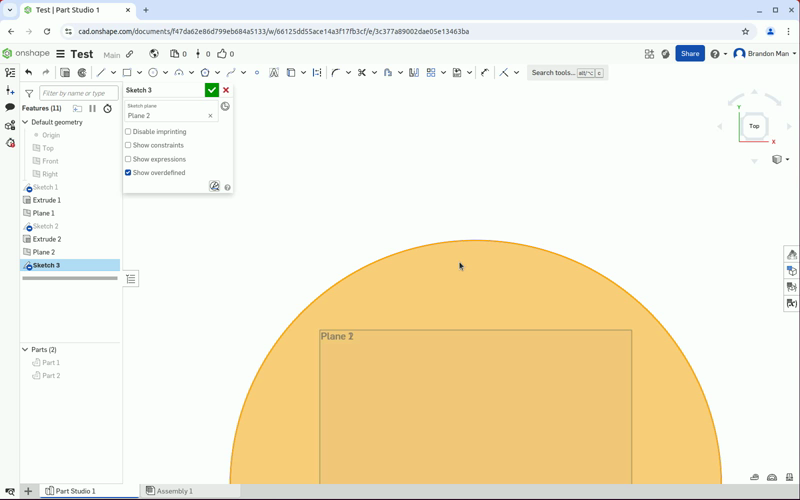
scroll(-6)
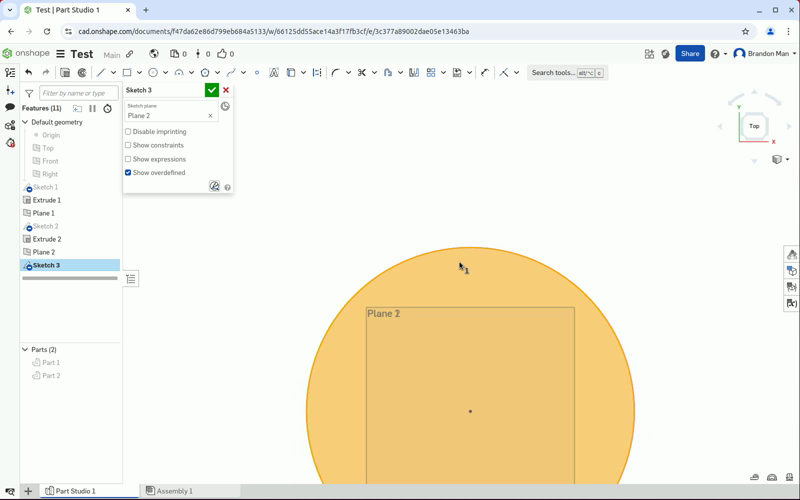
scroll(-6)
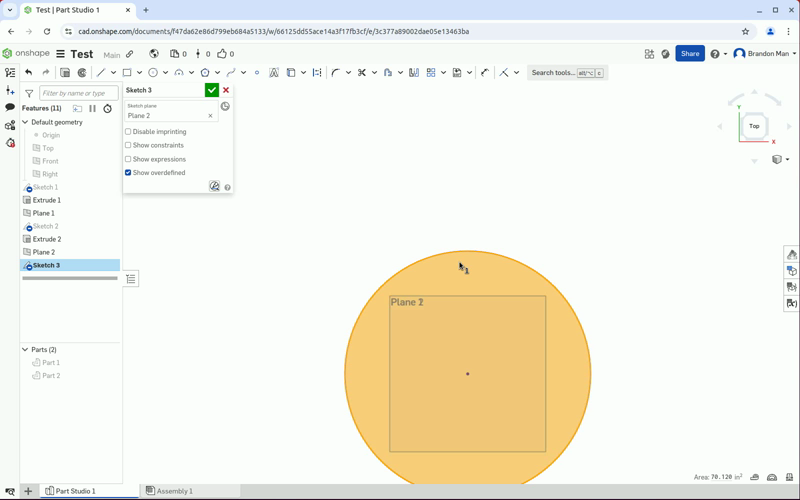
scroll(-6)
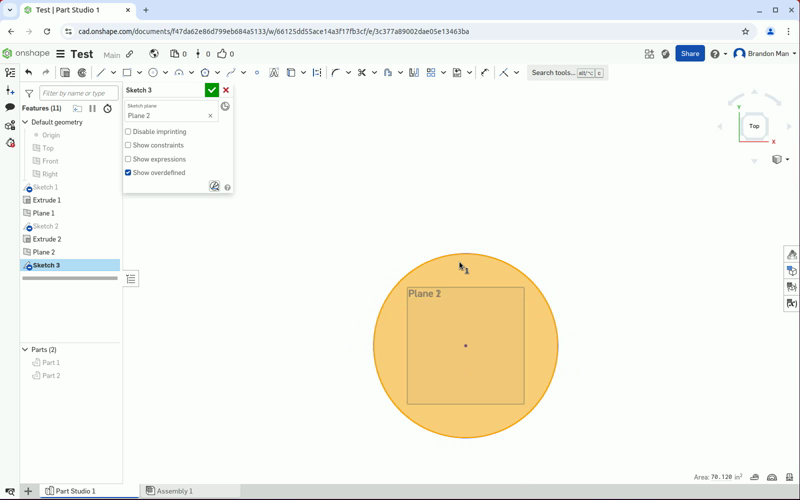
scroll(-6)
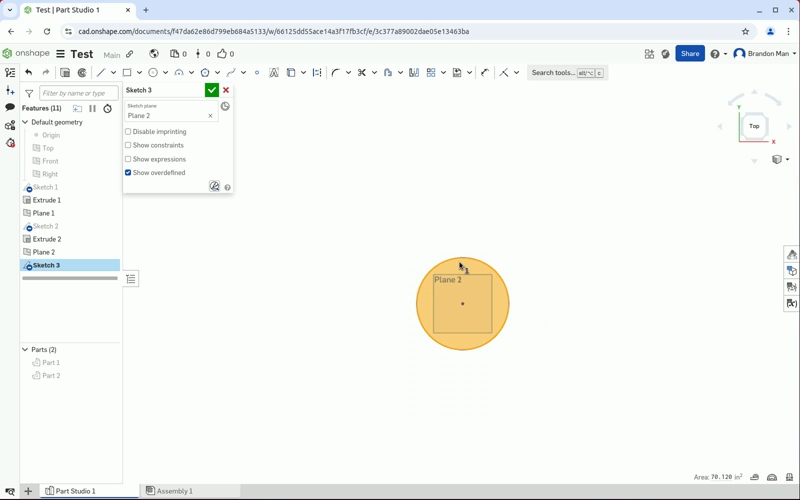
scroll(-6)
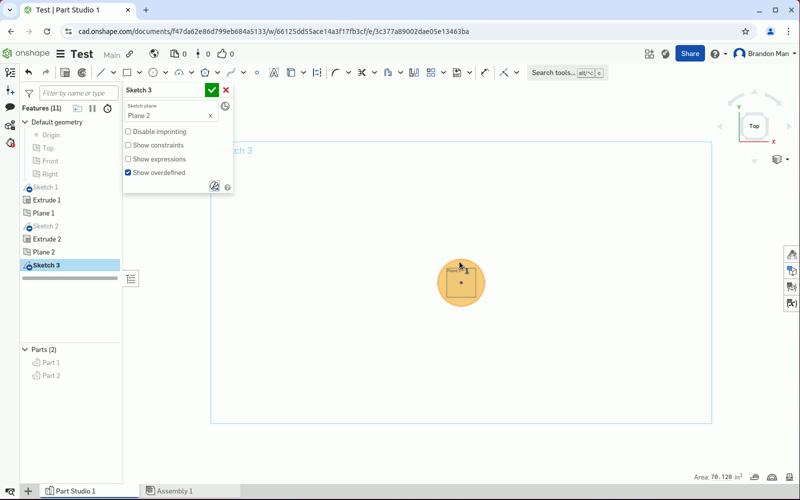
mouse_move(73, 352)
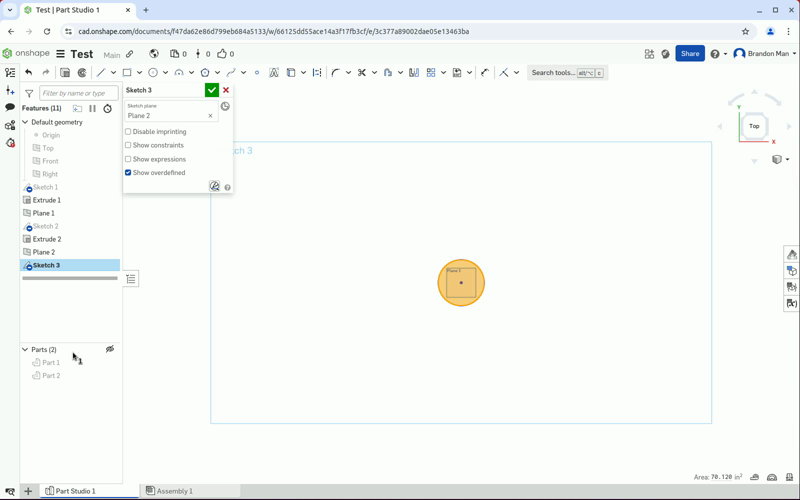
key(shift+y)
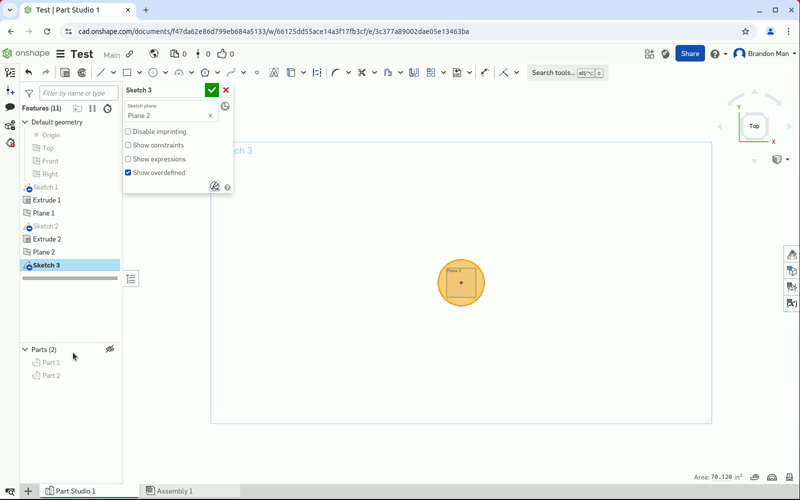
key(shift+e)
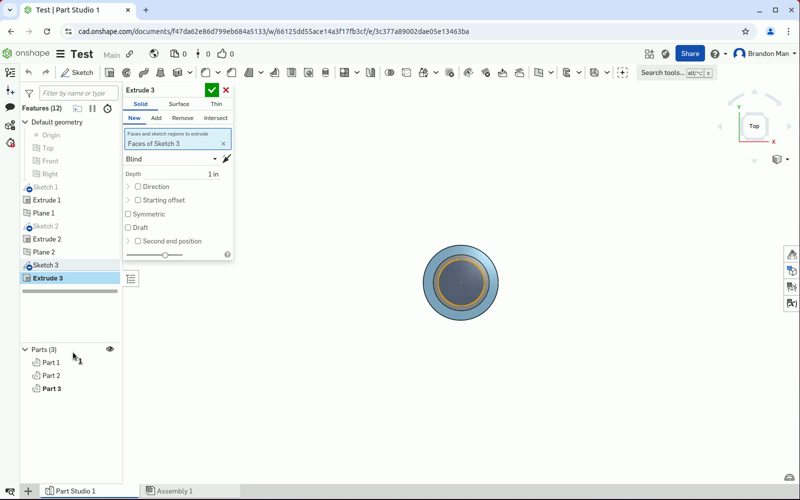
mouse_move(143, 106)
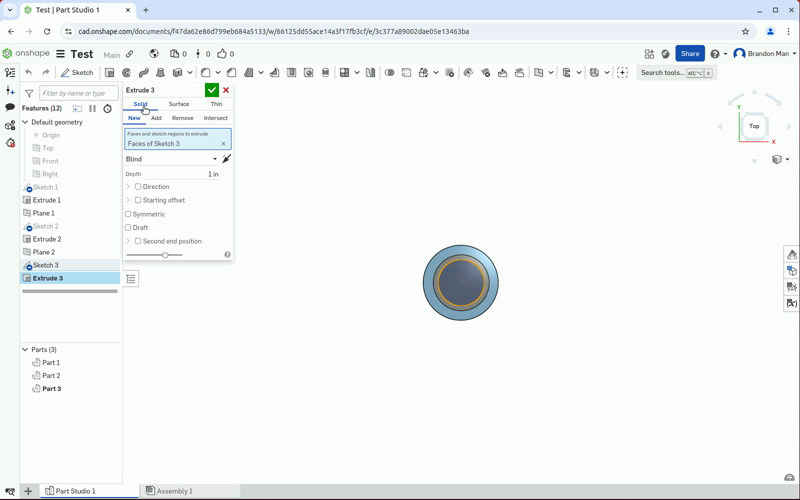
click(143, 106)
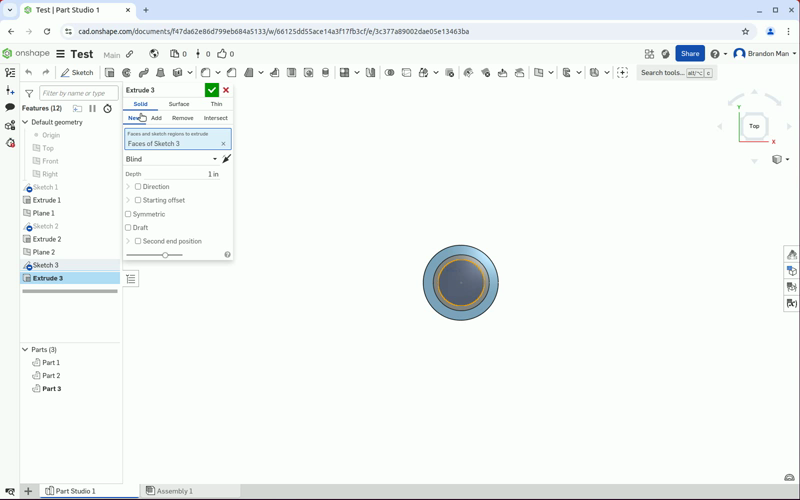
mouse_move(137, 120)
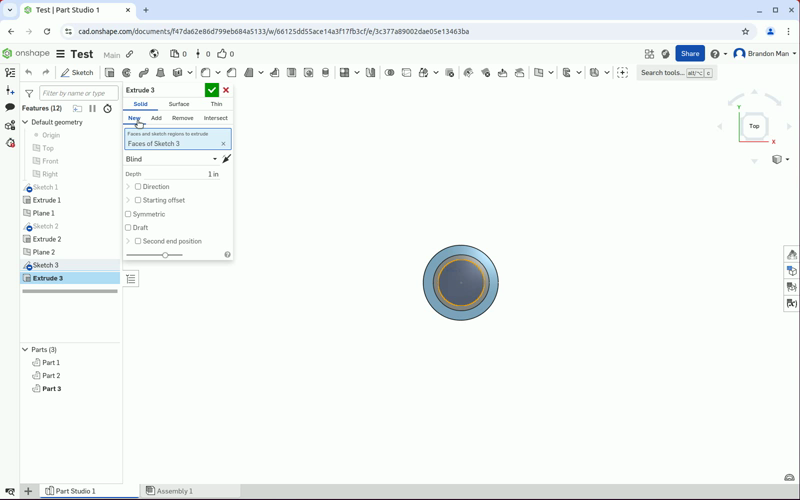
click(137, 120)
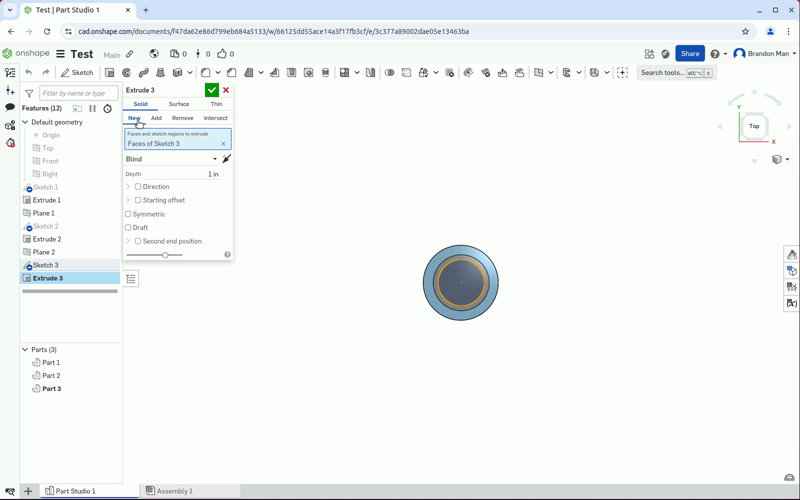
key(tab, 4)
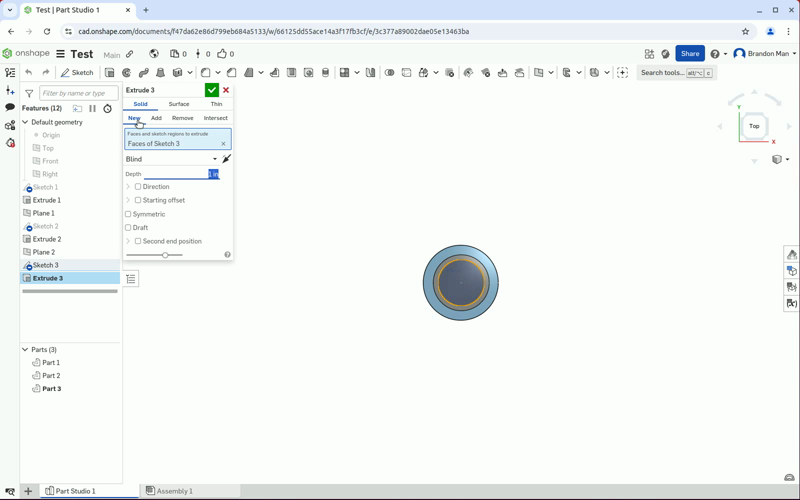
text(13.48)
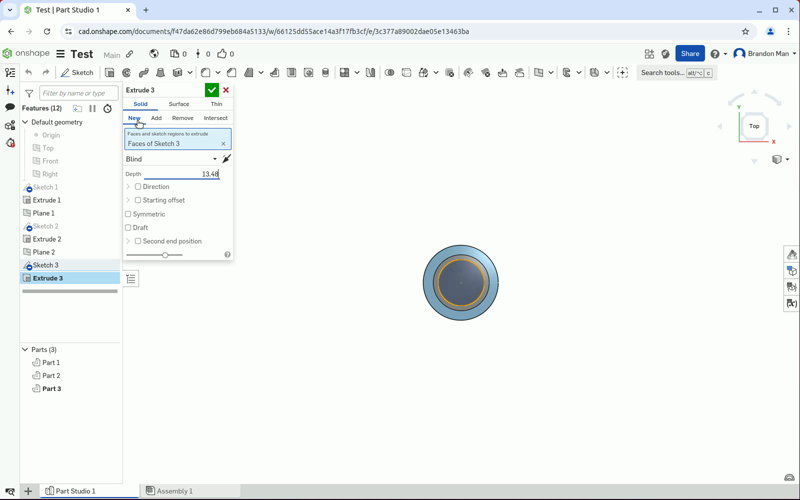
key(enter)
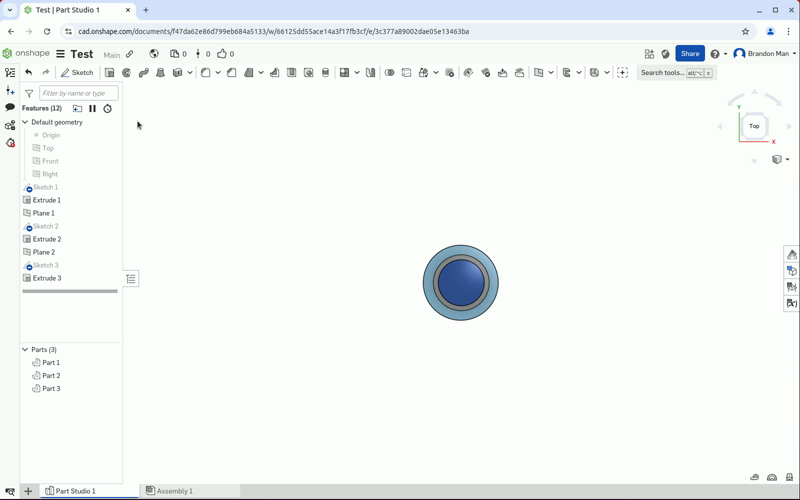
key(shift+h)
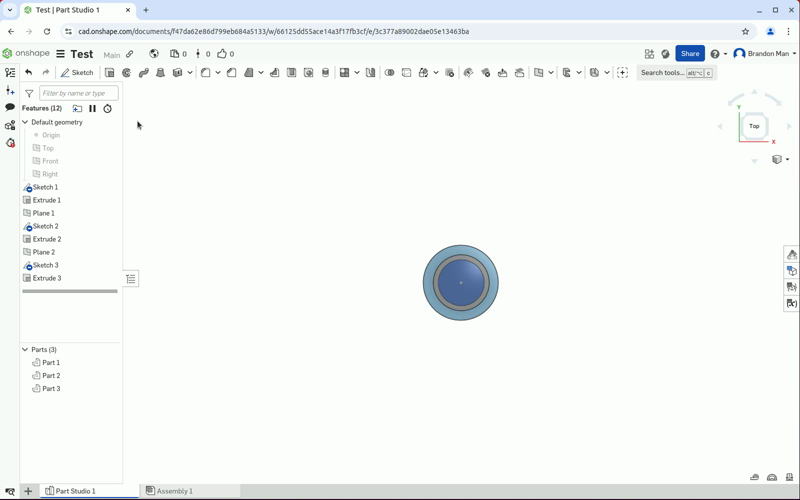
key(shift+h)
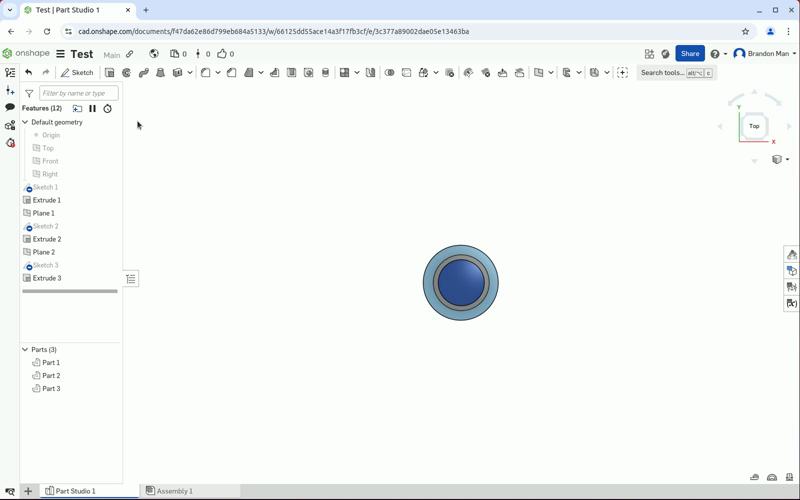
mouse_move(73, 189)
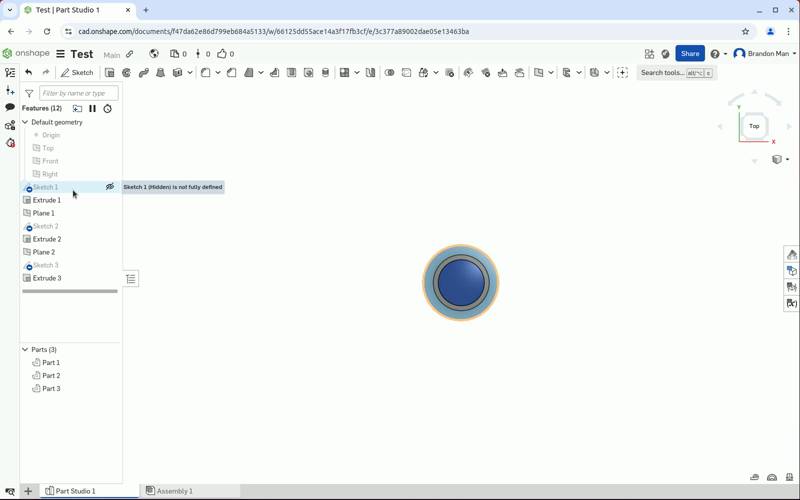
click(73, 189)
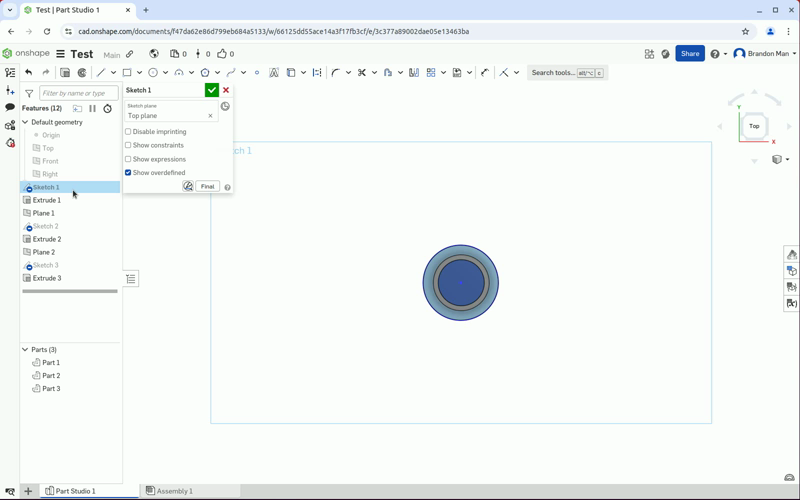
mouse_move(229, 92)
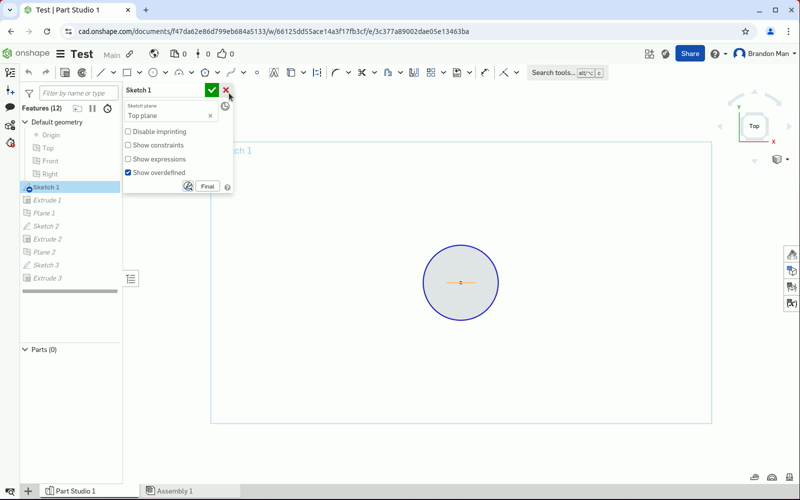
click(229, 92)
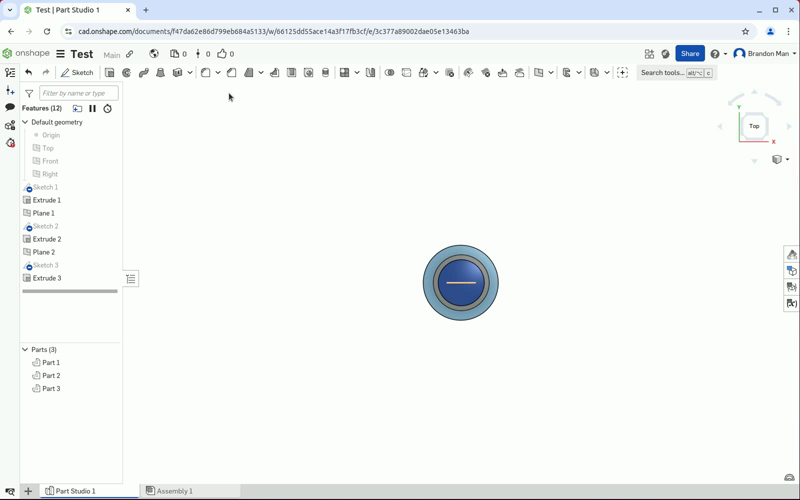
mouse_move(541, 75)
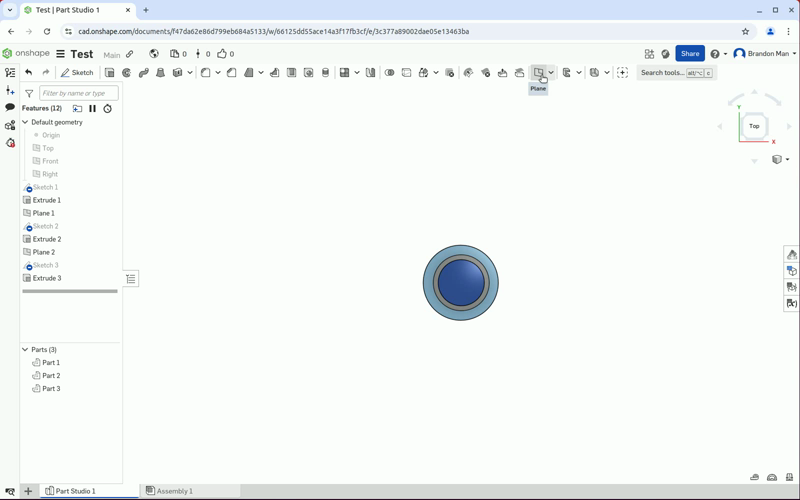
click(541, 75)
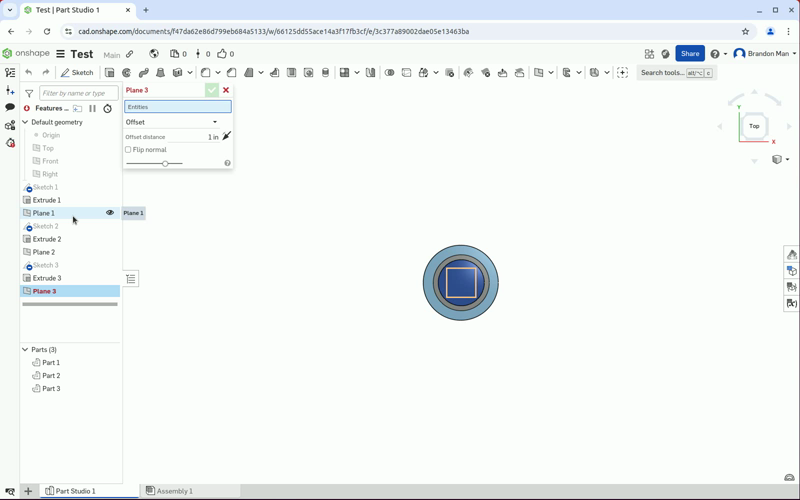
scroll(3)
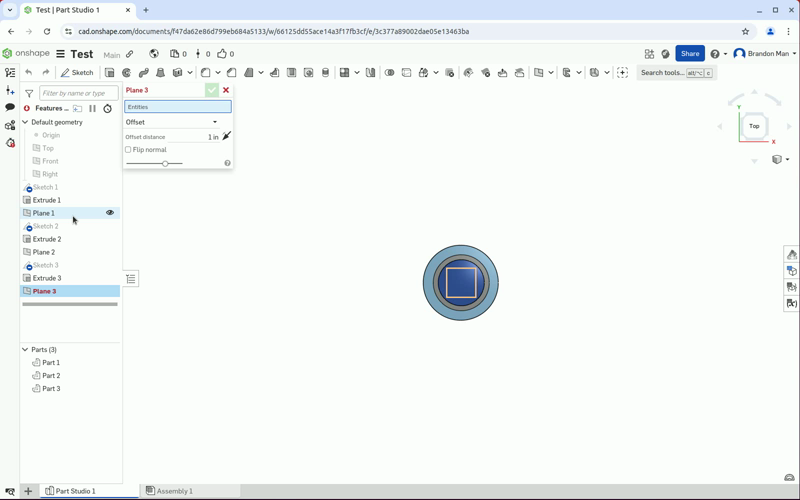
mouse_move(73, 150)
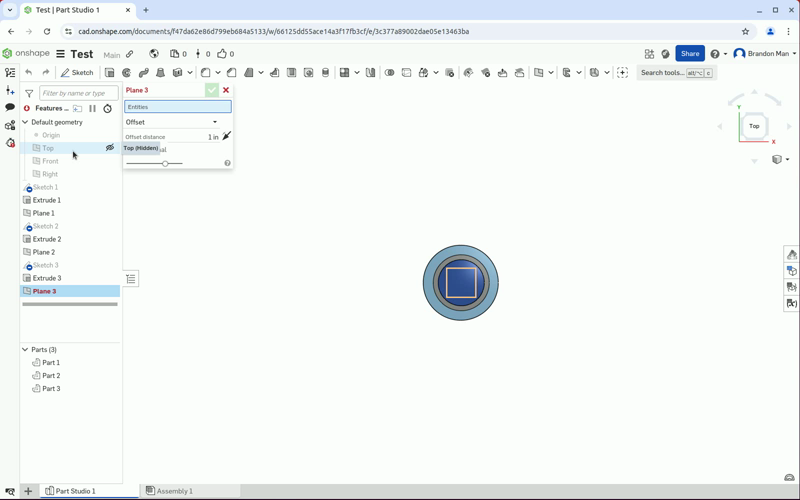
click(73, 150)
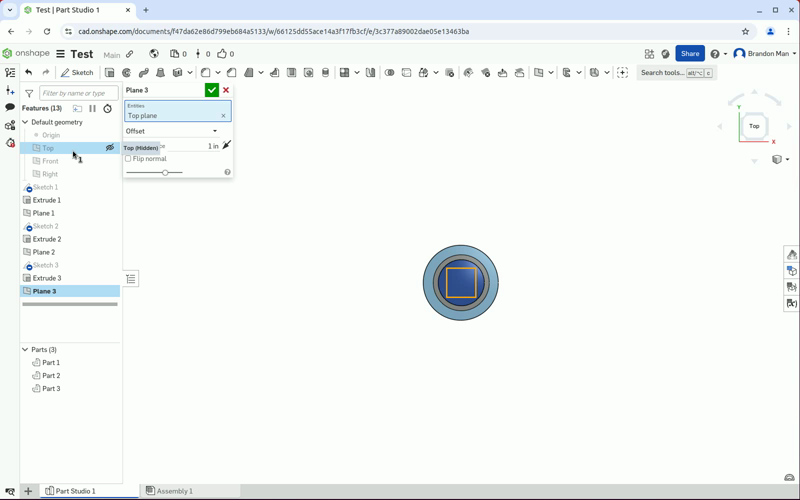
key(tab, 2)
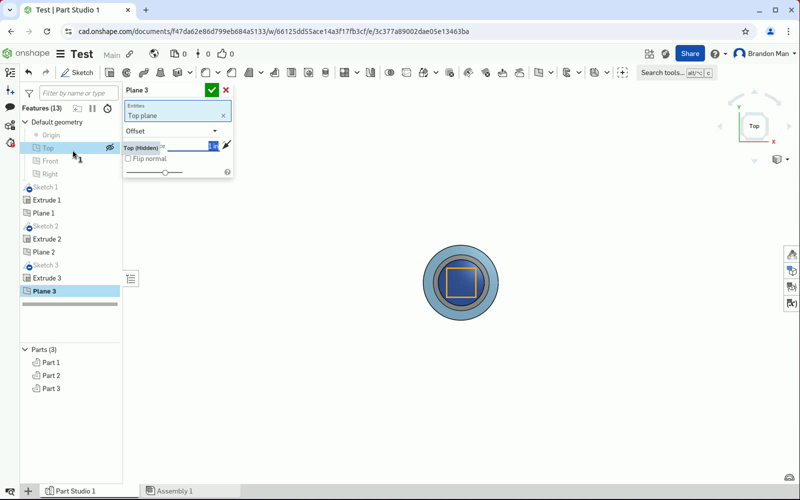
text(18.764)
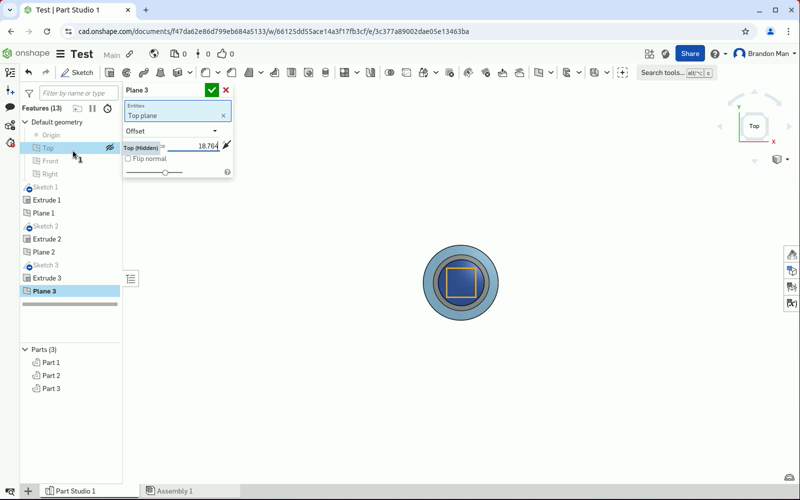
key(enter, 2)
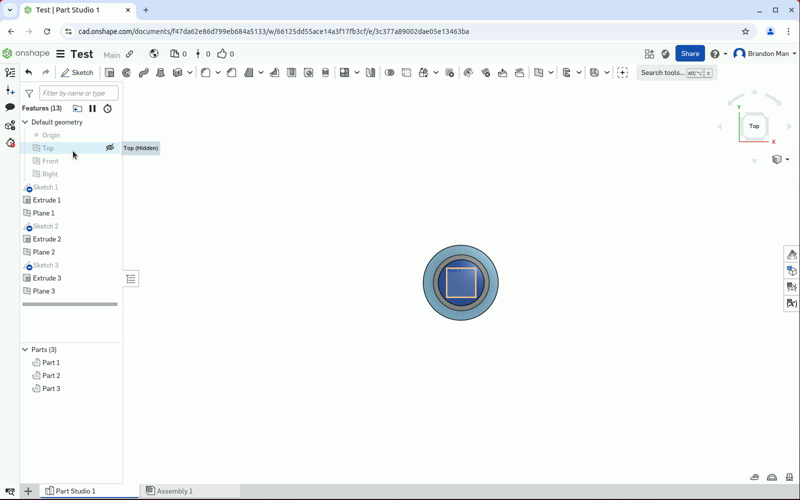
key(shift+s)
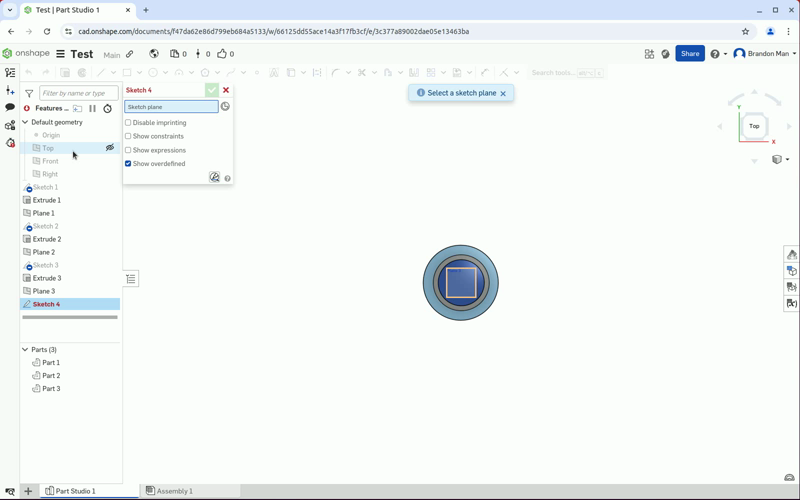
mouse_move(73, 293)
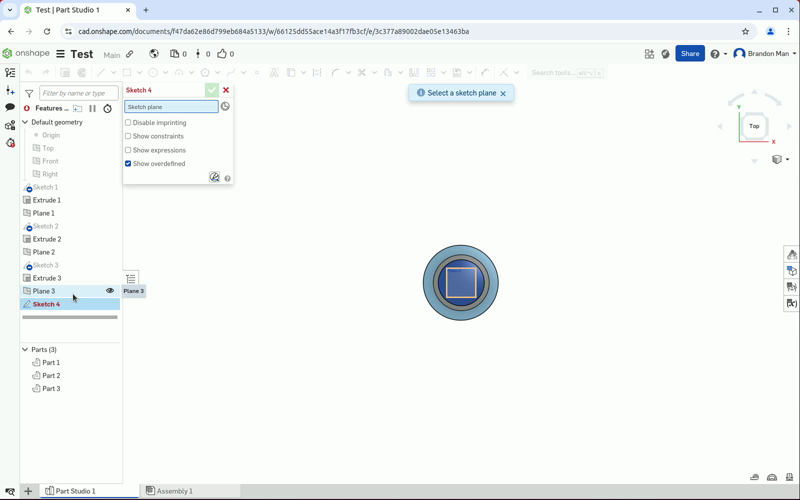
click(73, 293)
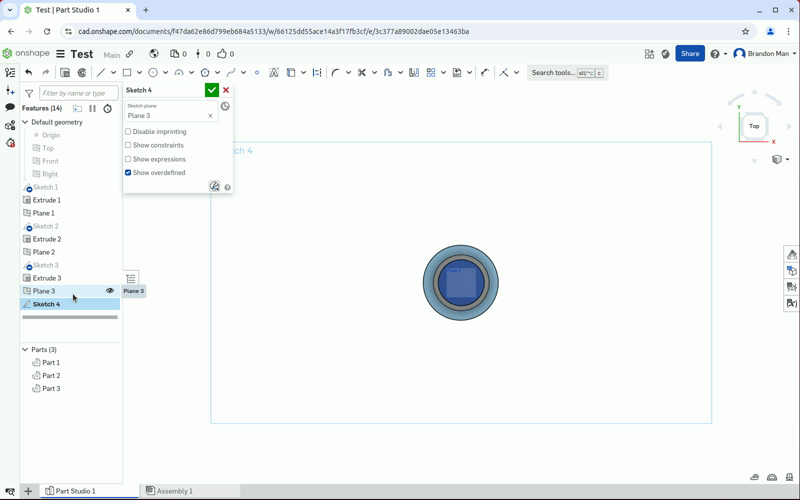
mouse_move(73, 352)
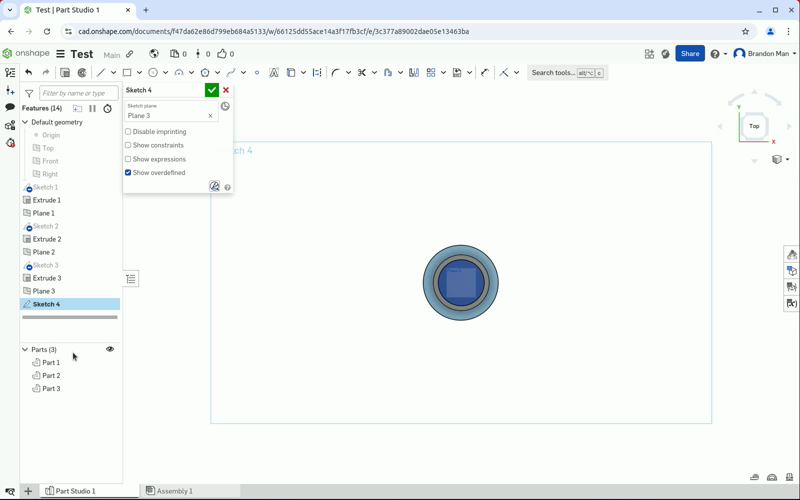
key(y)
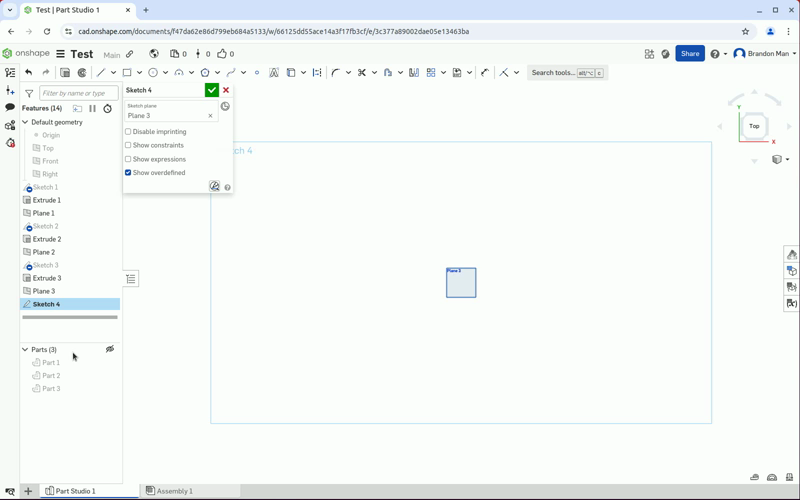
key(c)
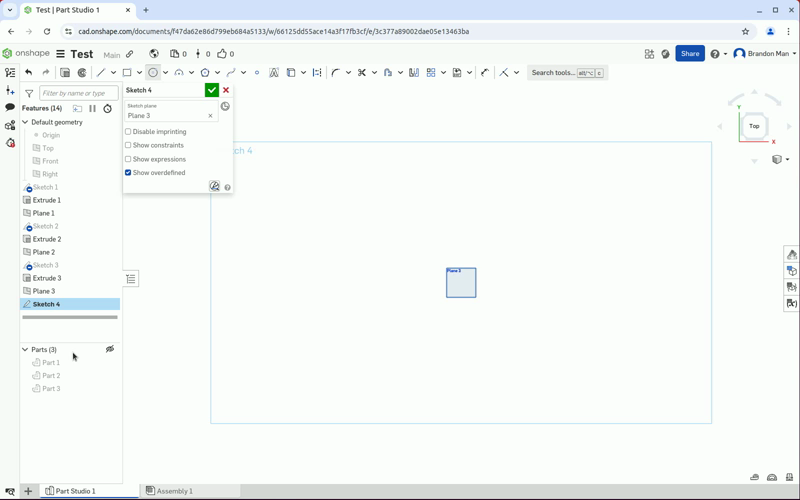
key_down(shift)
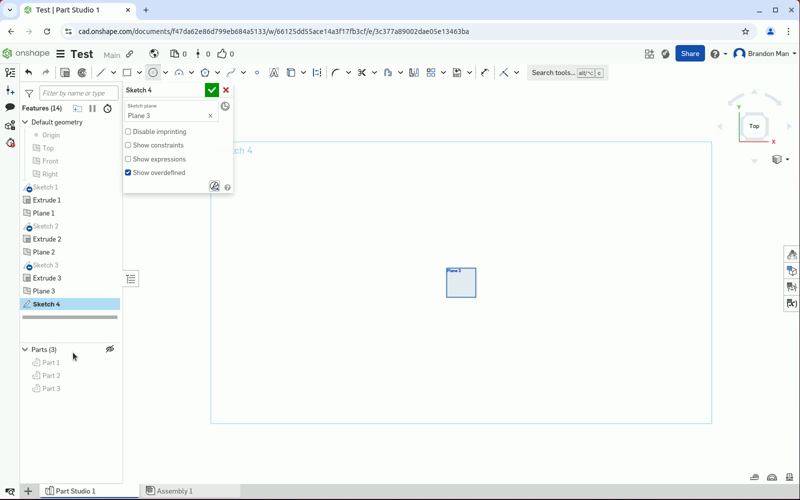
mouse_move(461, 282)
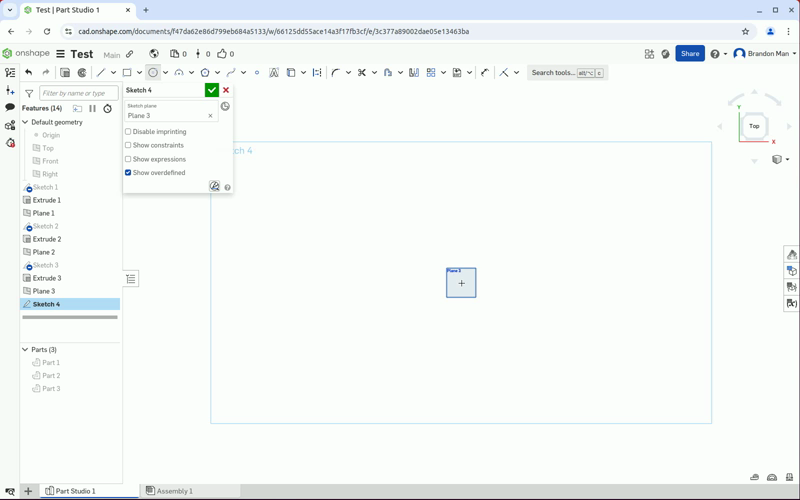
click(461, 282)
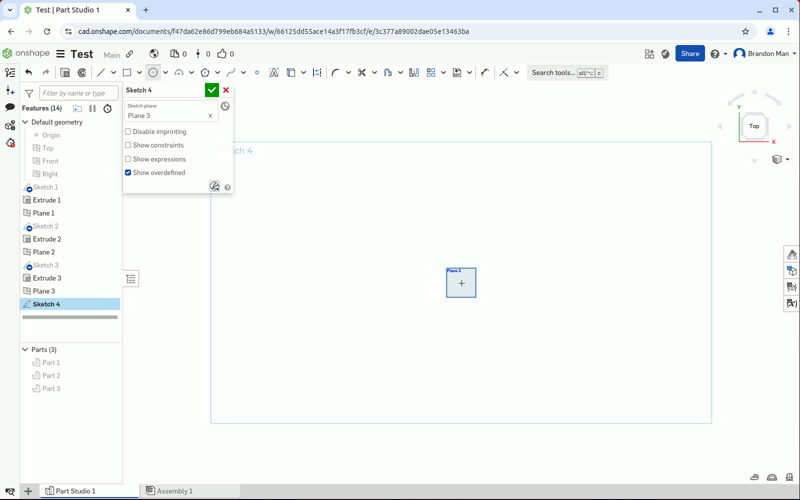
key_up(shift)
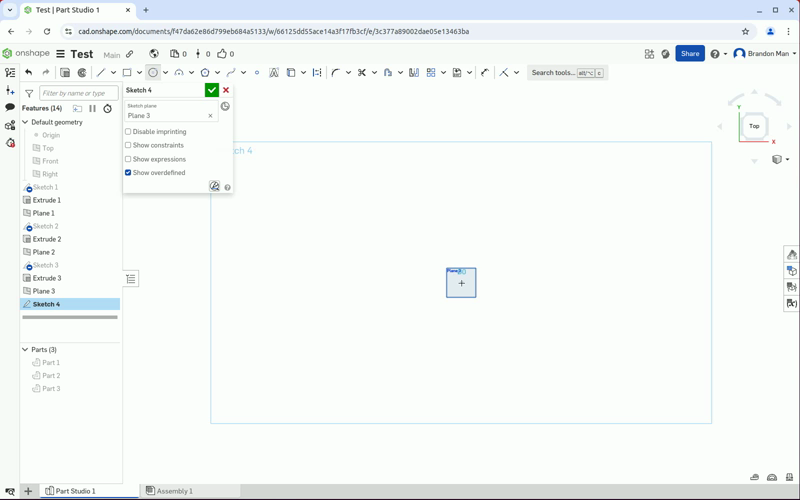
mouse_move(492, 282)
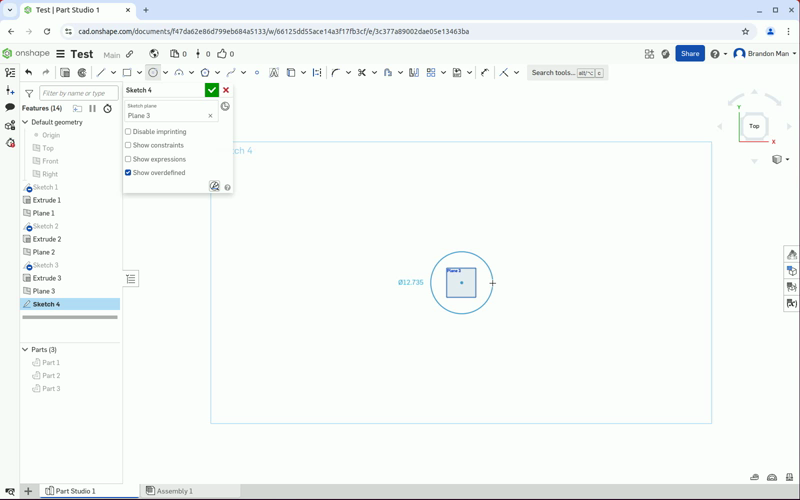
click(492, 282)
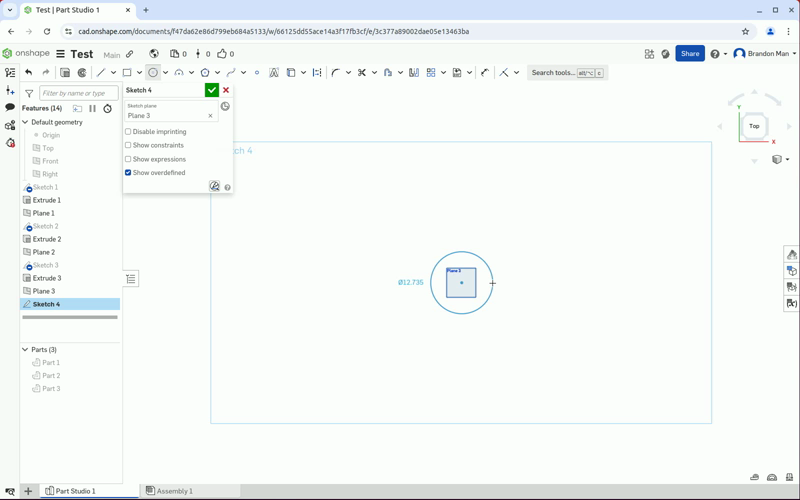
key(esc)
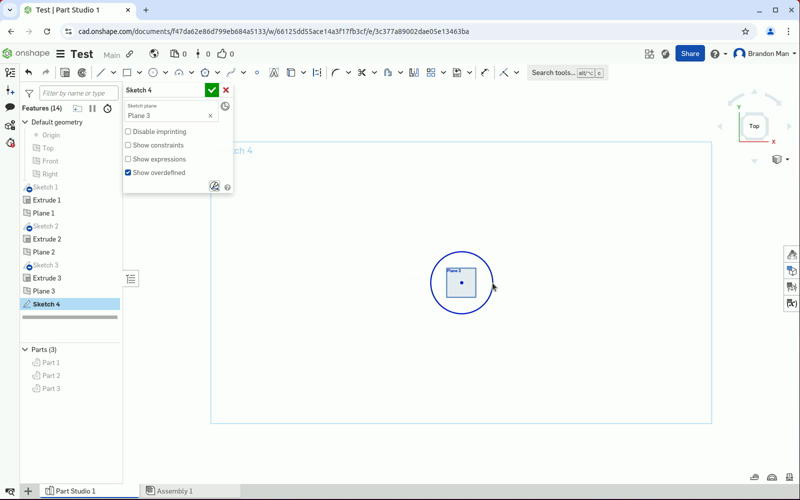
key(c)
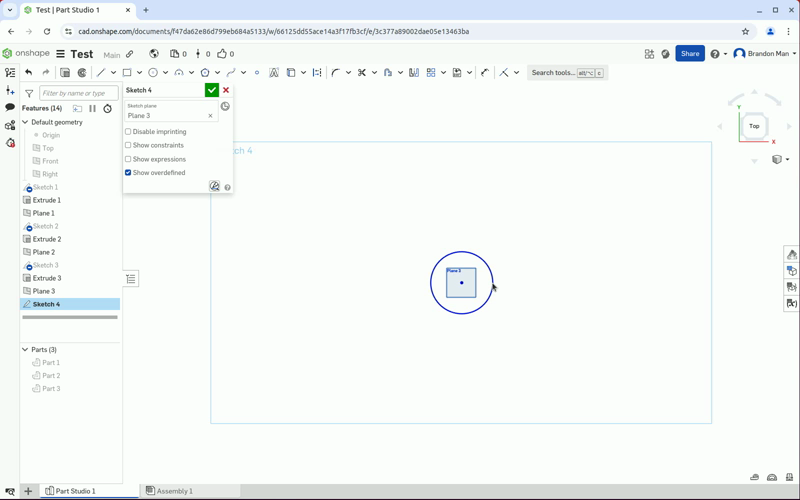
key_down(shift)
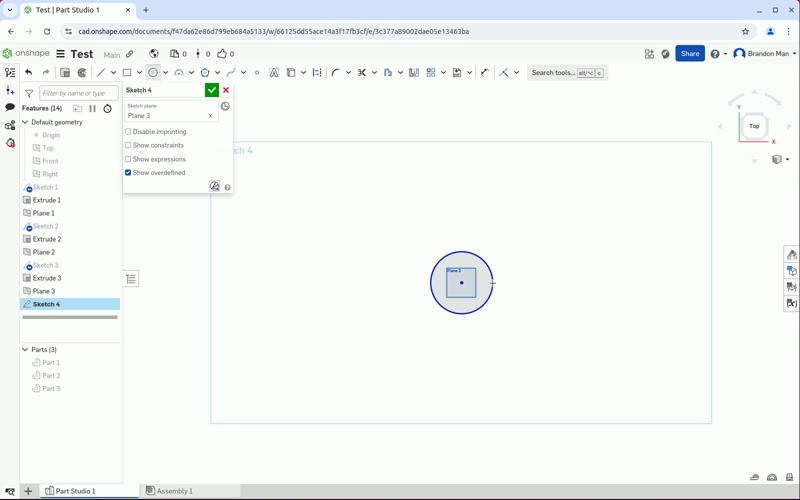
mouse_move(461, 282)
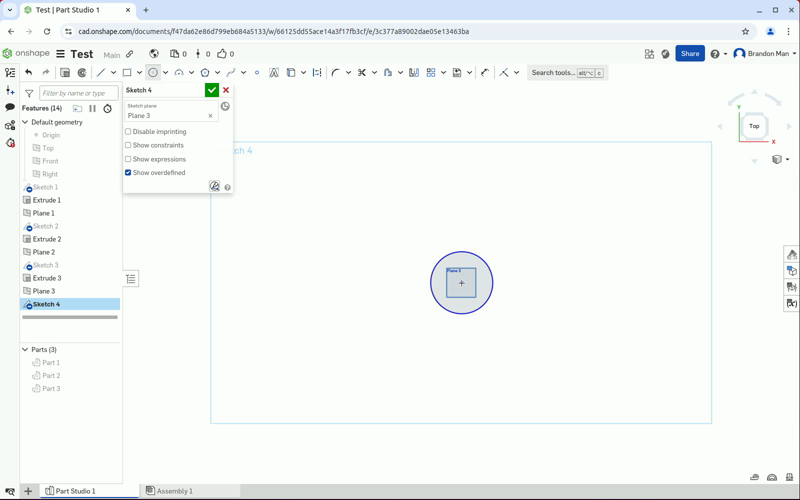
click(461, 282)
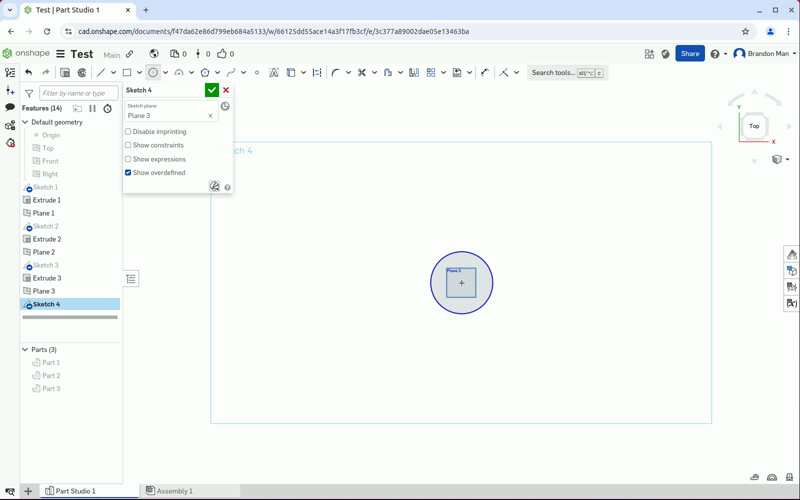
key_up(shift)
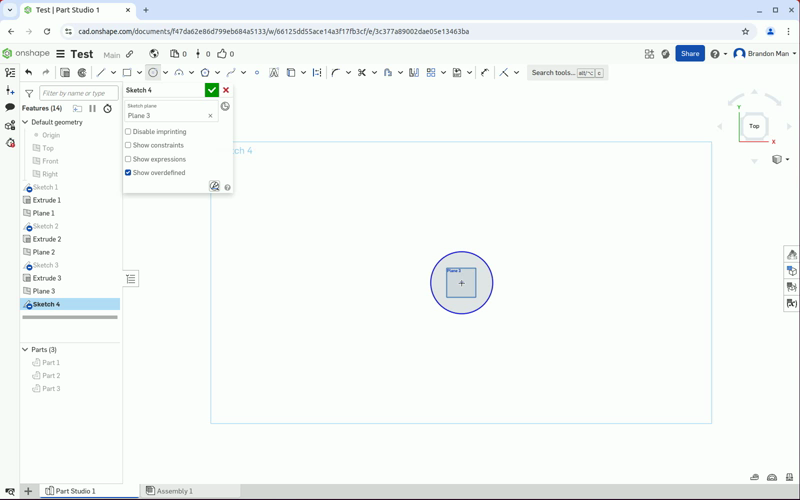
mouse_move(484, 282)
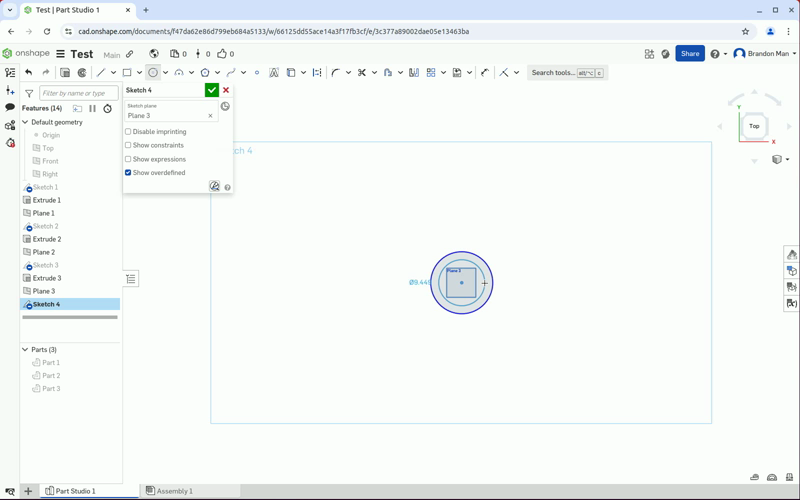
click(484, 282)
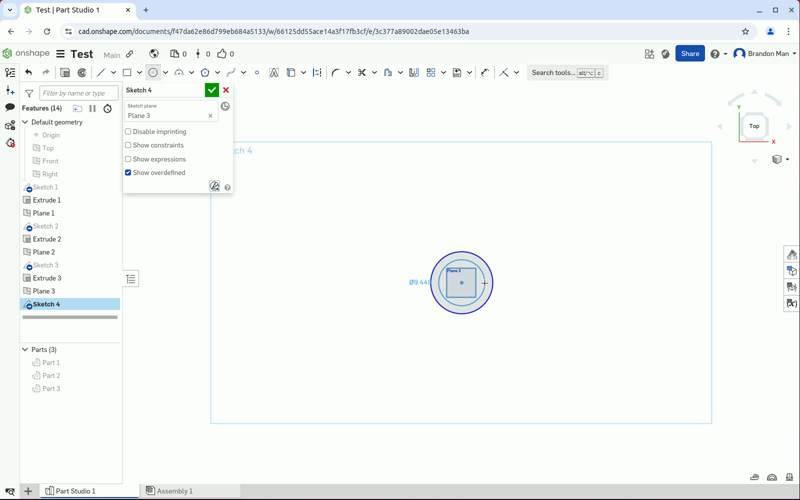
key(esc)
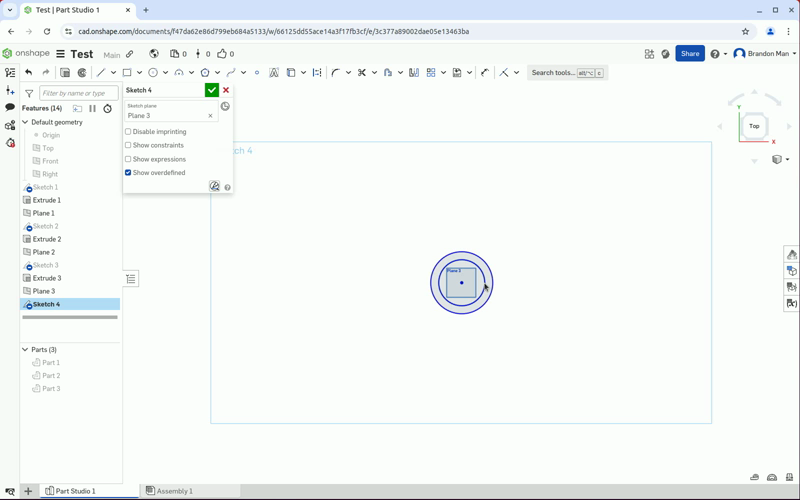
mouse_move(460, 307)
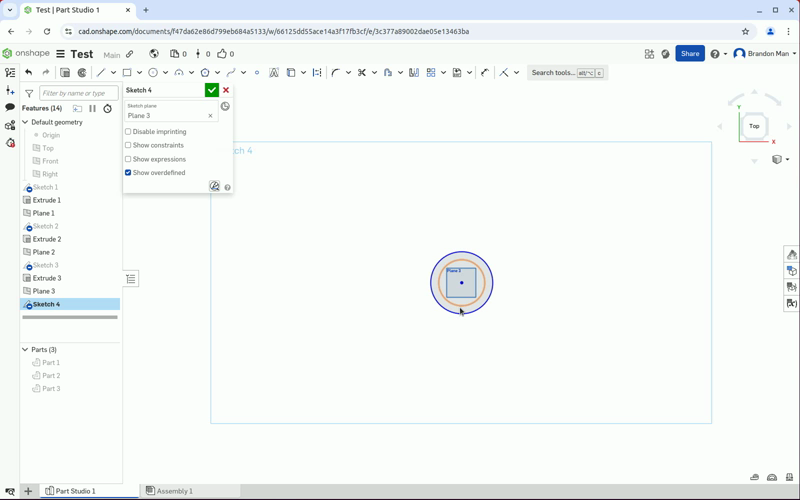
scroll(6)
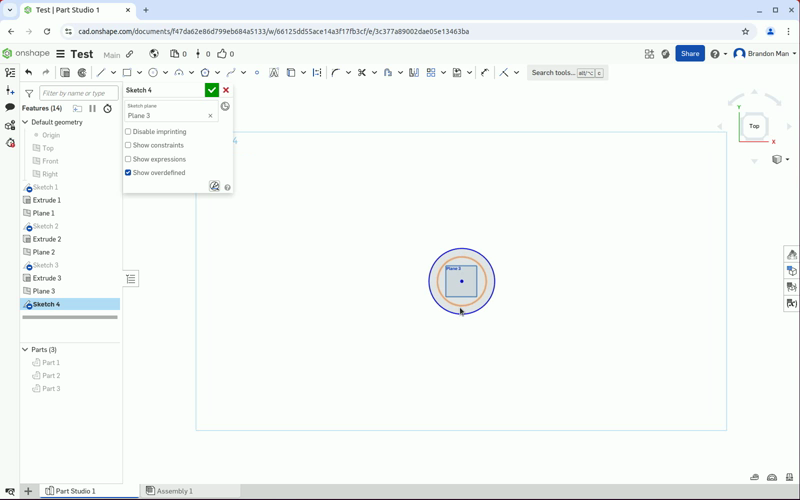
scroll(6)
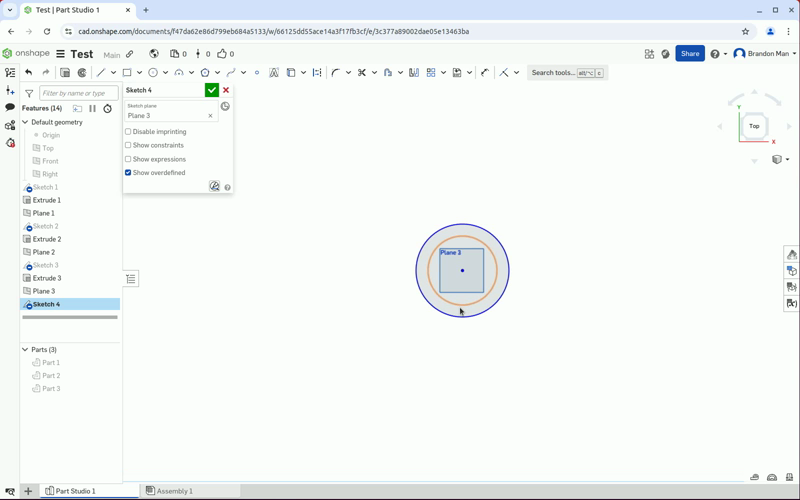
scroll(6)
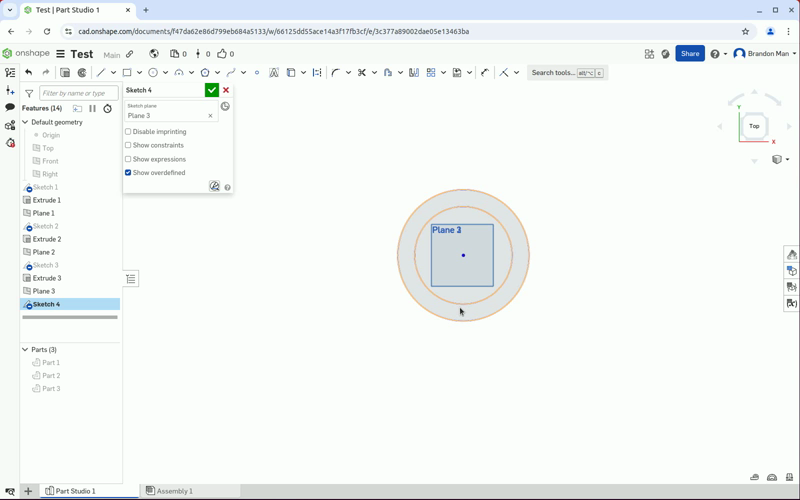
scroll(6)
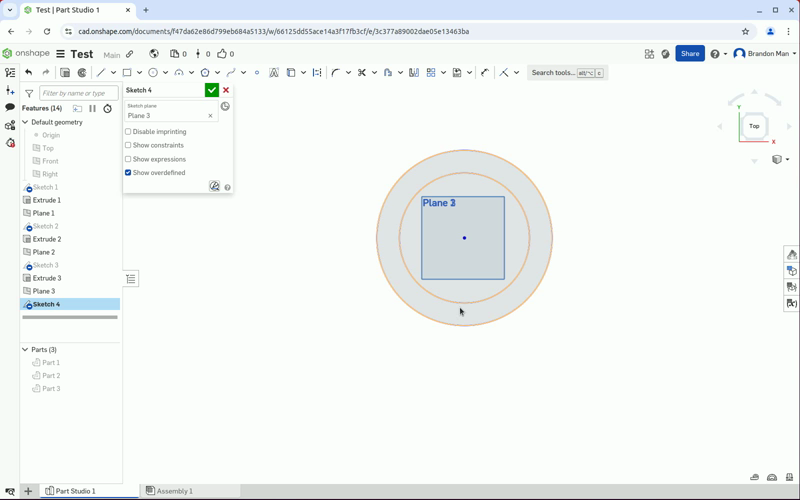
scroll(6)
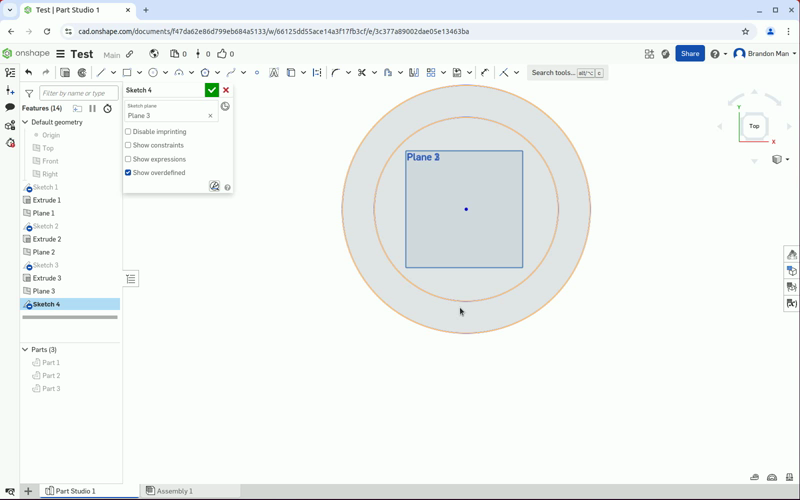
scroll(6)
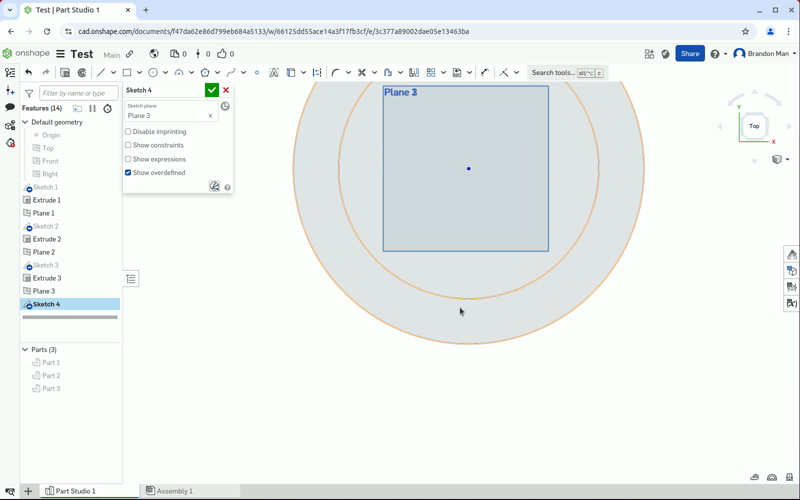
scroll(6)
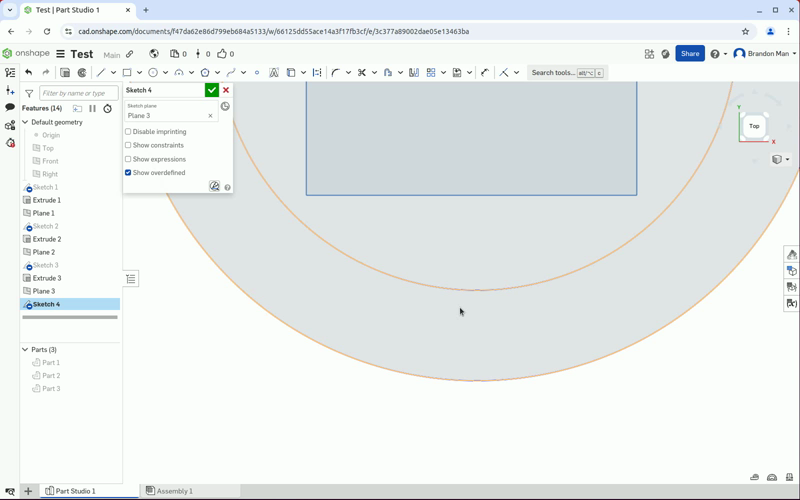
click(460, 307)
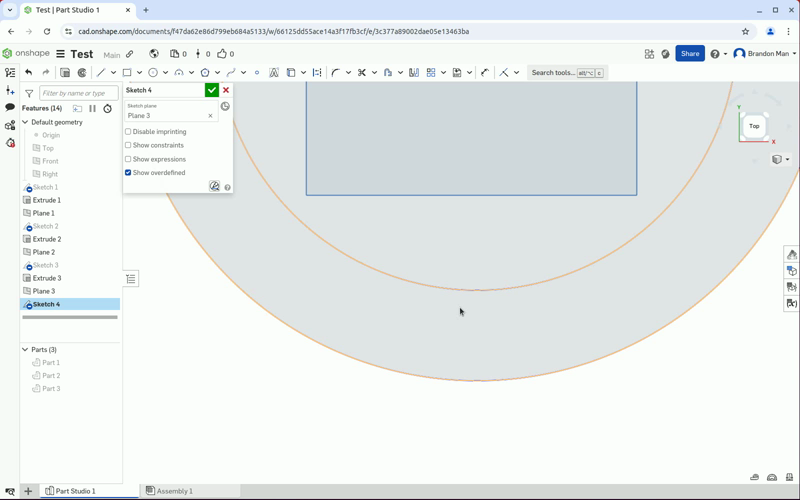
scroll(-6)
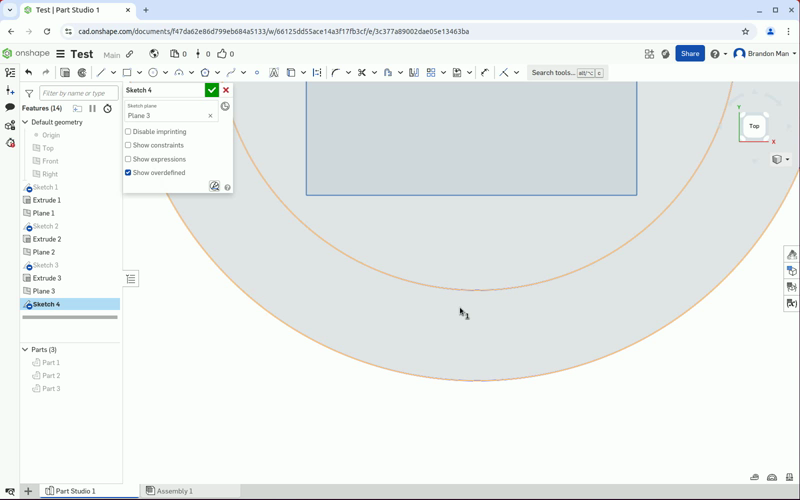
scroll(-6)
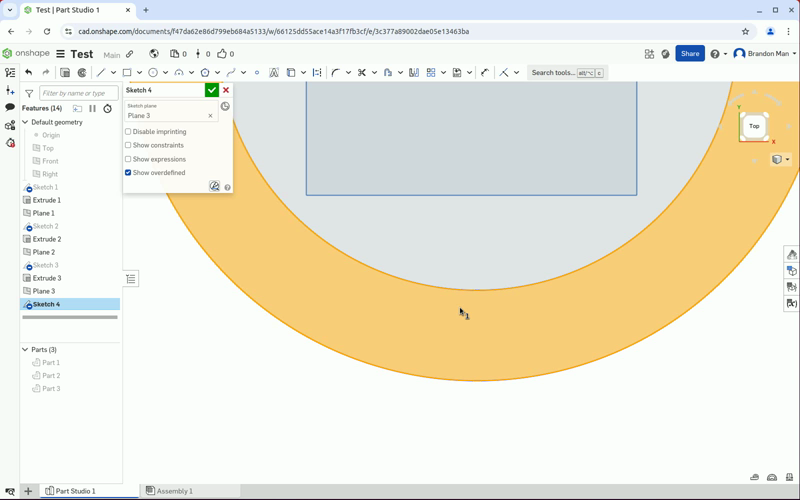
scroll(-6)
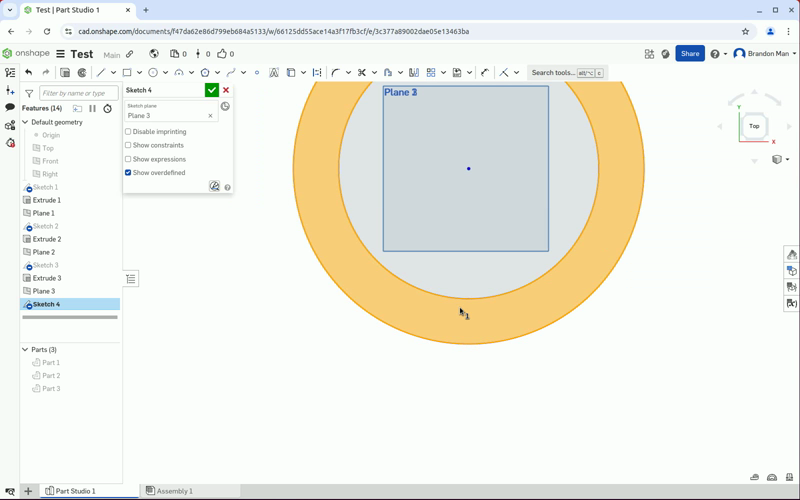
scroll(-6)
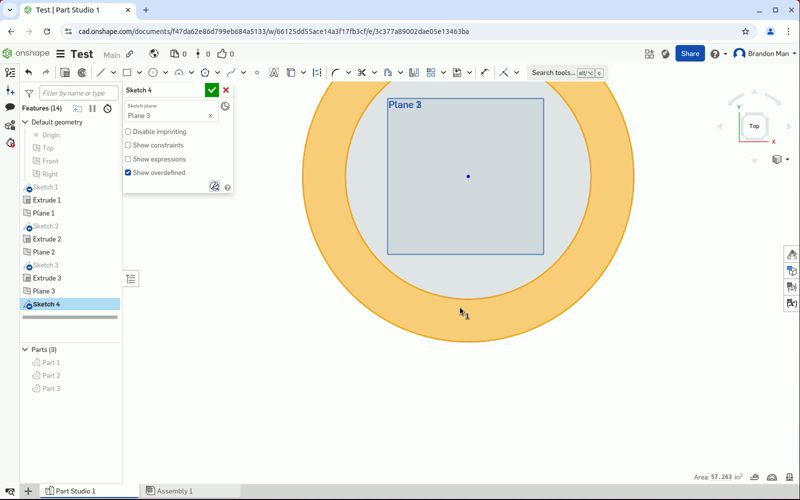
scroll(-6)
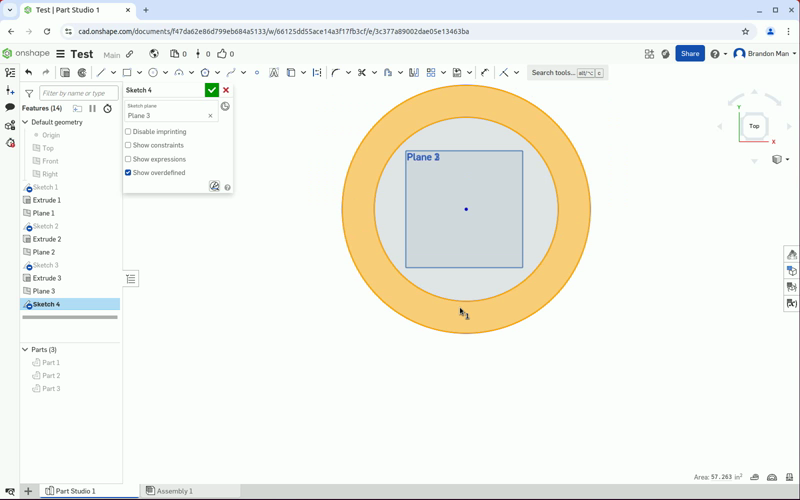
scroll(-6)
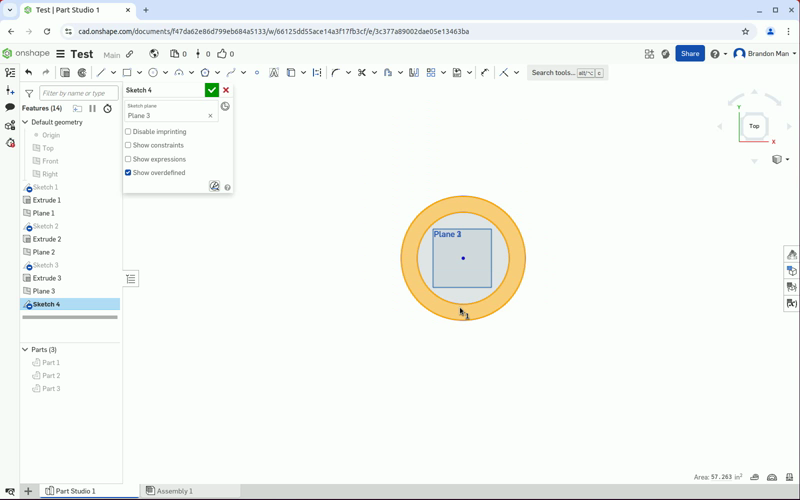
scroll(-6)
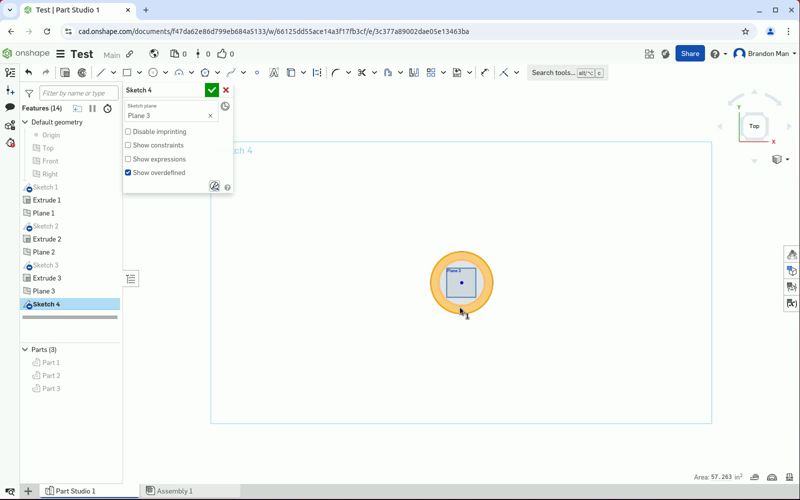
mouse_move(73, 352)
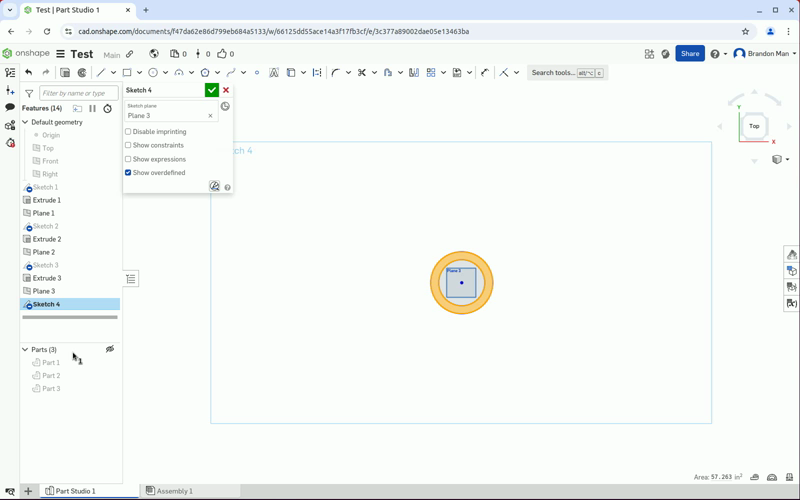
key(shift+y)
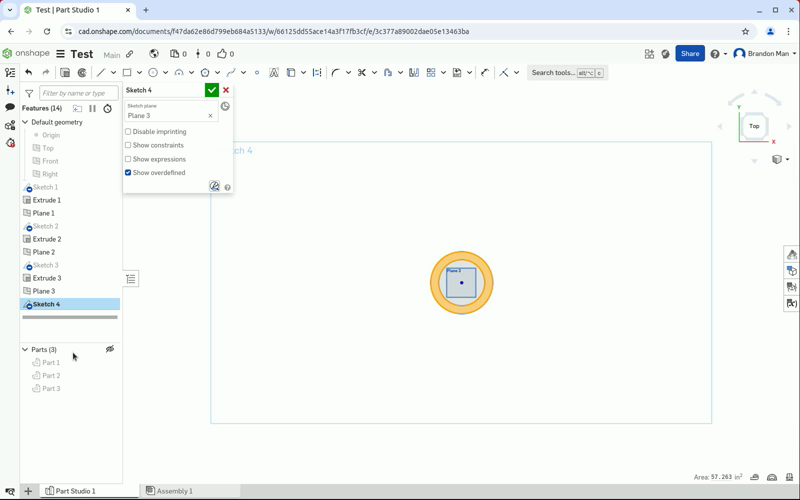
key(shift+e)
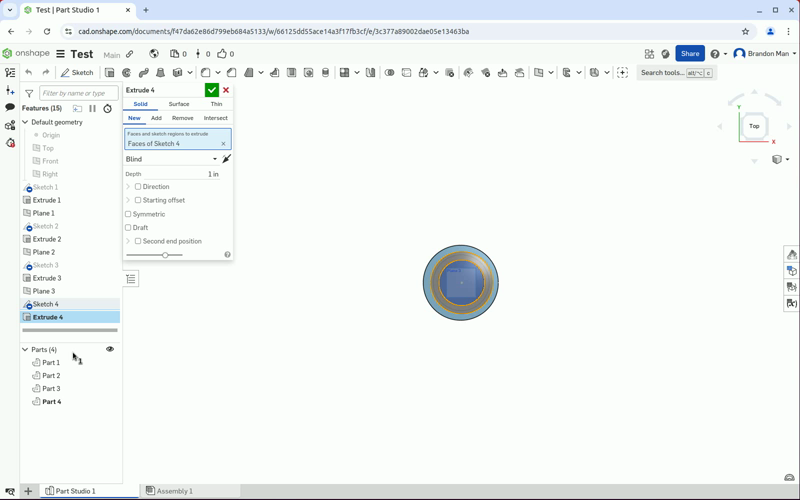
mouse_move(143, 106)
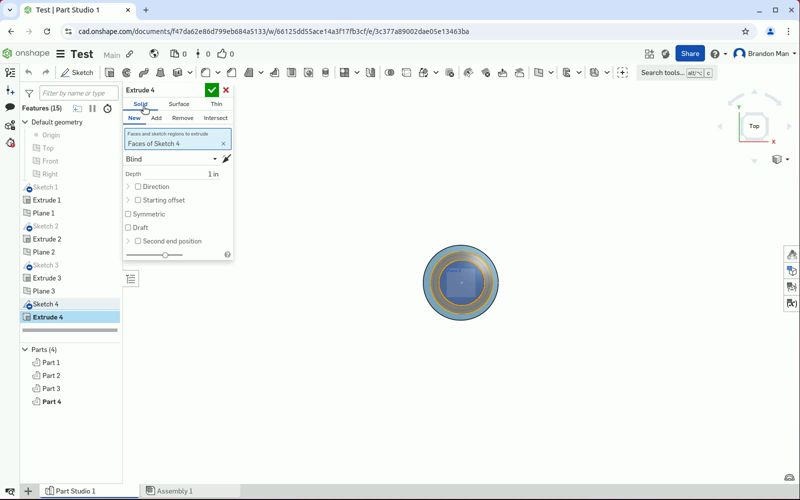
click(143, 106)
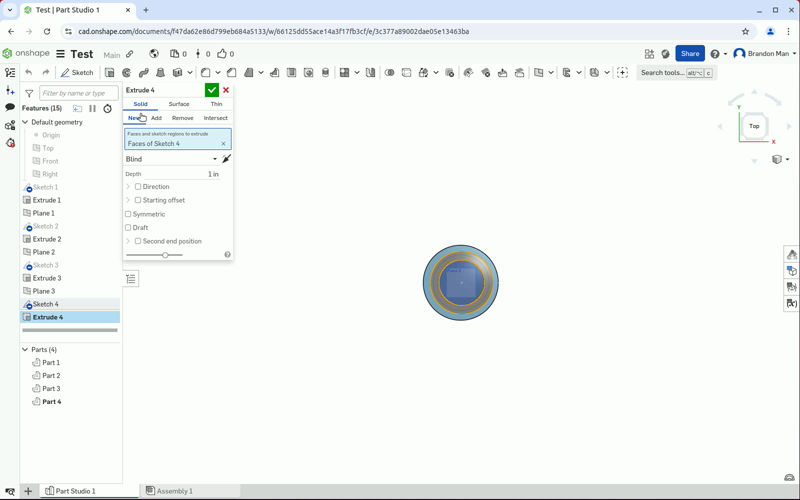
mouse_move(137, 120)
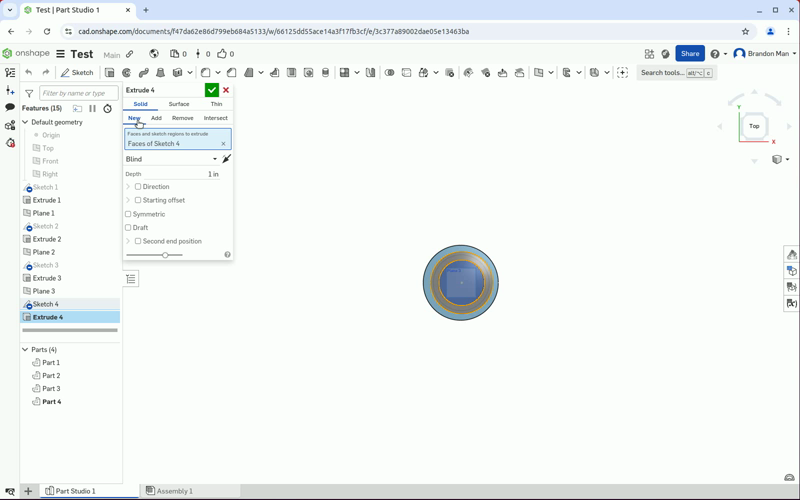
click(137, 120)
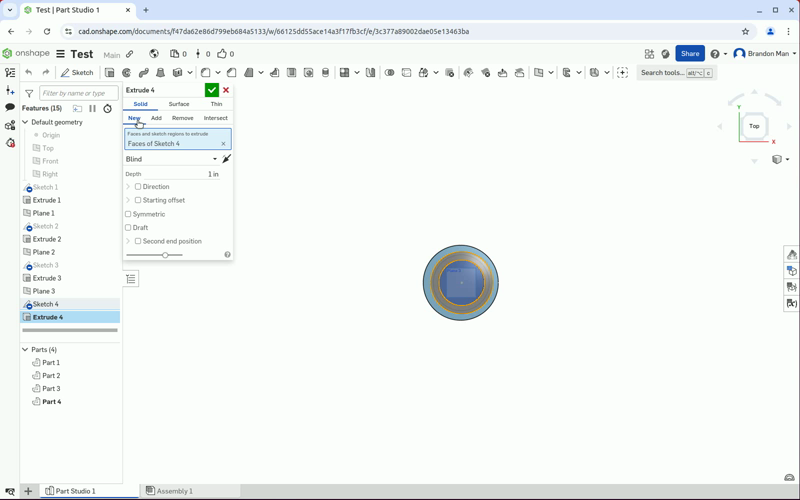
key(tab, 4)
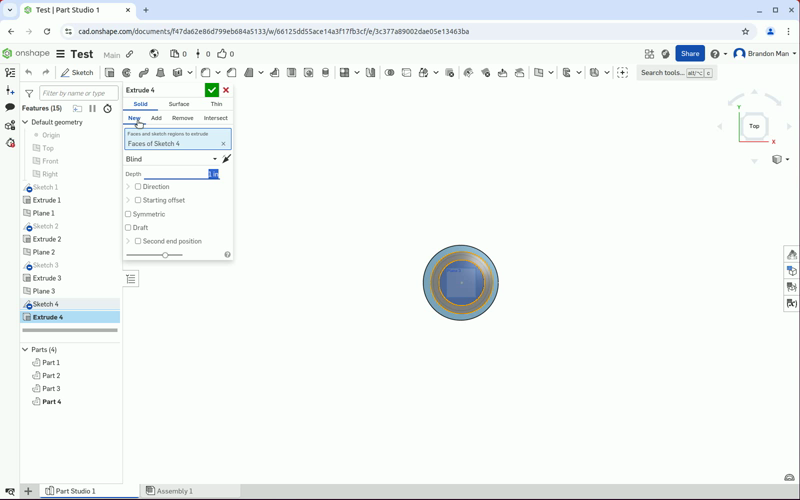
text(0.963)
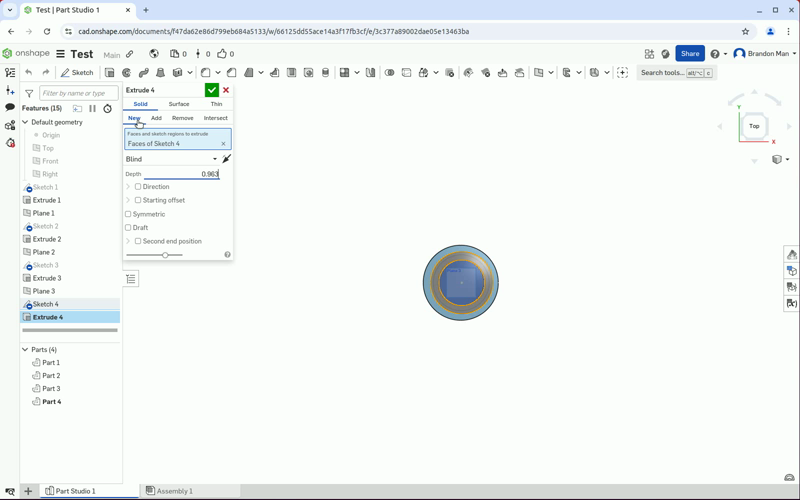
key(enter)
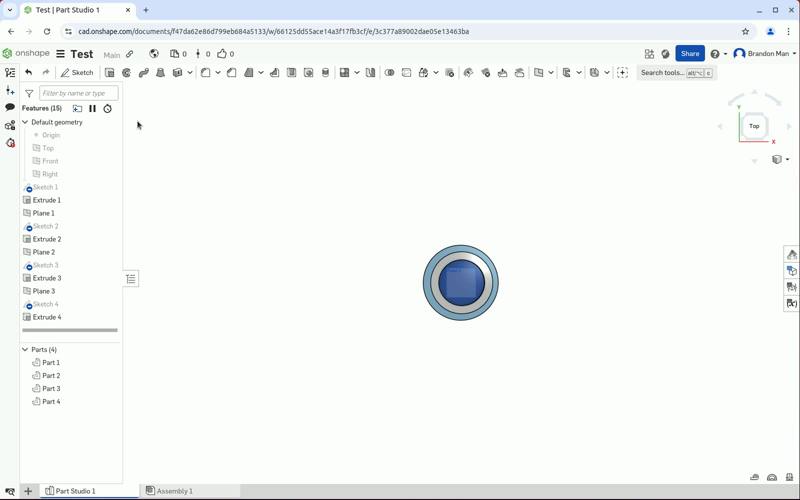
key(shift+h)
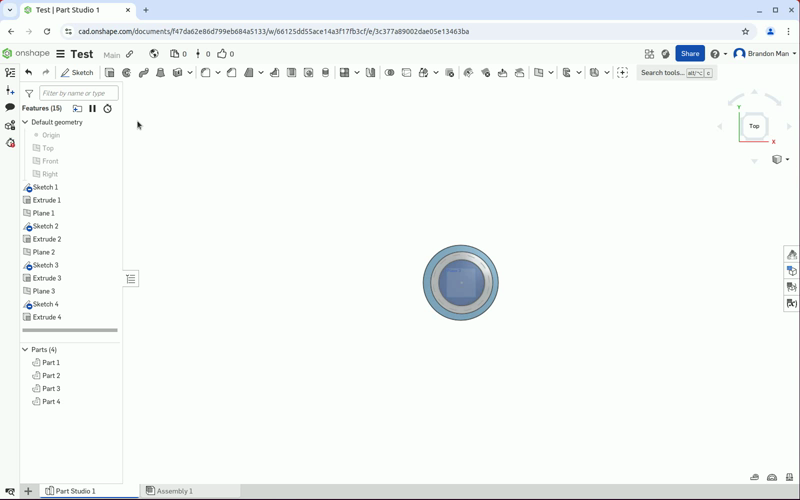
key(shift+h)
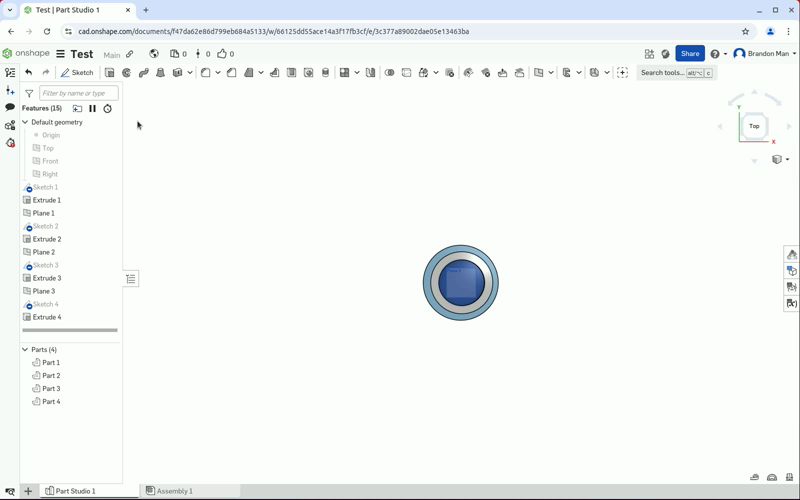
mouse_move(73, 189)
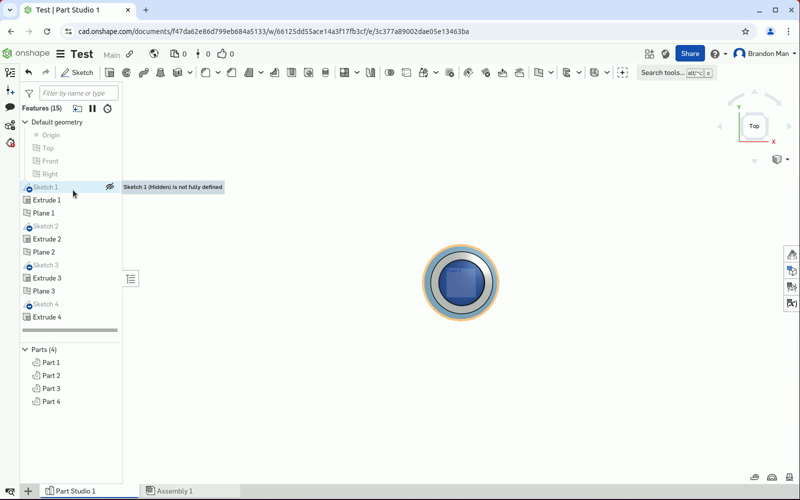
click(73, 189)
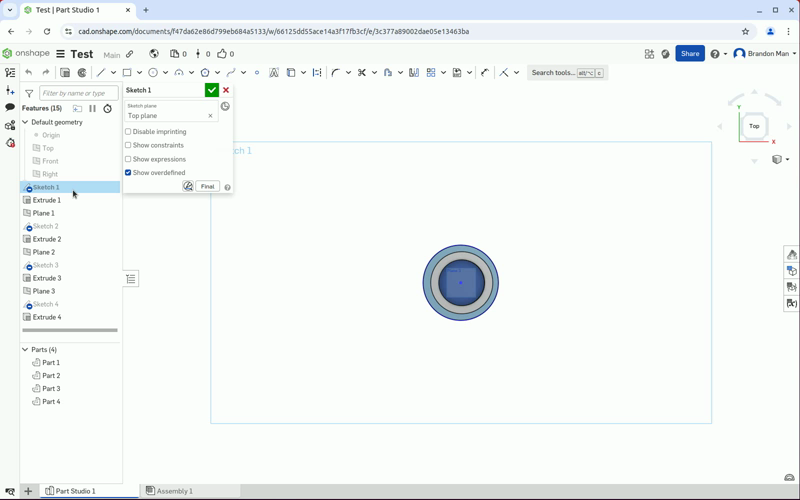
mouse_move(229, 92)
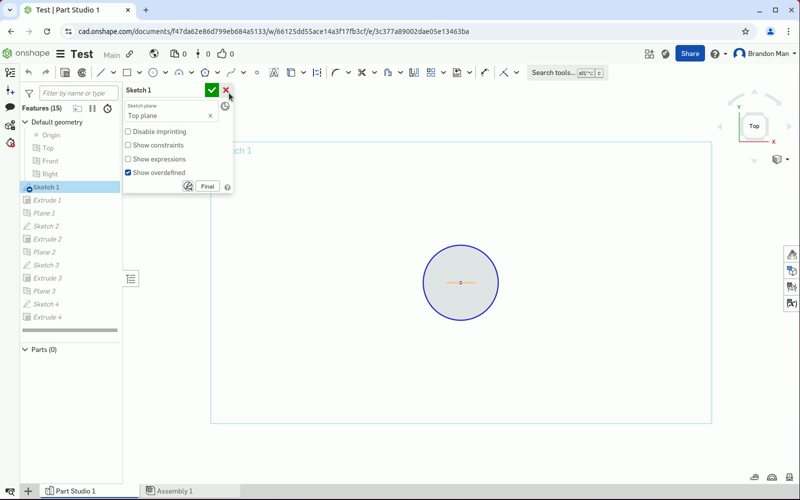
click(229, 92)
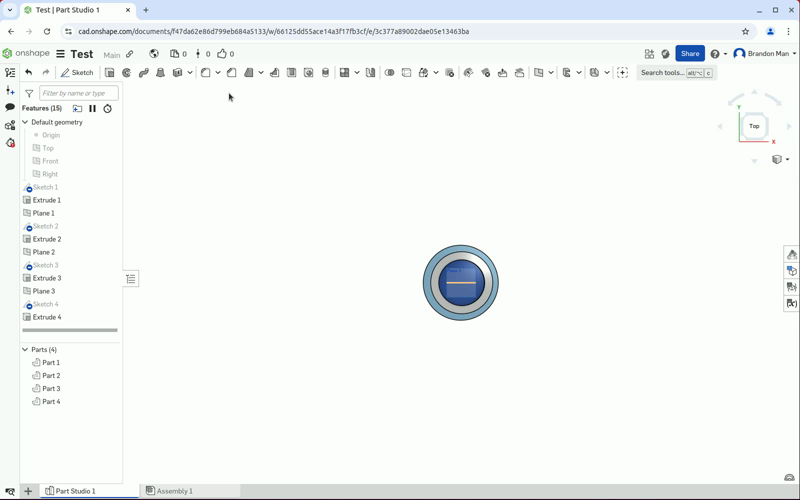
mouse_move(541, 75)
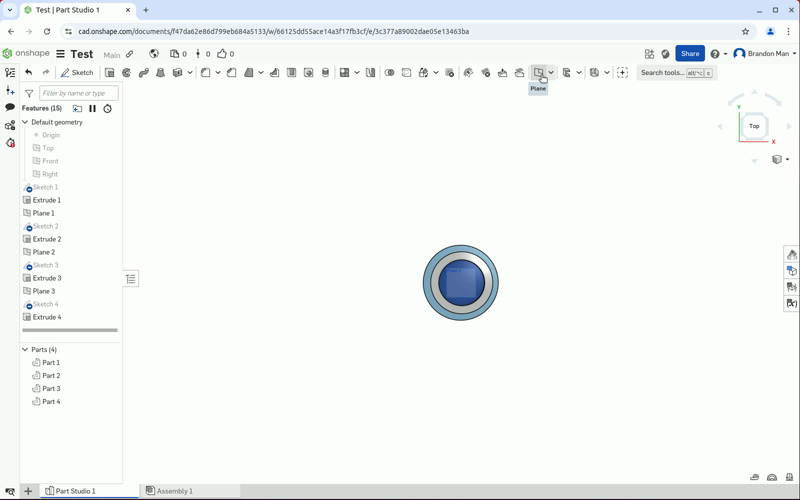
click(541, 75)
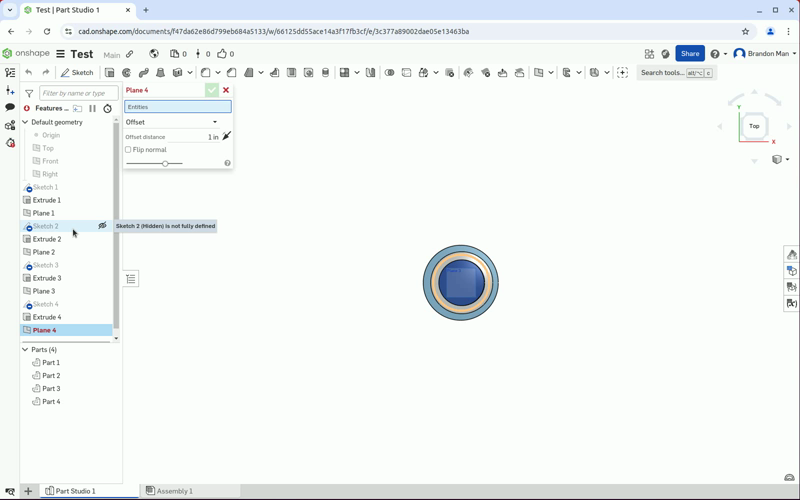
scroll(3)
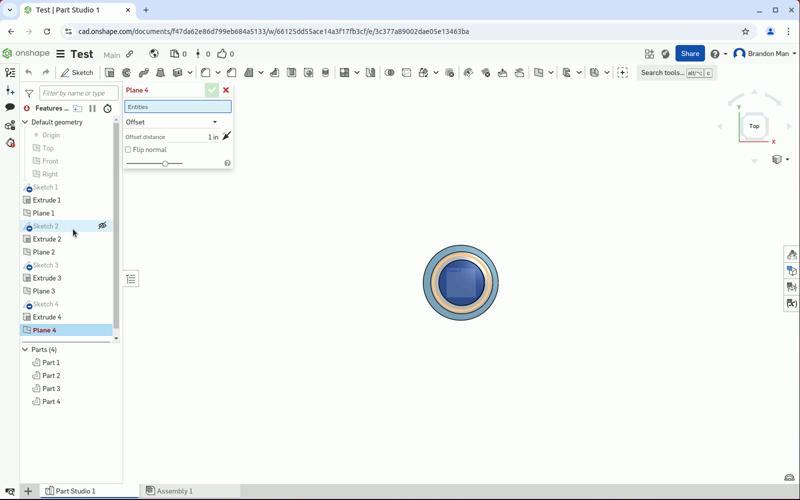
mouse_move(69, 150)
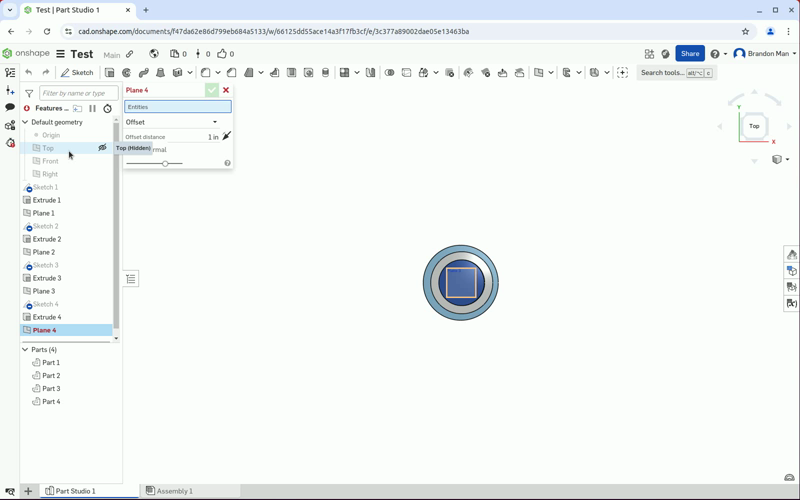
click(69, 150)
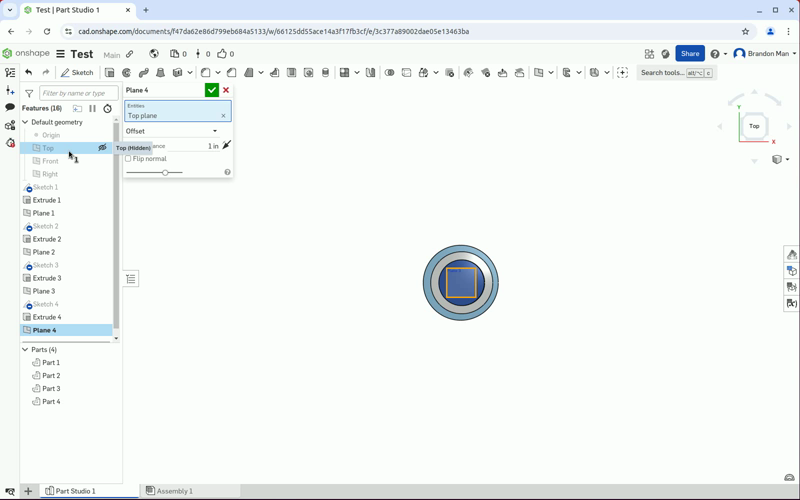
key(tab, 2)
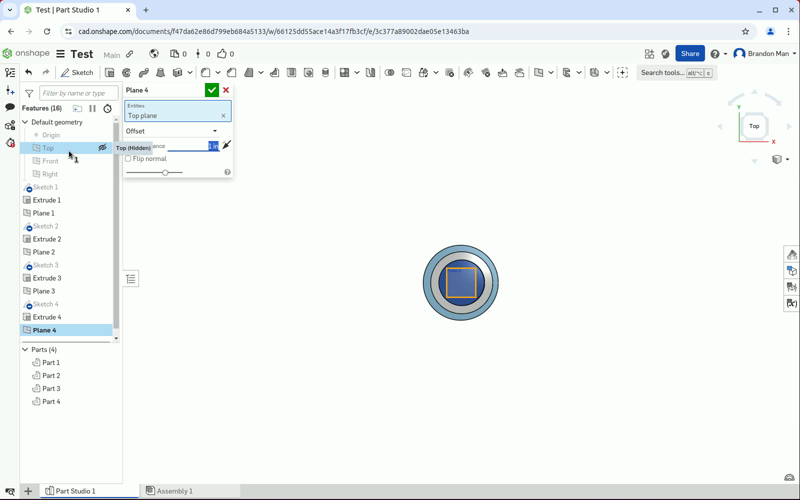
text(19.75)
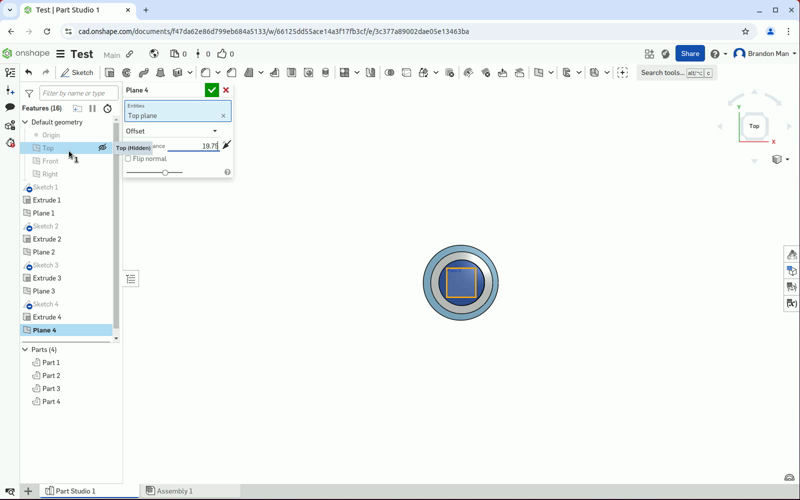
key(enter, 2)
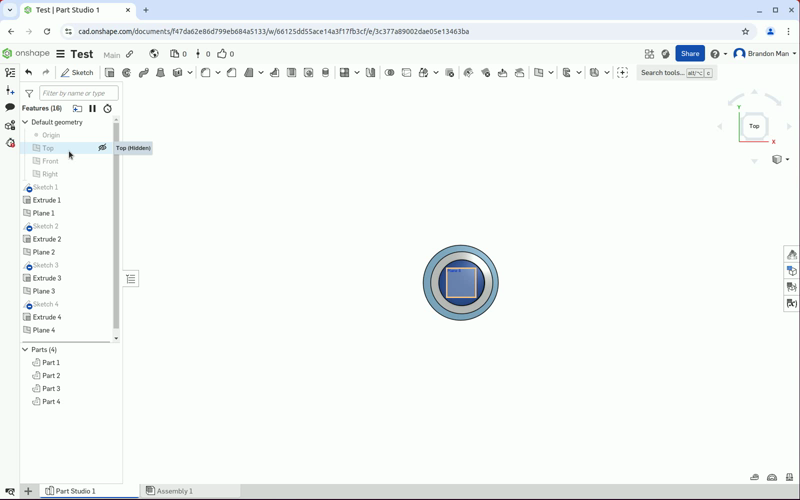
key(shift+s)
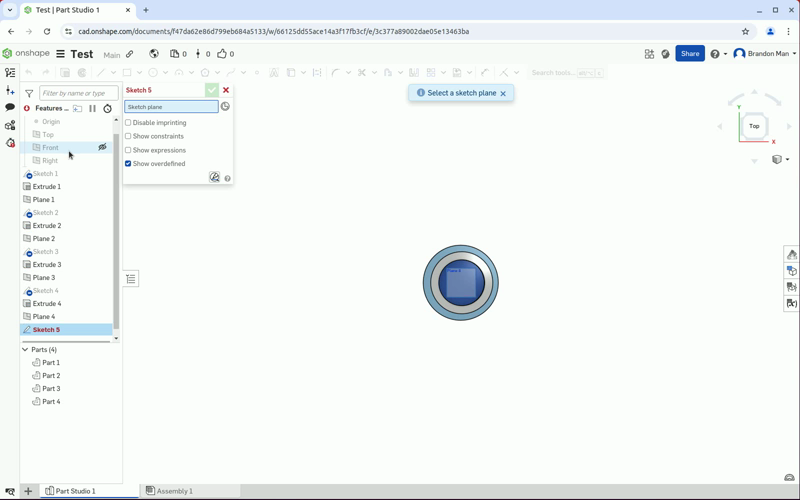
mouse_move(69, 319)
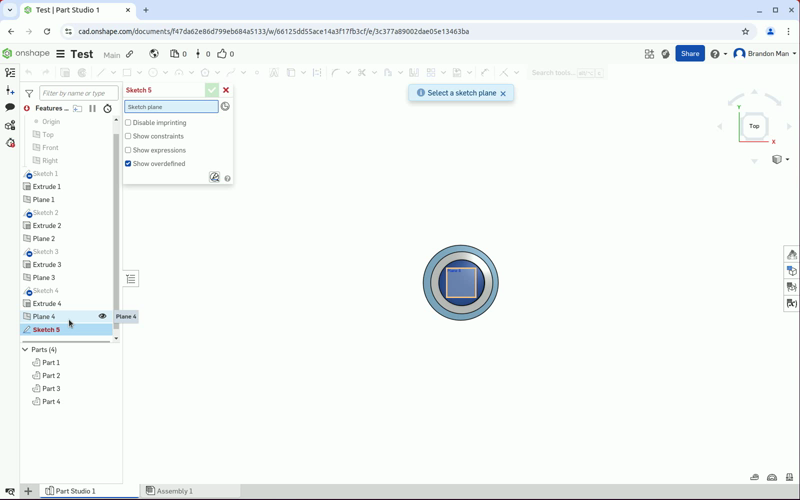
click(69, 319)
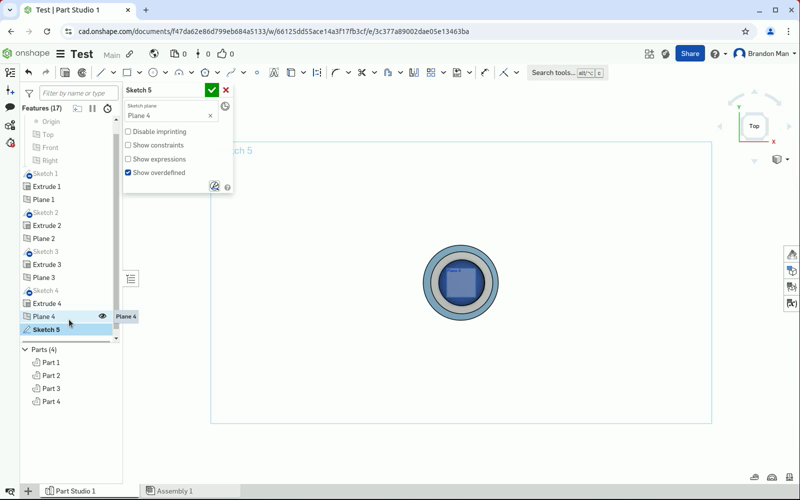
mouse_move(73, 352)
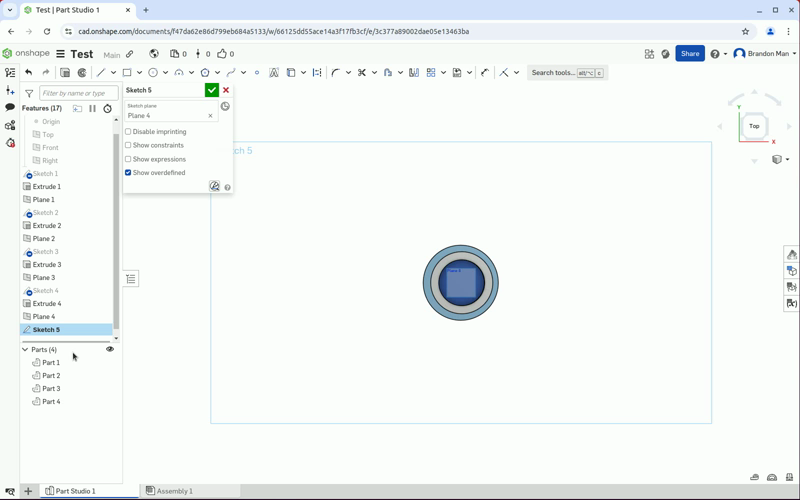
key(y)
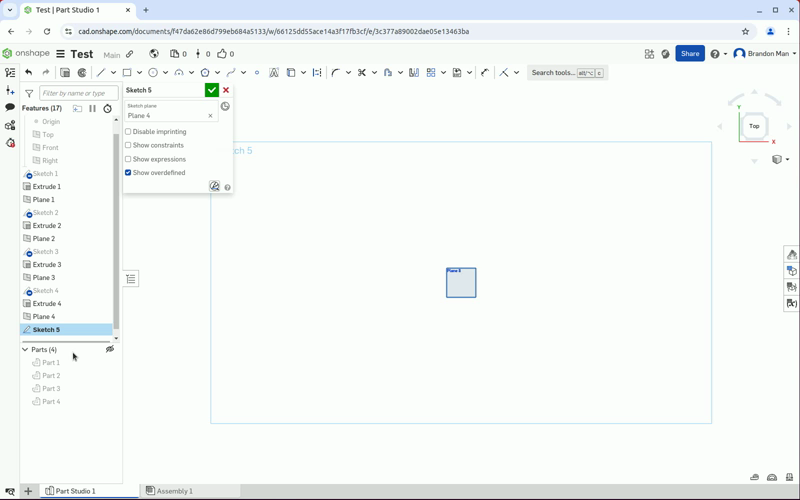
key(c)
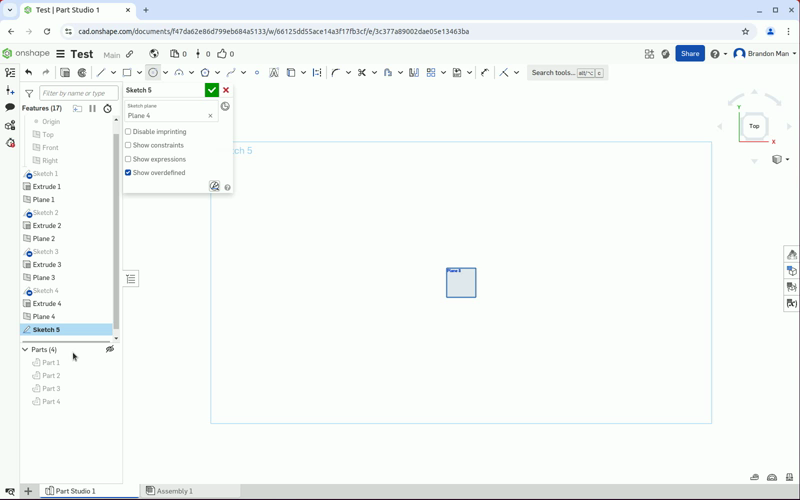
key_down(shift)
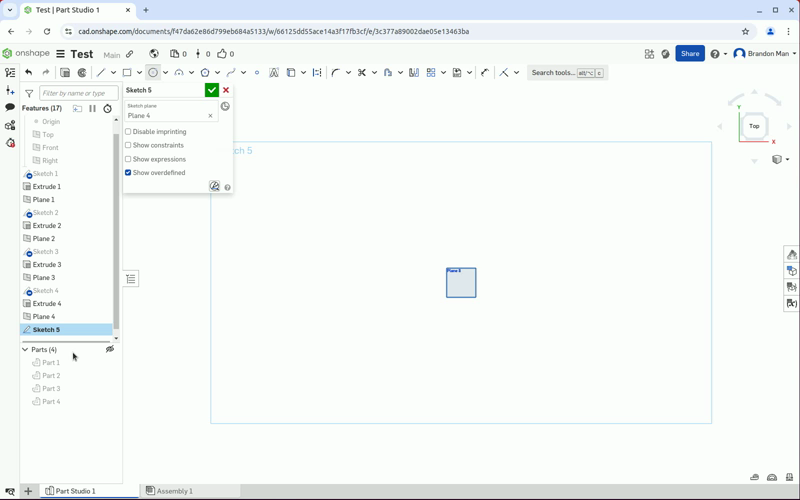
mouse_move(460, 282)
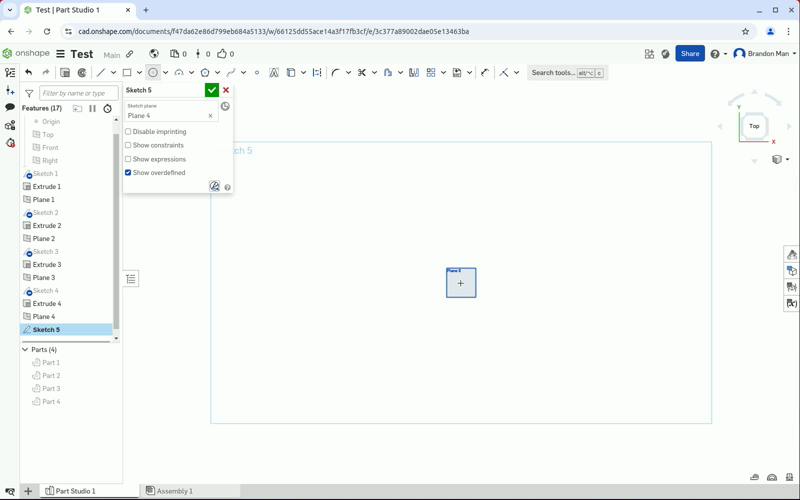
click(460, 282)
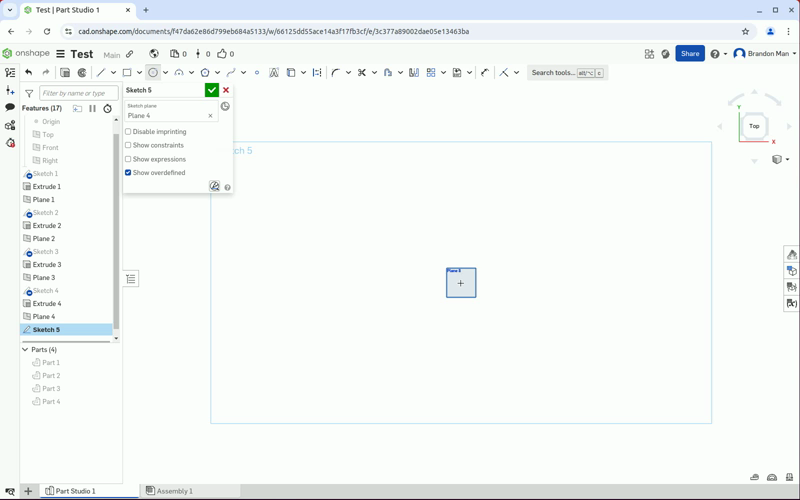
key_up(shift)
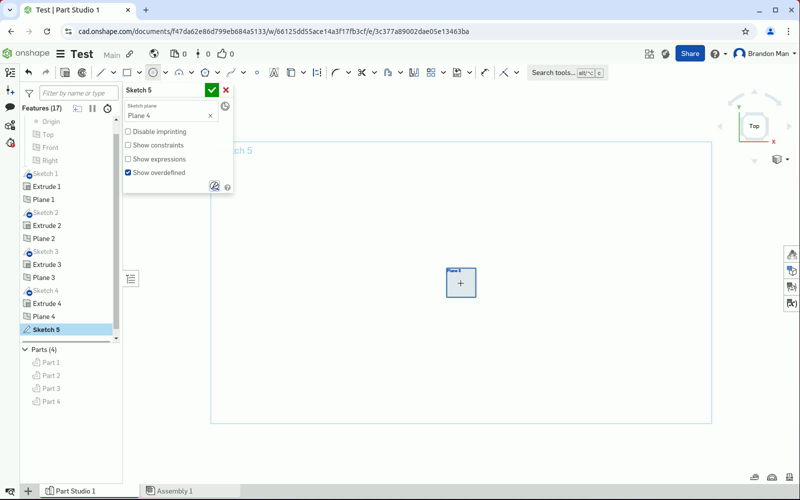
mouse_move(503, 282)
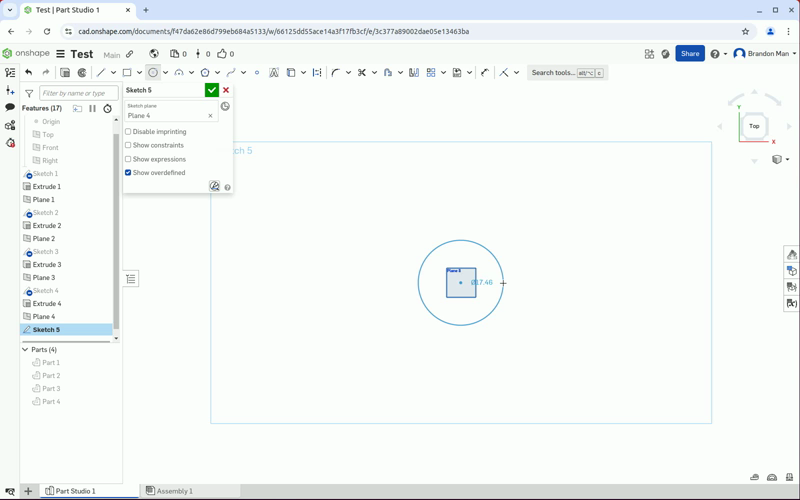
click(503, 282)
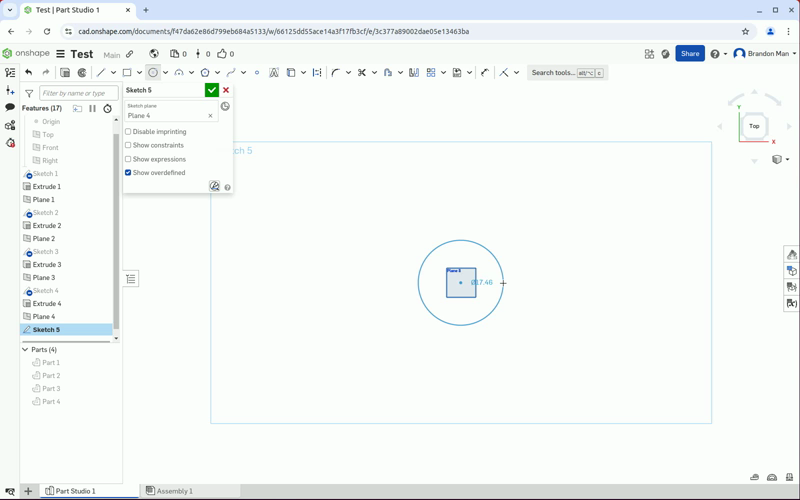
key(esc)
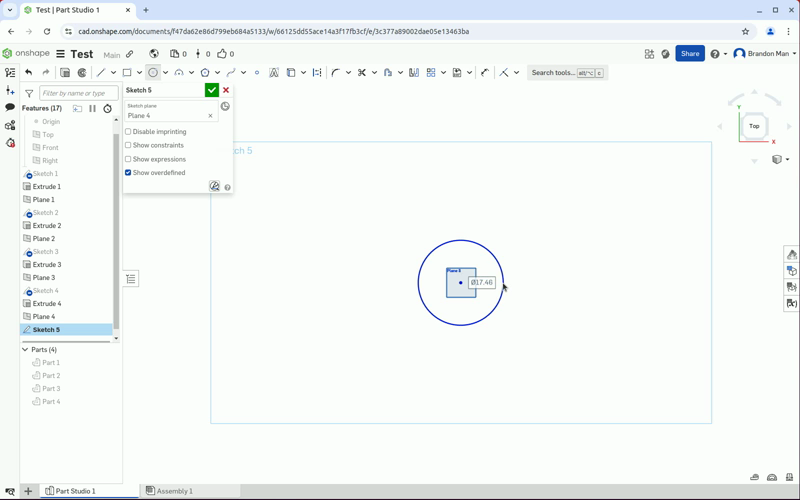
key(c)
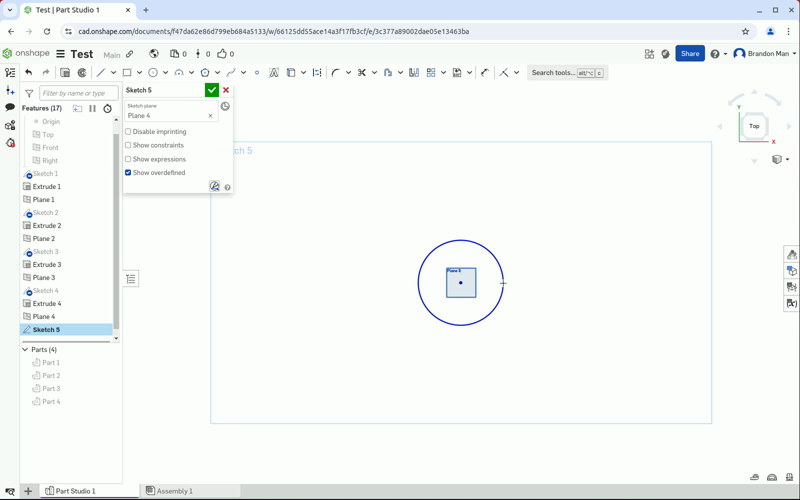
key_down(shift)
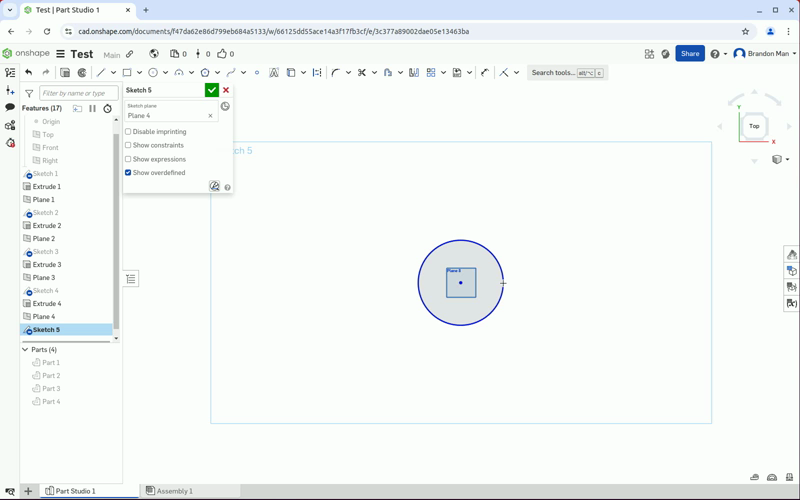
mouse_move(460, 282)
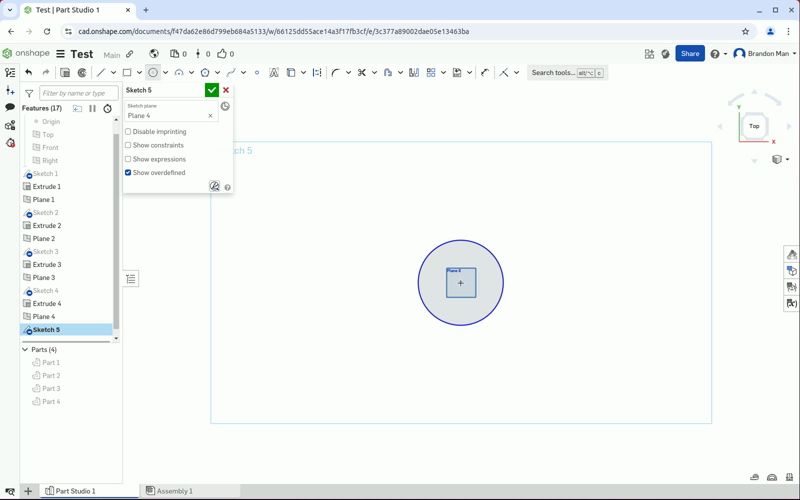
click(460, 282)
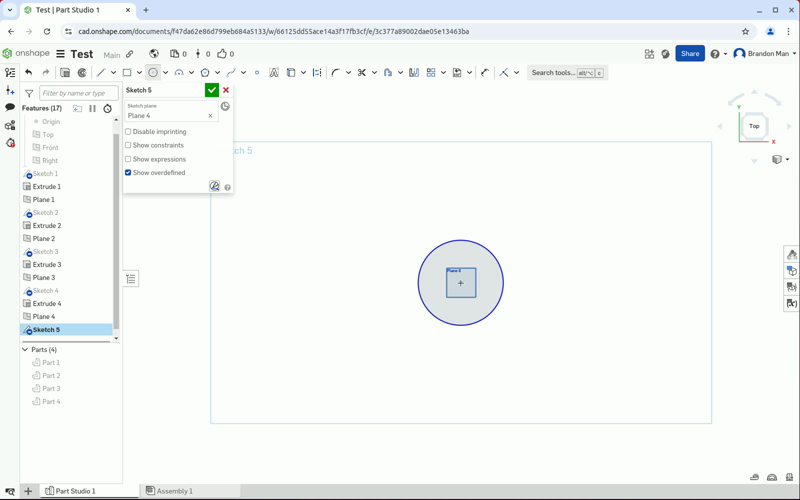
key_up(shift)
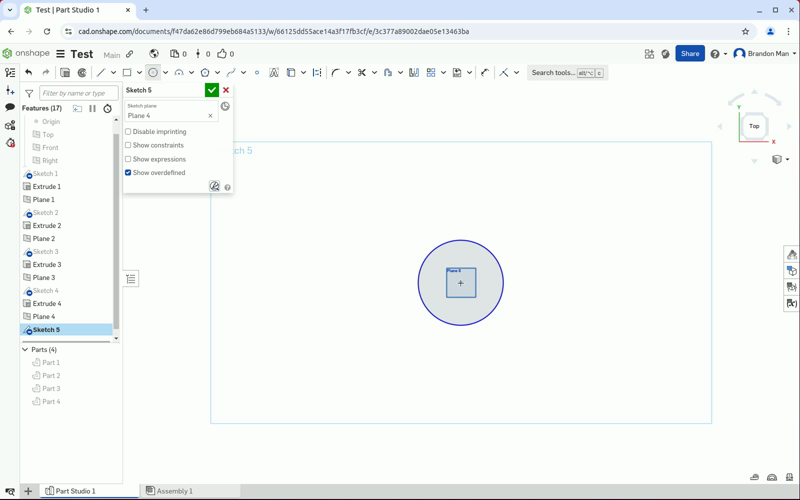
mouse_move(490, 282)
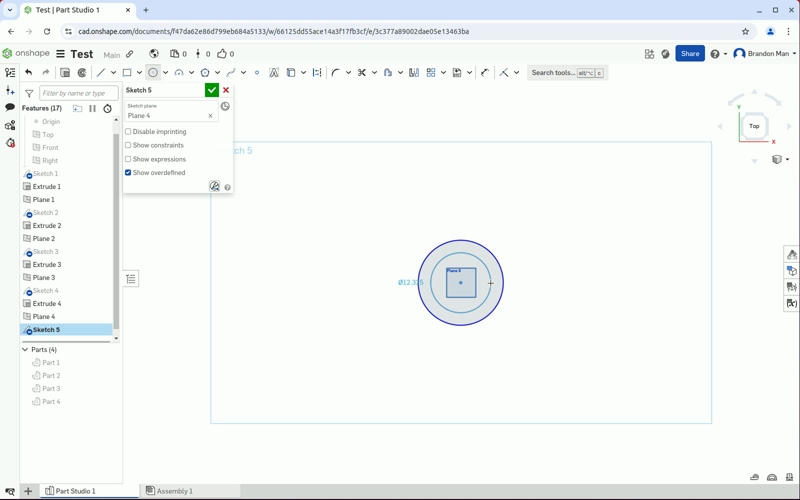
click(490, 282)
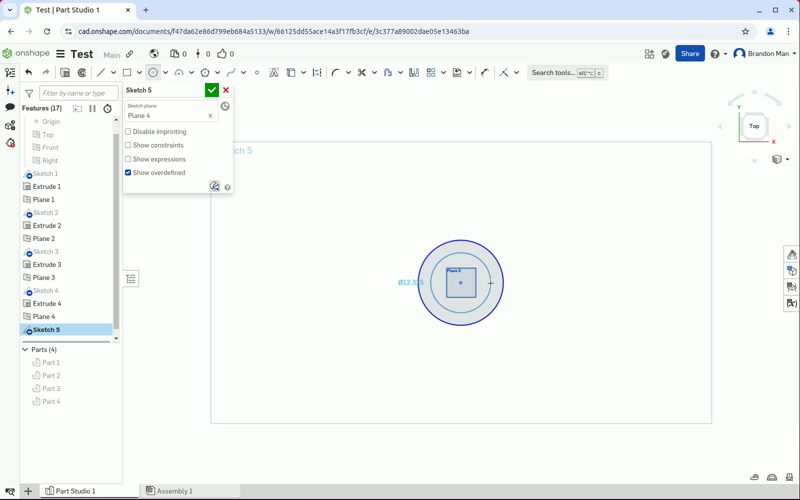
key(esc)
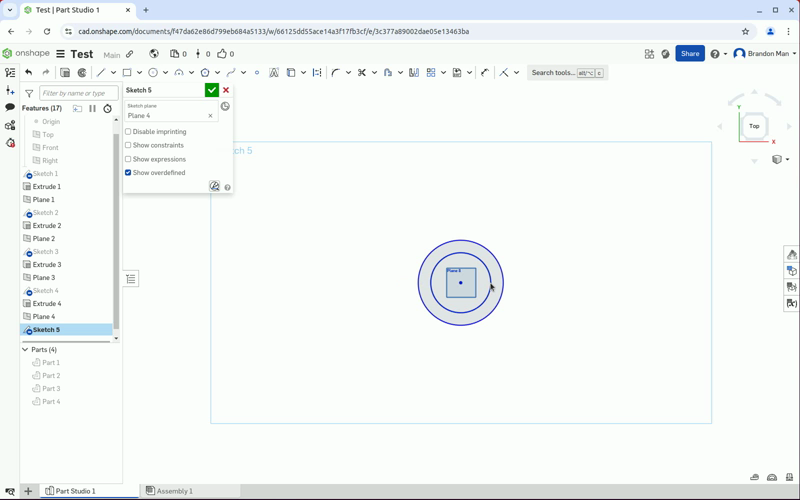
mouse_move(479, 314)
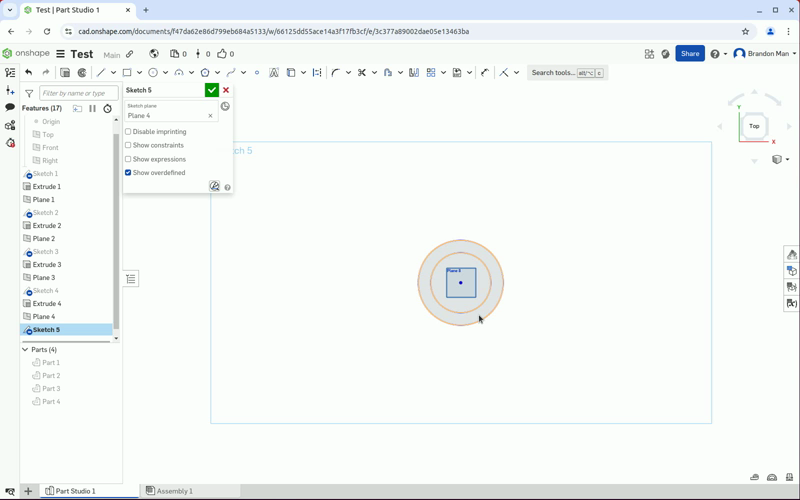
click(479, 314)
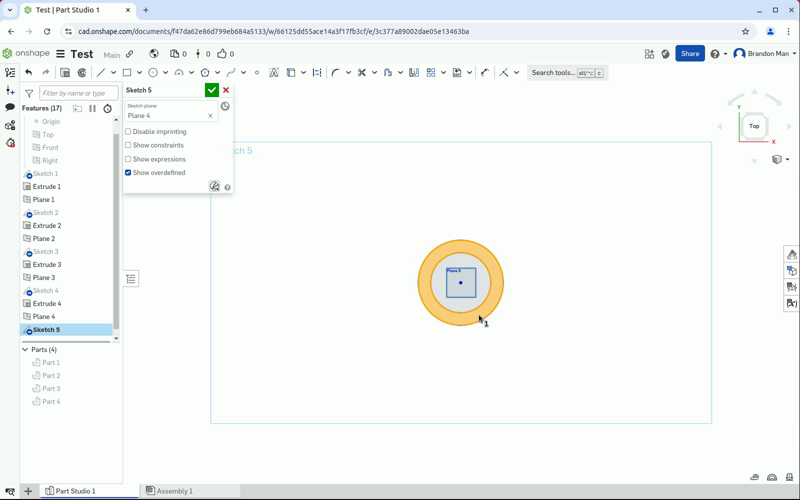
mouse_move(73, 352)
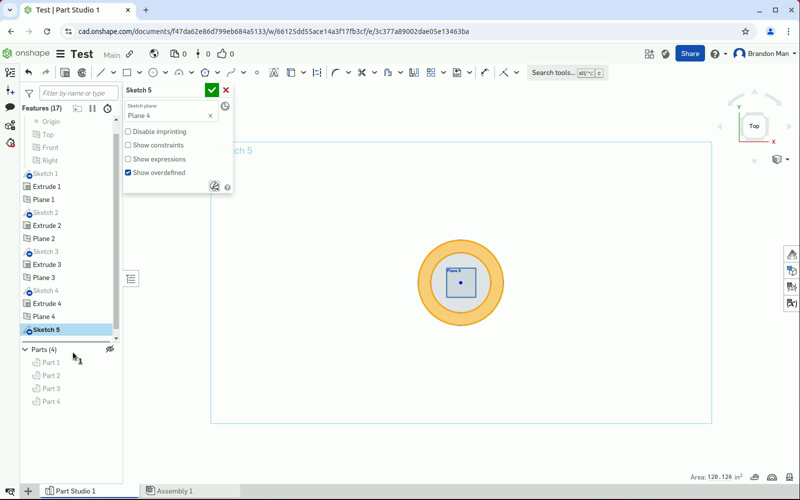
key(shift+y)
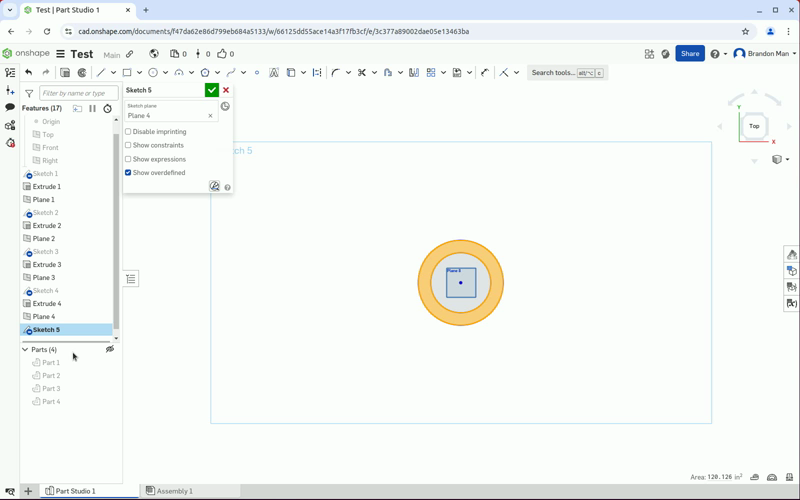
key(shift+e)
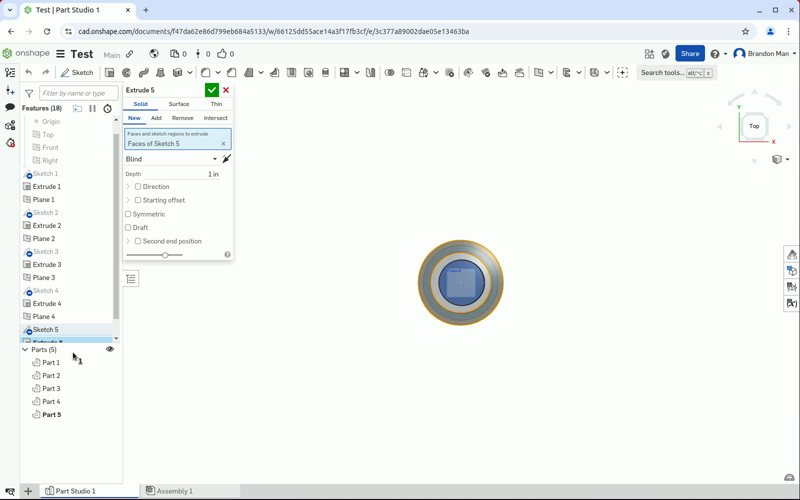
mouse_move(143, 106)
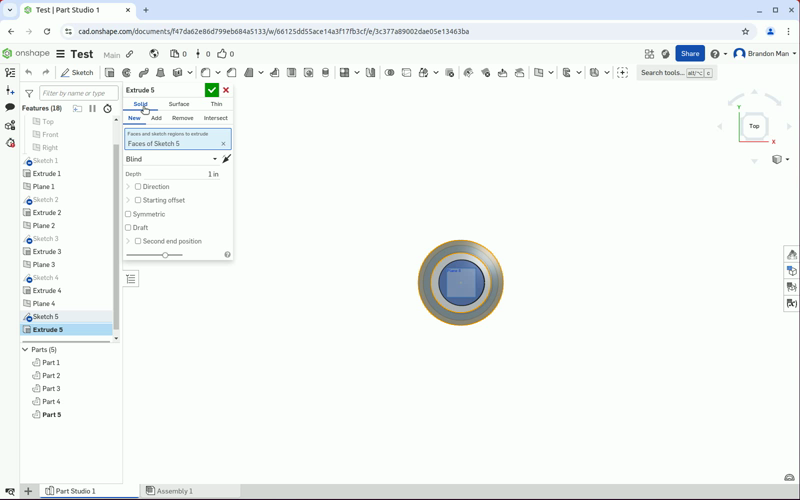
click(143, 106)
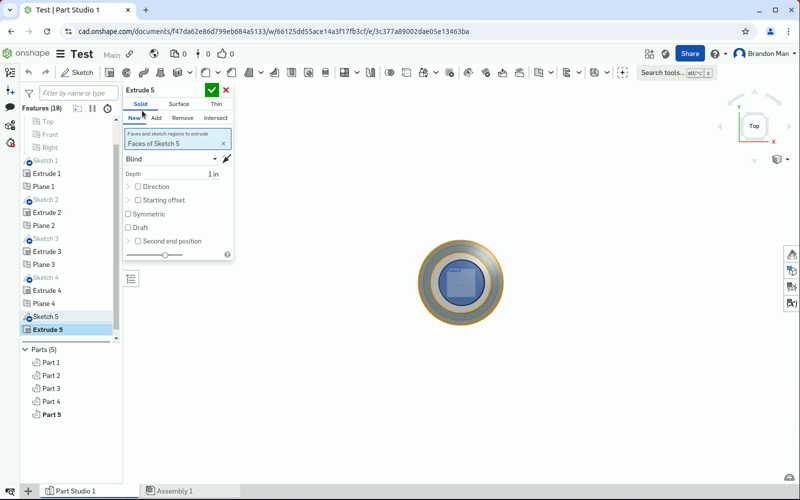
mouse_move(137, 120)
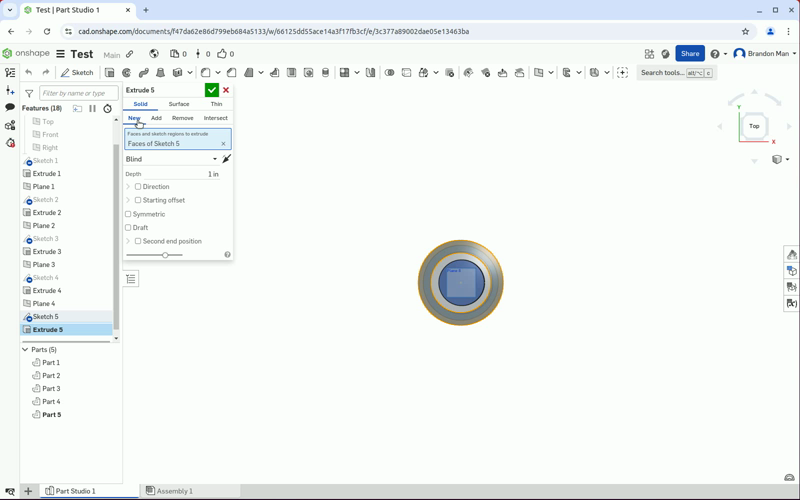
click(137, 120)
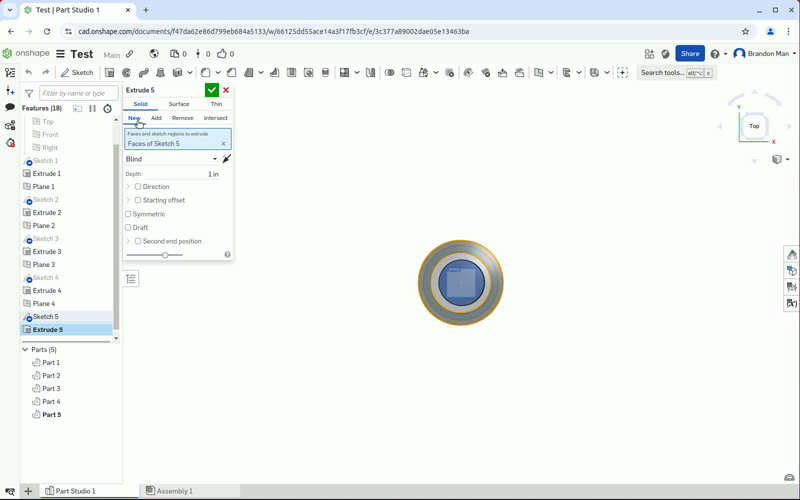
key(tab, 4)
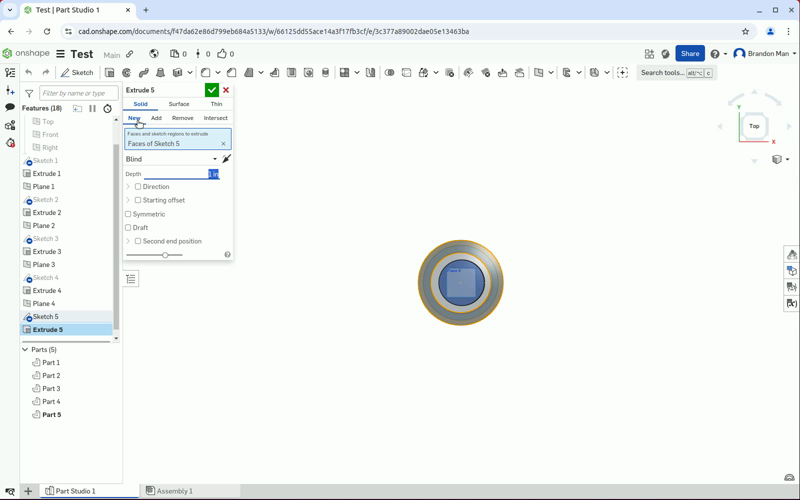
text(3.37)
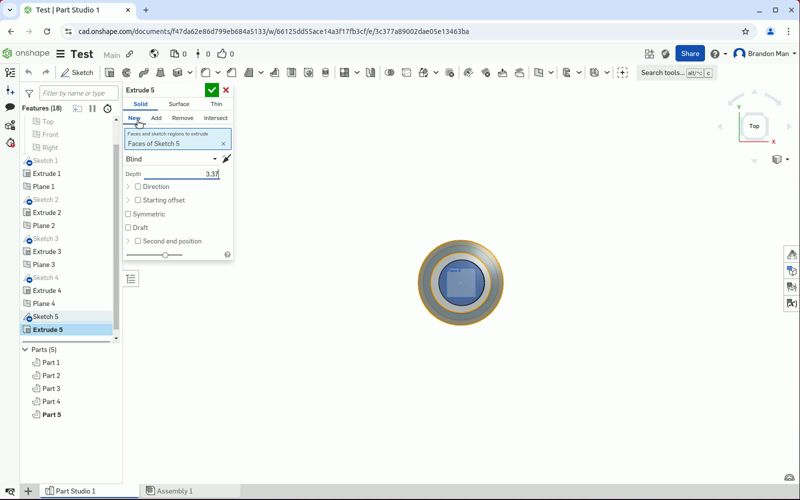
key(enter)
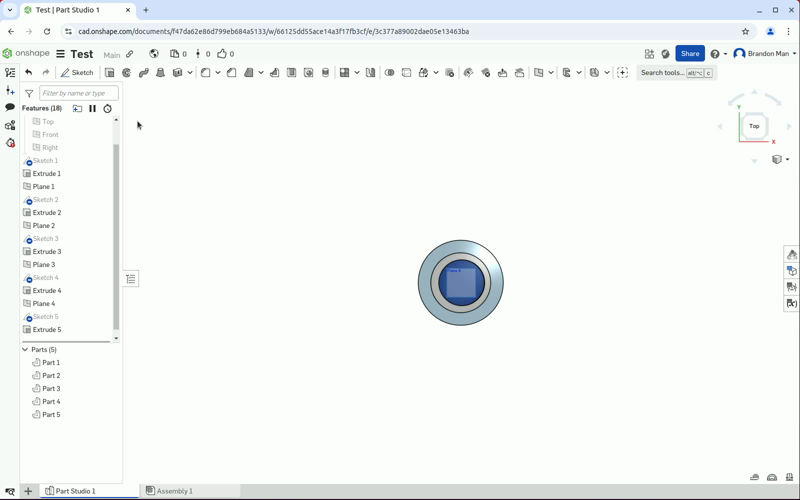
key(shift+h)
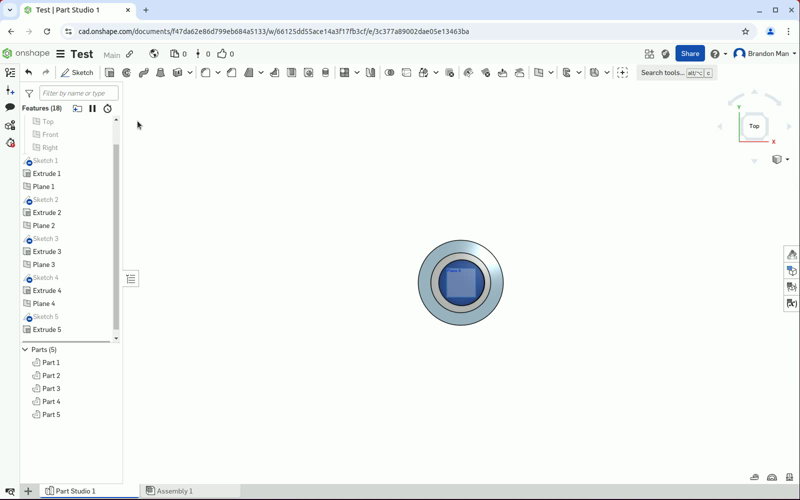
key(shift+h)
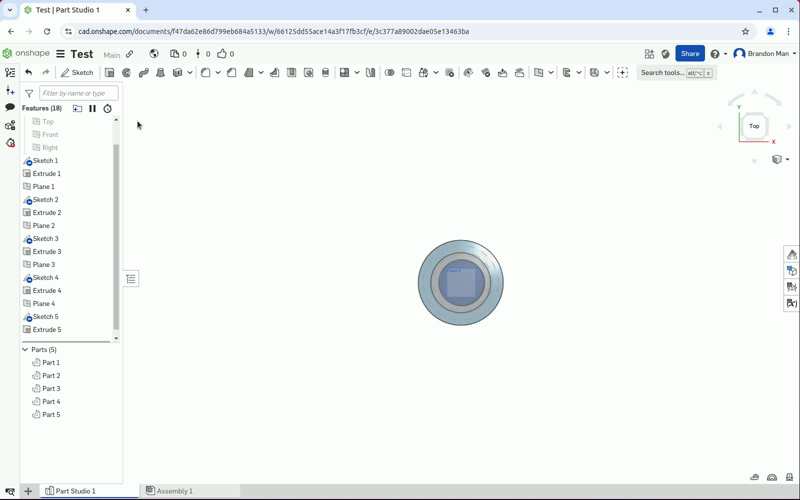
key(shift+7)
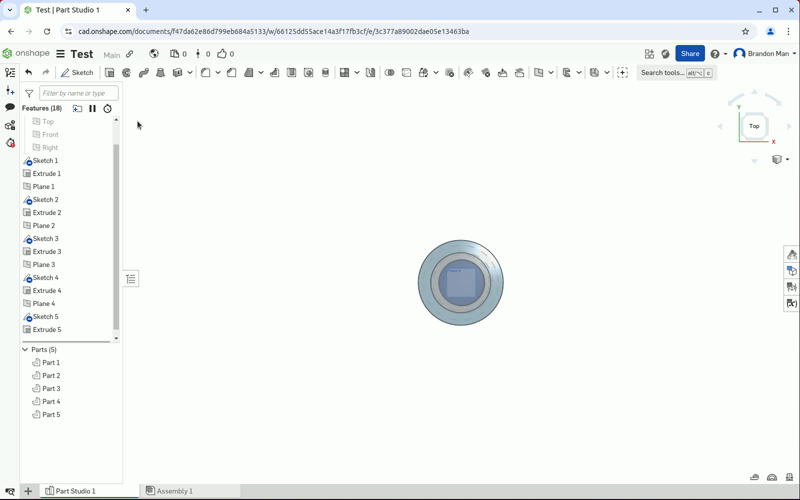
key(up, 3)
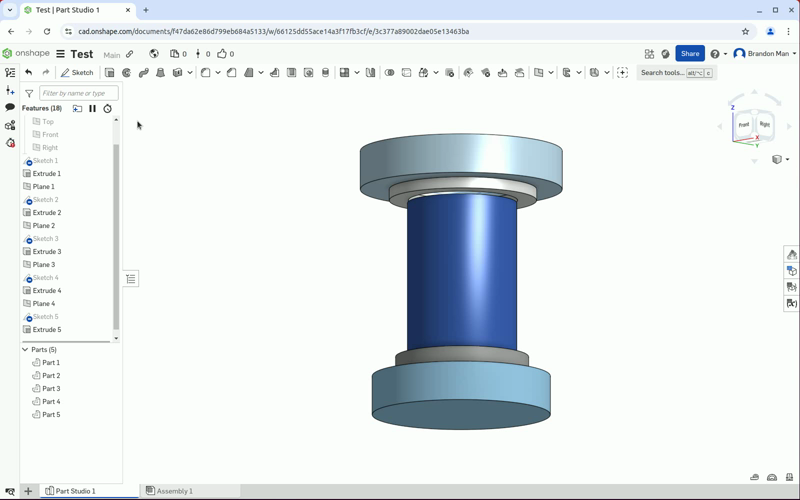
key(left, 3)
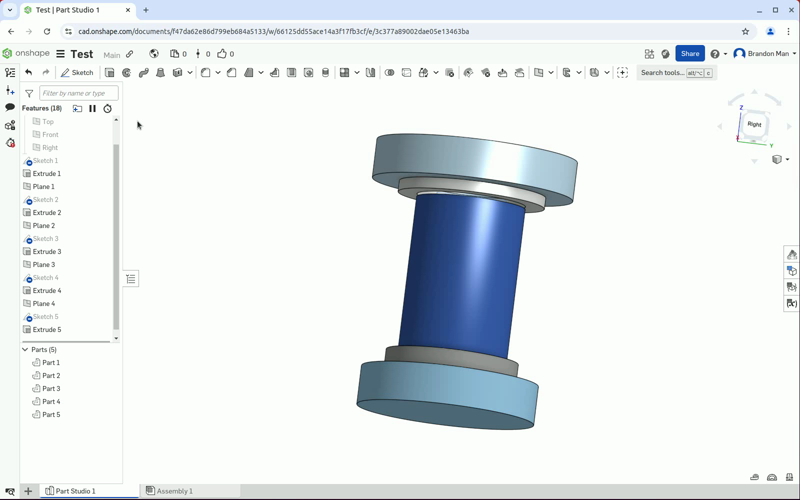
key(right, 3)
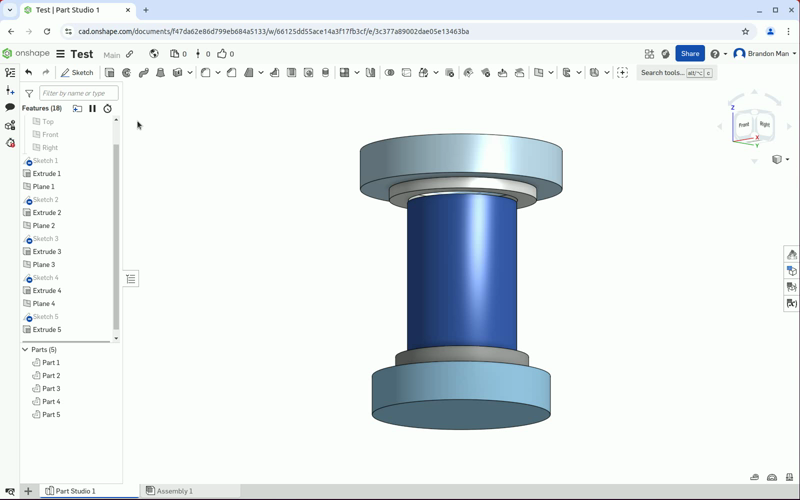
key(down, 3)
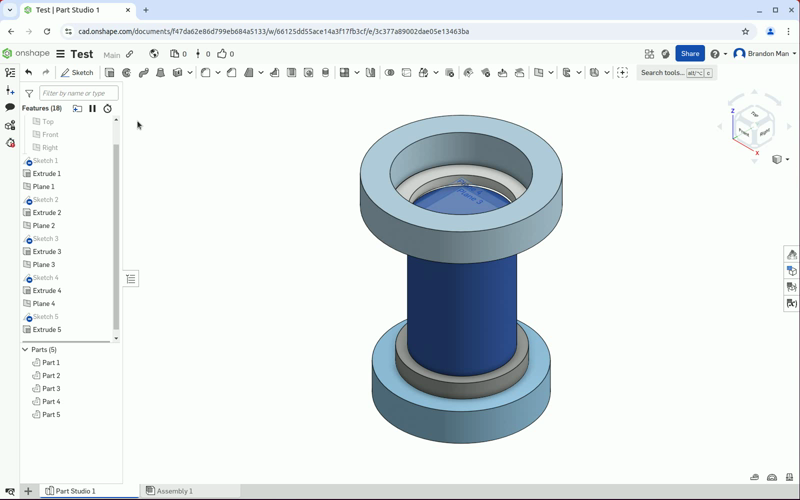
mouse_move(69, 163)
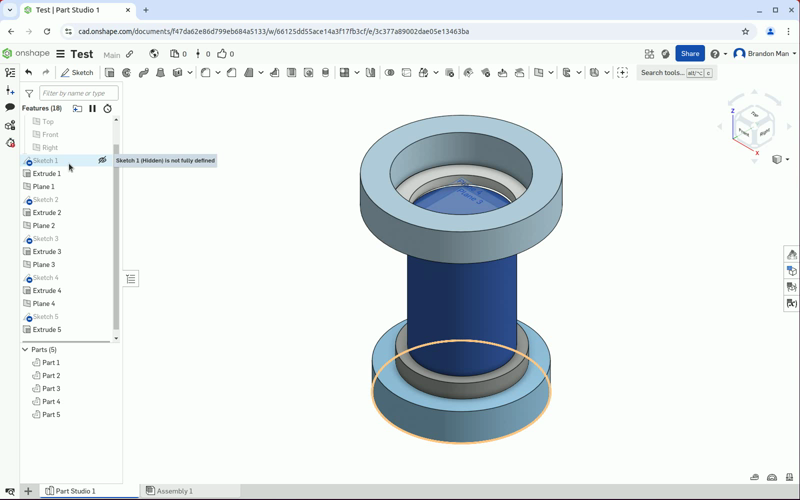
click(69, 163)